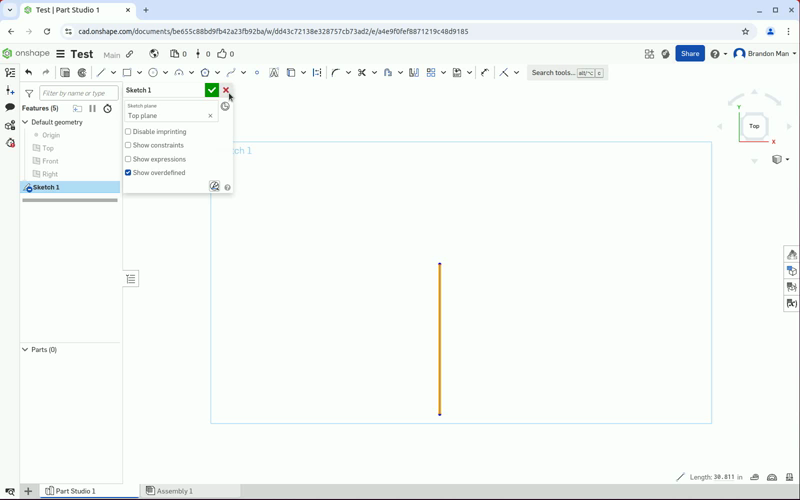
key(shift+h)
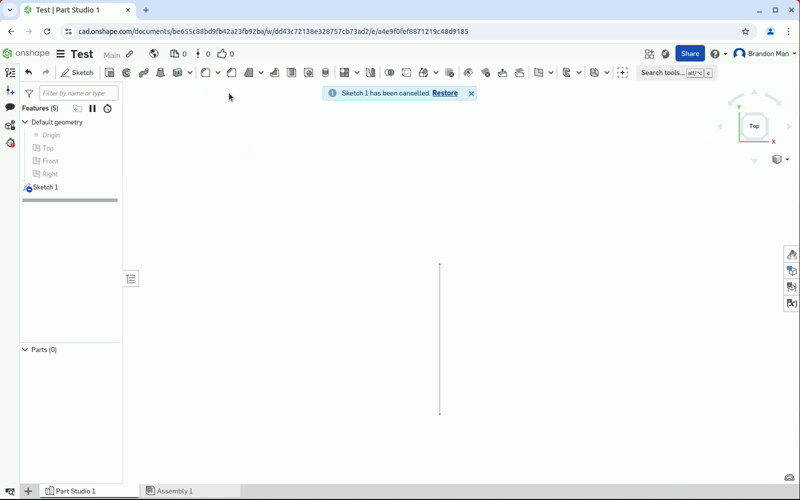
key(shift+s)
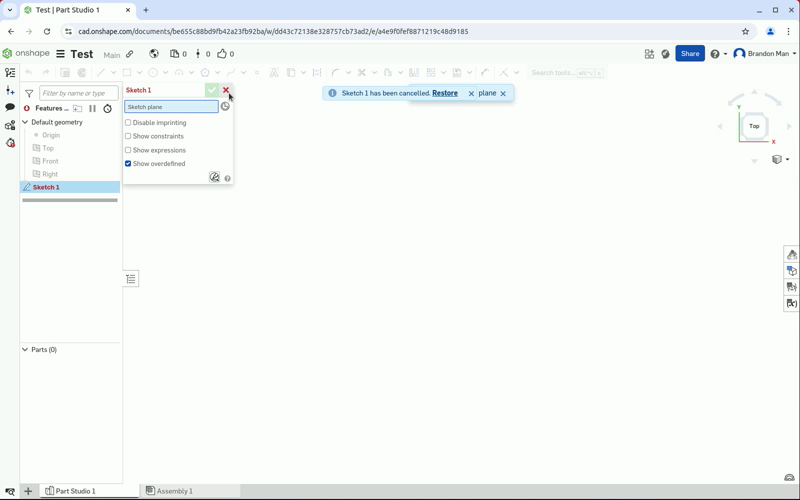
mouse_move(73, 150)
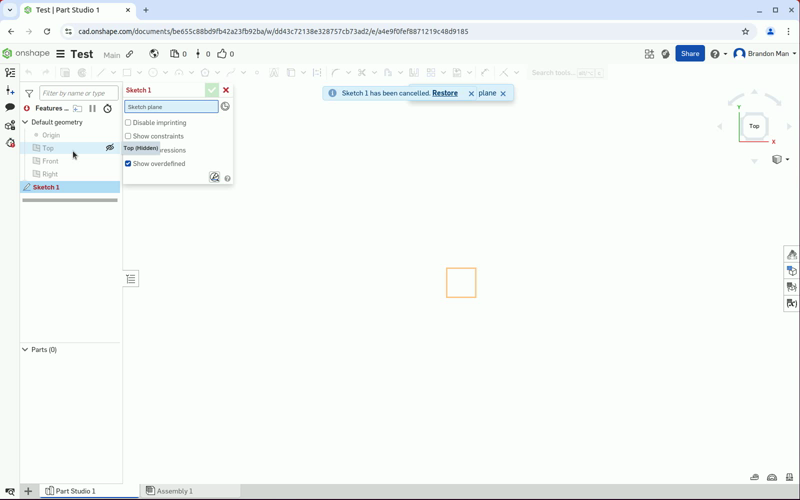
click(73, 150)
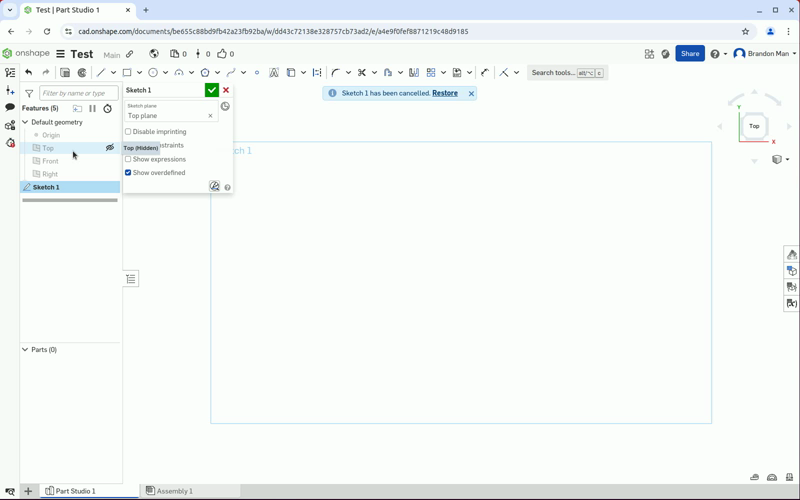
mouse_move(73, 352)
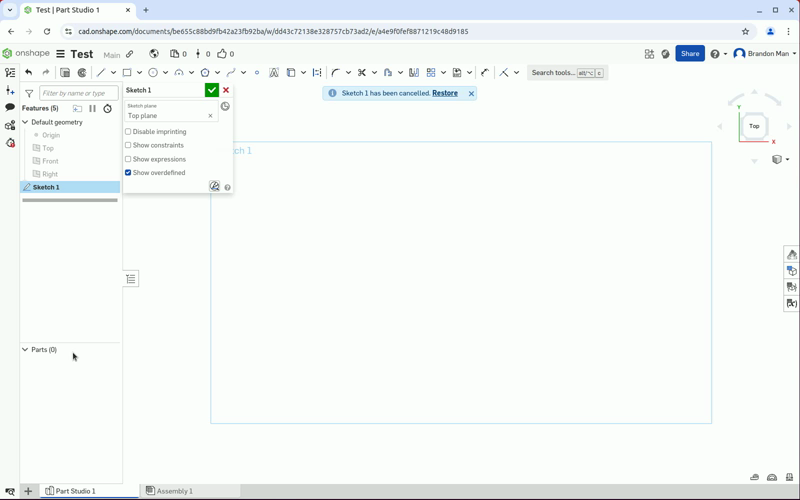
key(y)
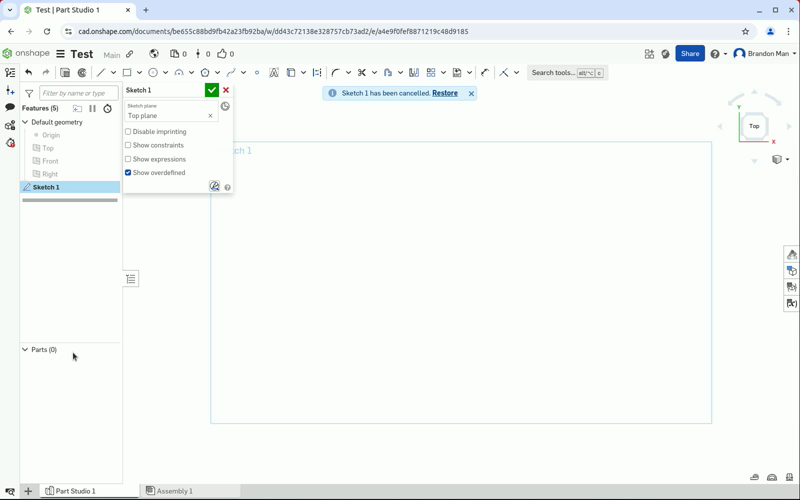
key(c)
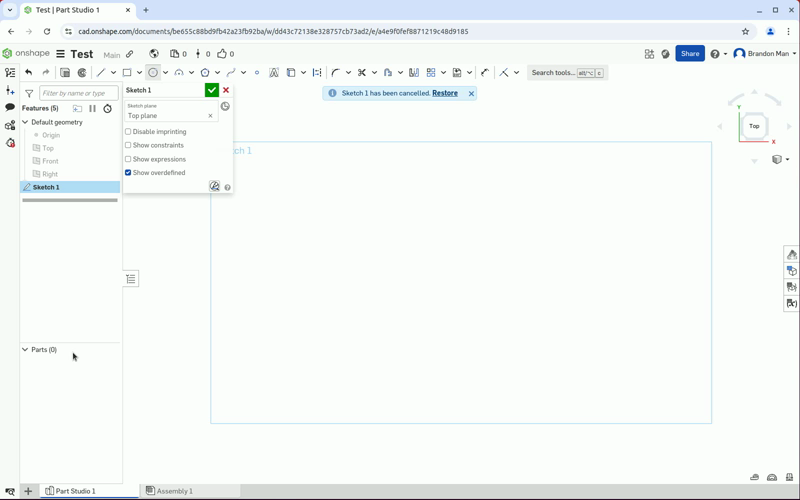
key_down(shift)
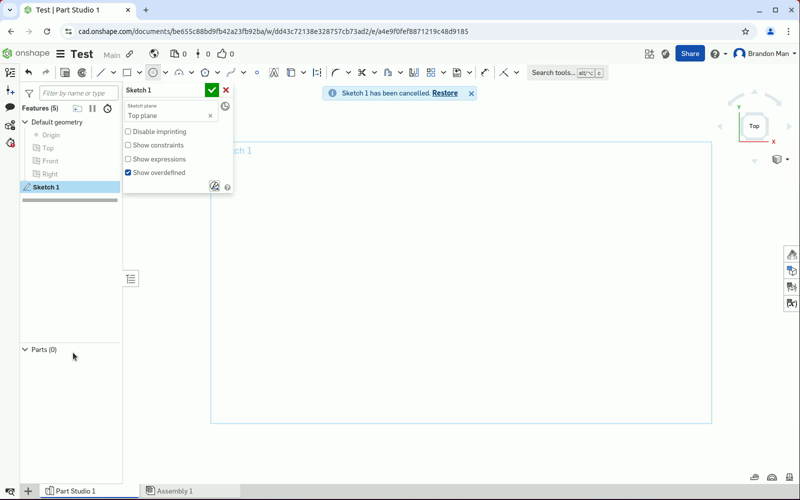
mouse_move(461, 282)
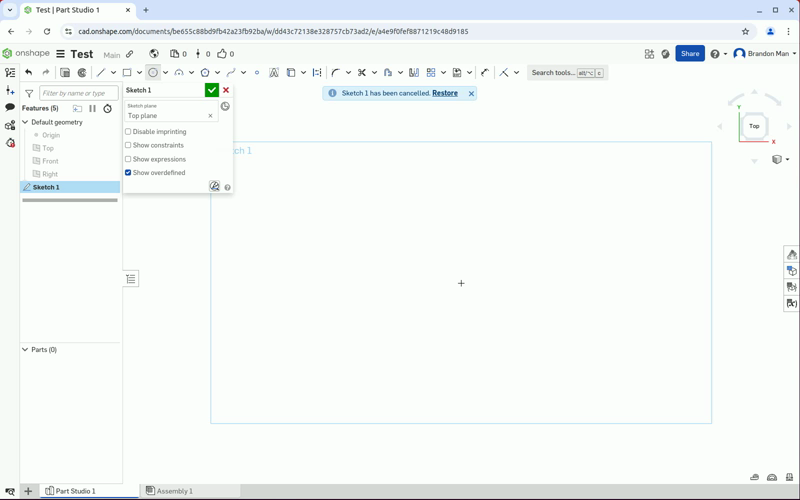
click(461, 282)
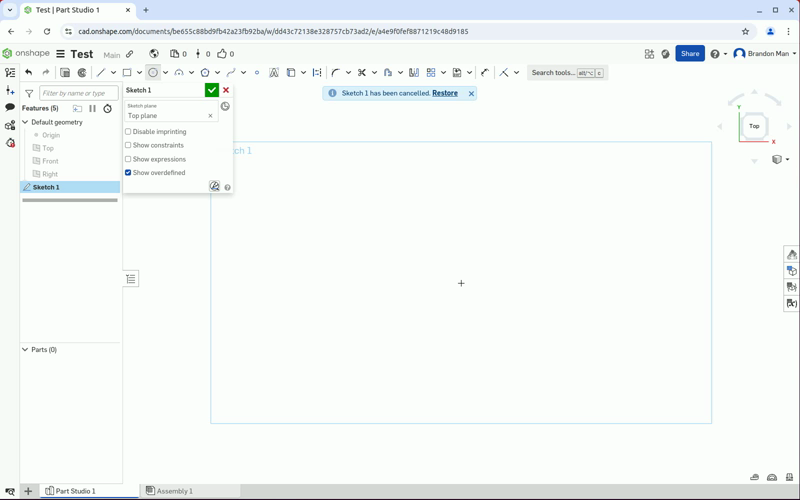
key_up(shift)
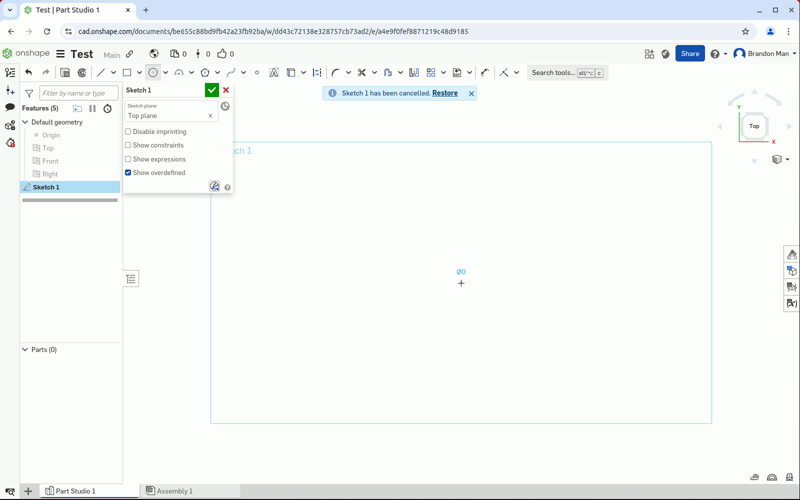
mouse_move(574, 282)
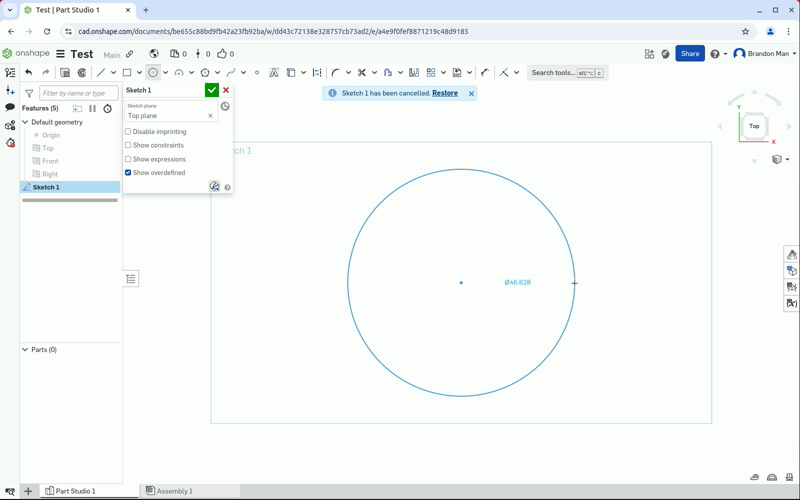
click(574, 282)
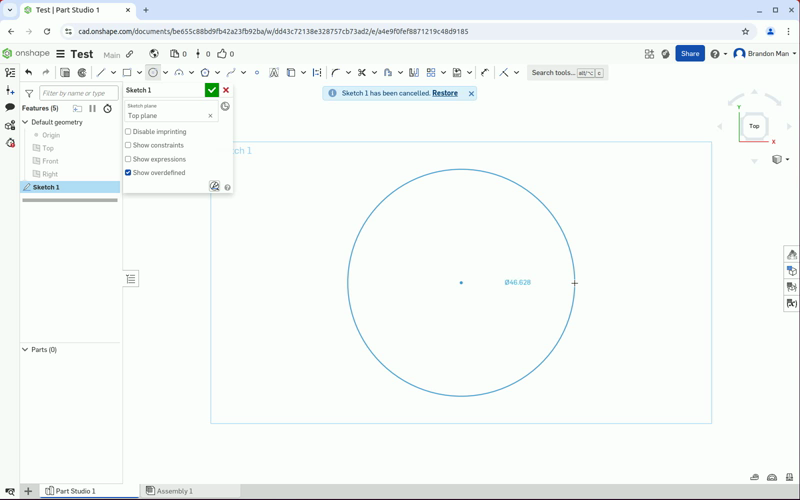
key(esc)
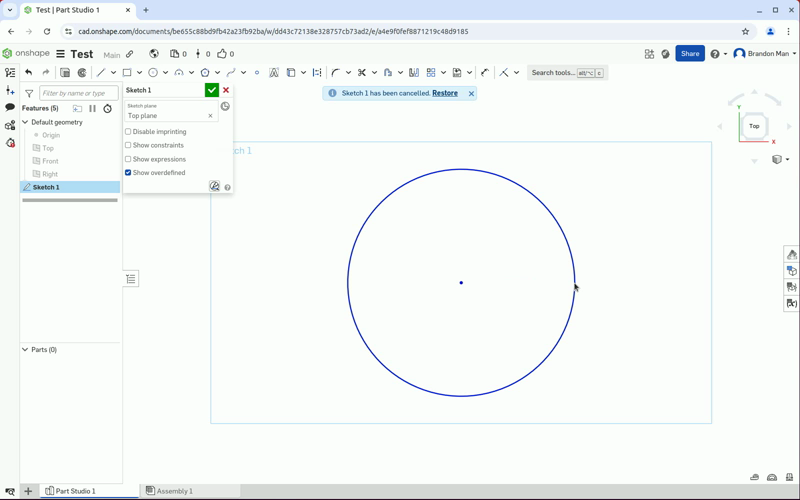
key(c)
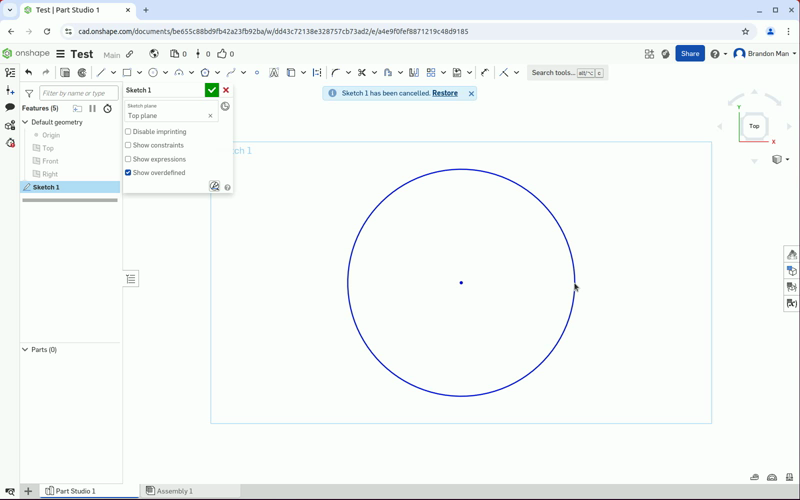
key_down(shift)
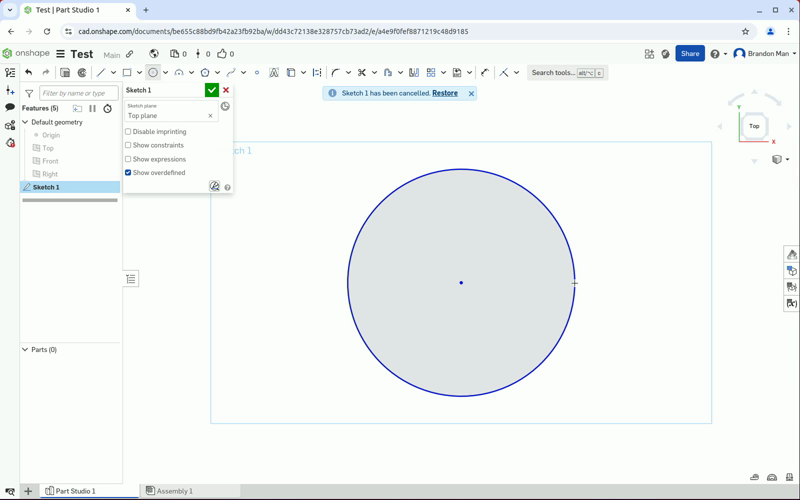
mouse_move(461, 282)
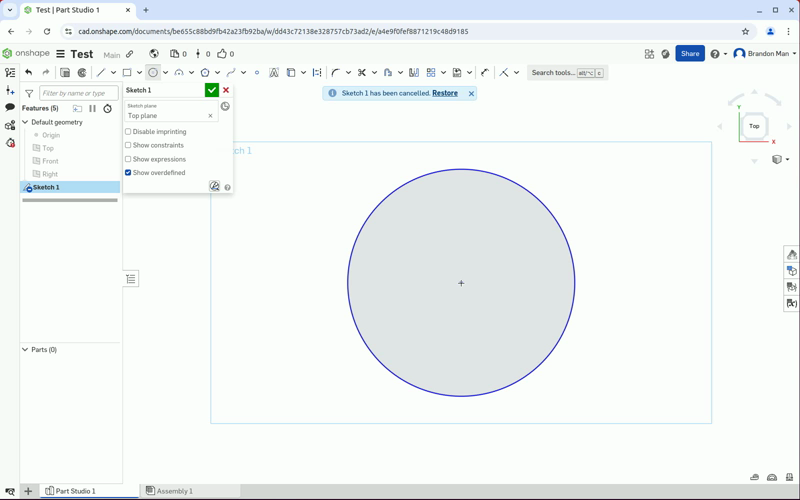
click(461, 282)
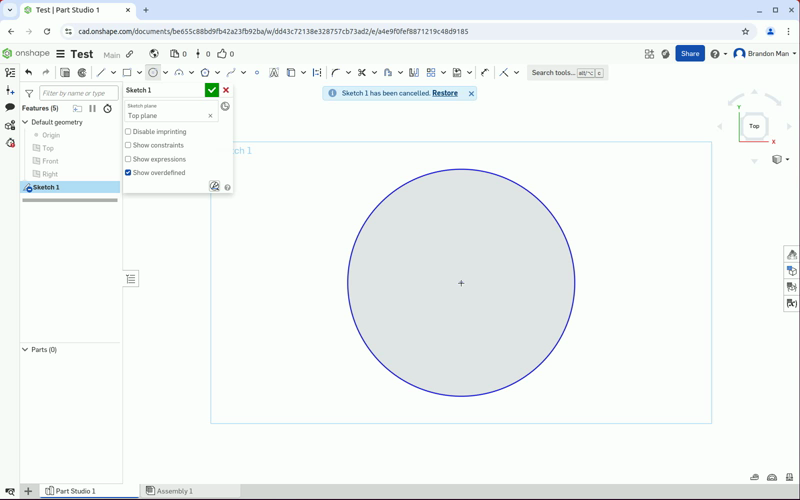
key_up(shift)
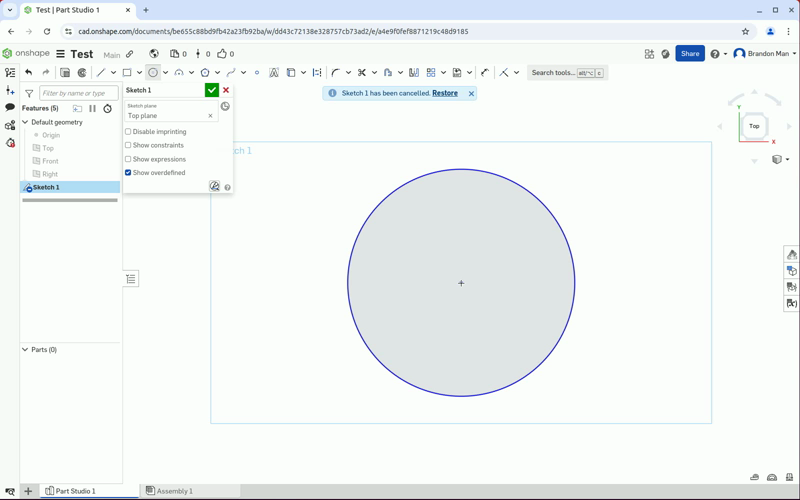
mouse_move(529, 282)
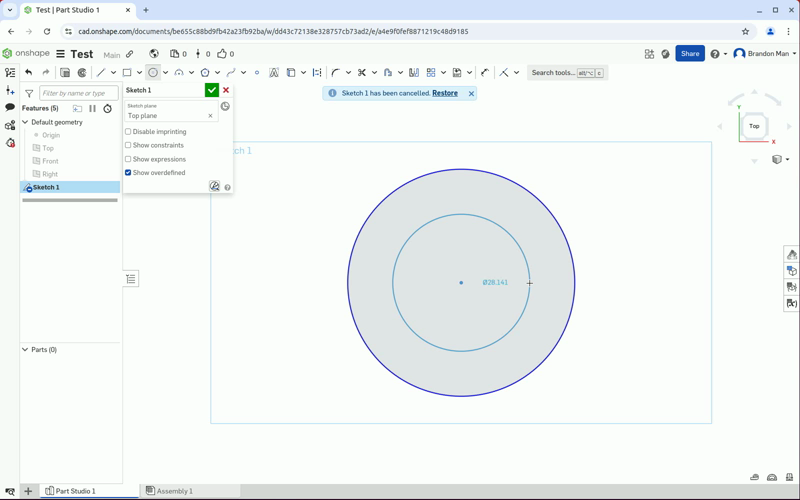
click(529, 282)
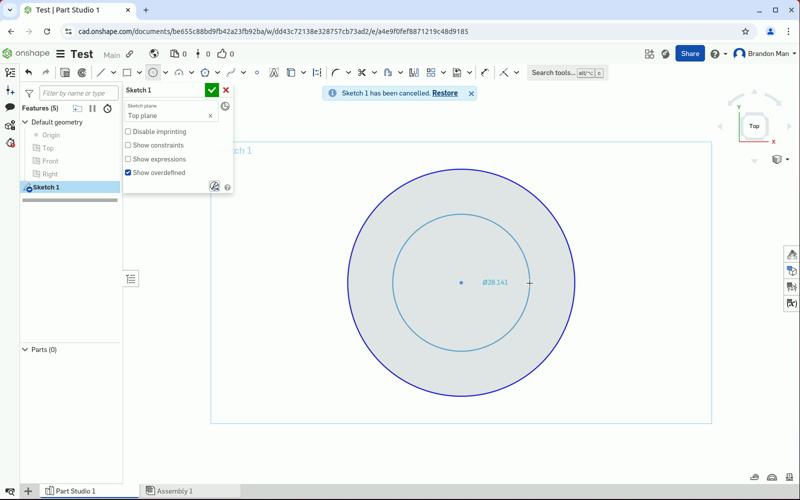
key(esc)
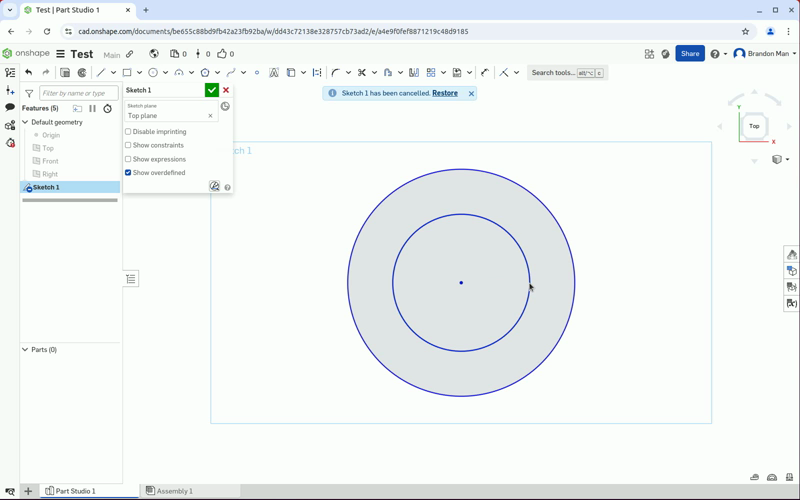
mouse_move(375, 310)
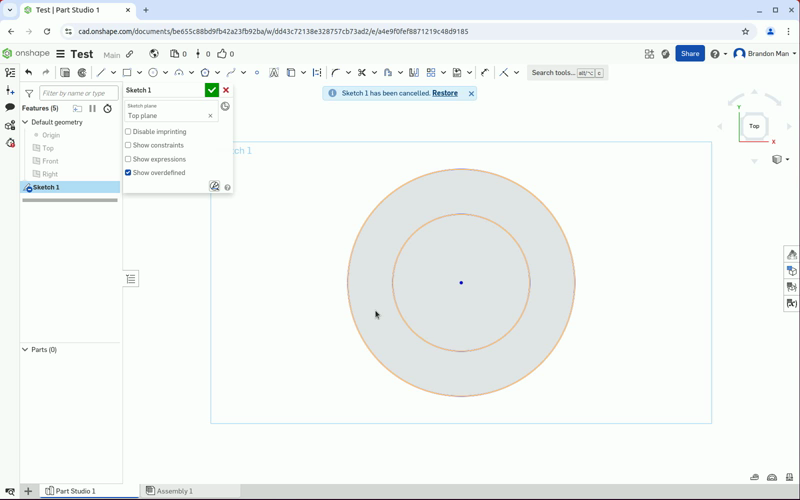
click(375, 310)
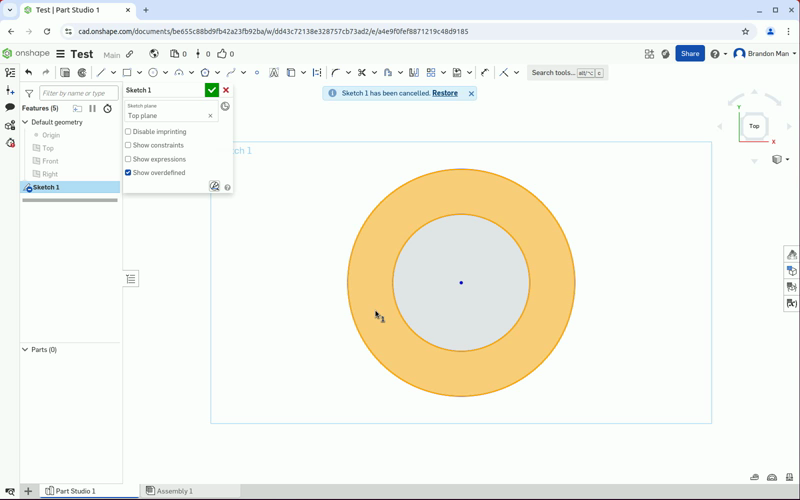
mouse_move(73, 352)
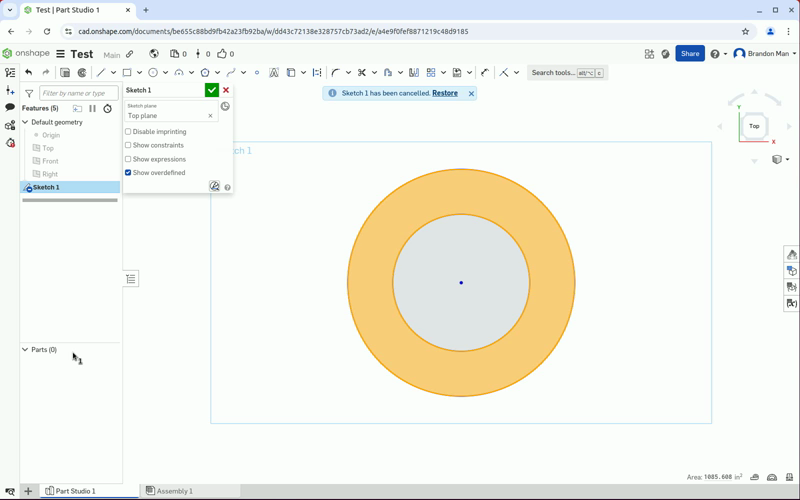
key(shift+y)
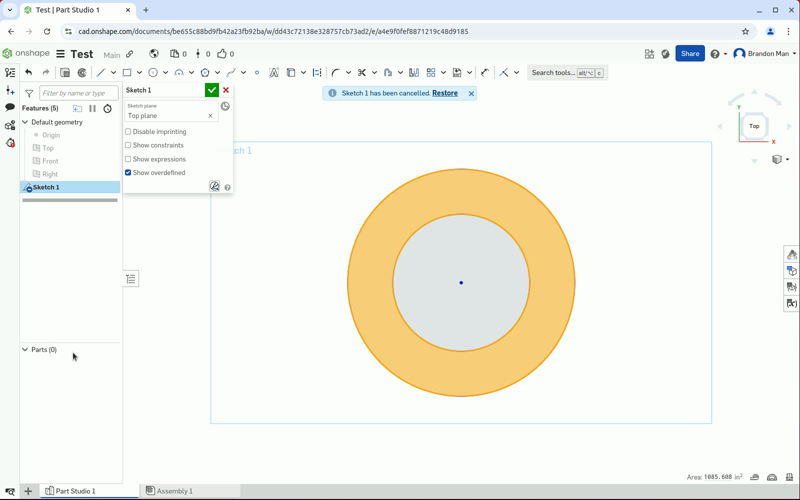
key(shift+e)
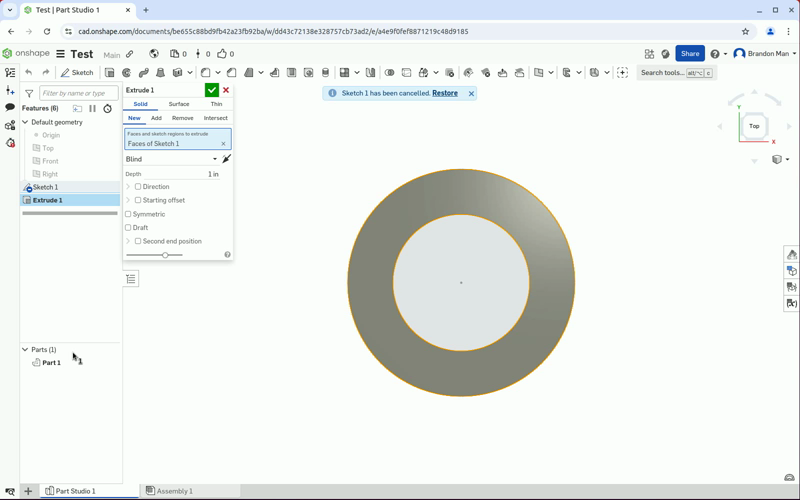
mouse_move(143, 106)
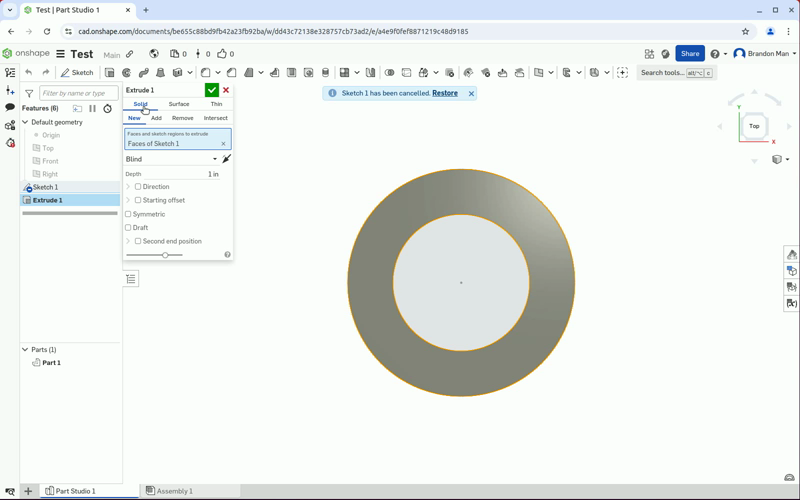
click(143, 106)
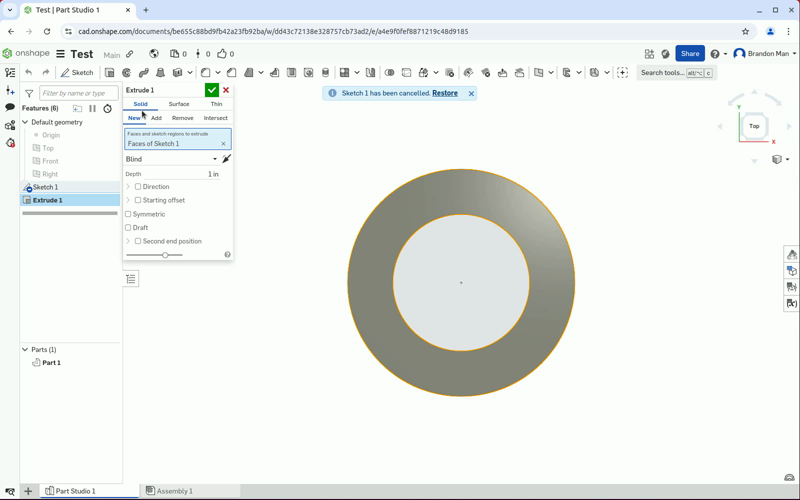
mouse_move(137, 120)
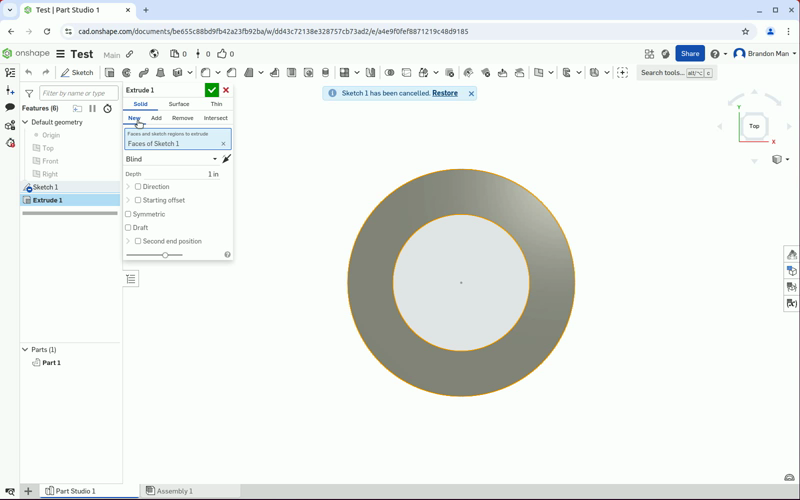
click(137, 120)
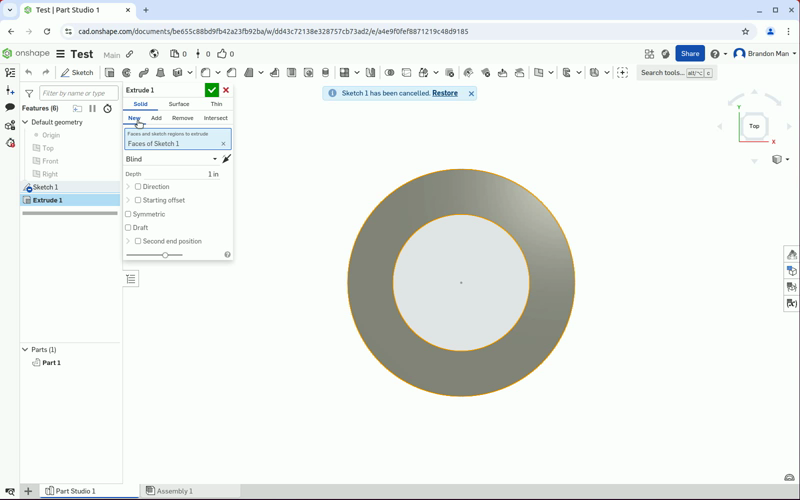
key(tab, 4)
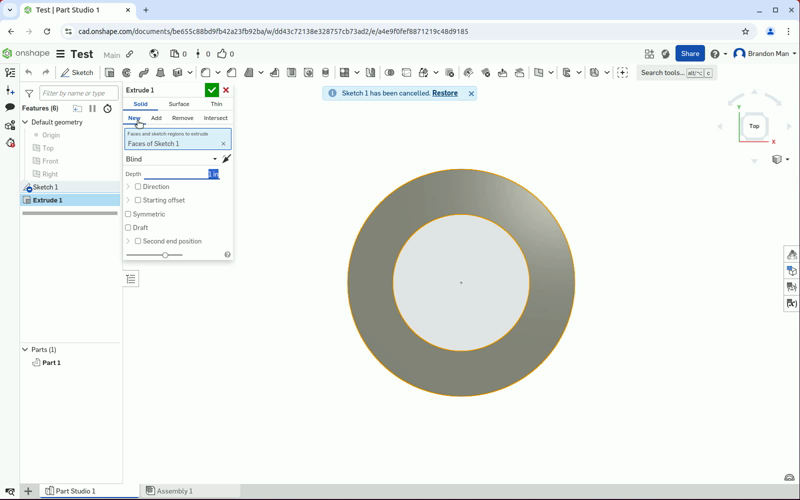
text(1.685)
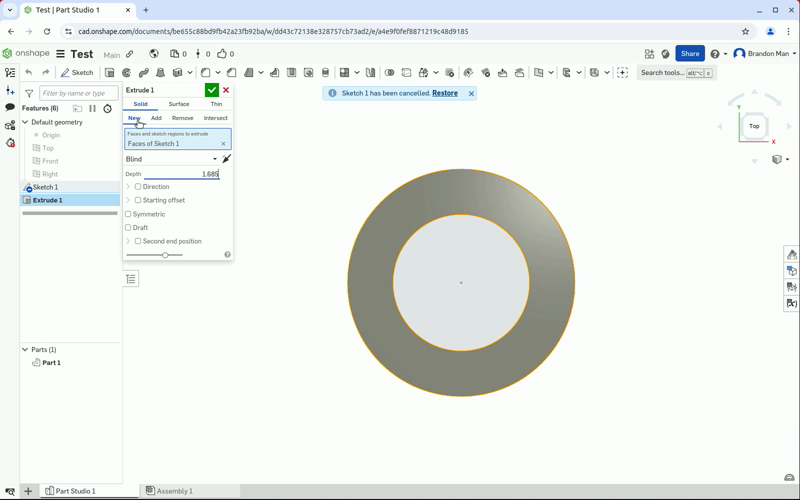
key(enter)
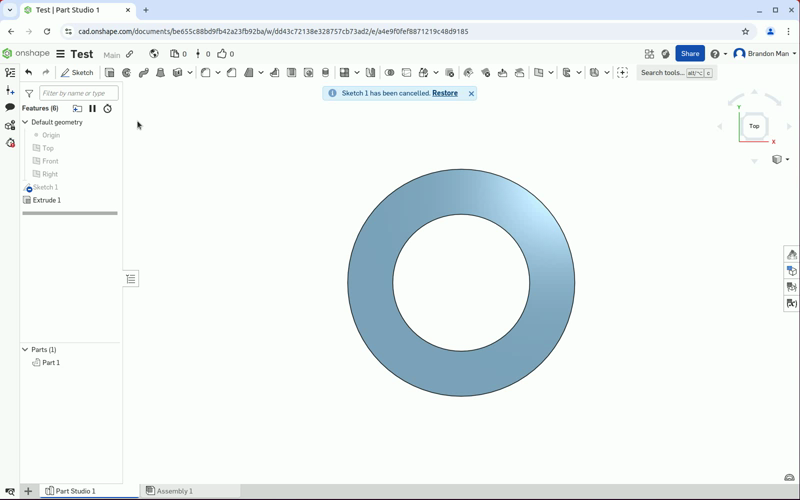
key(shift+h)
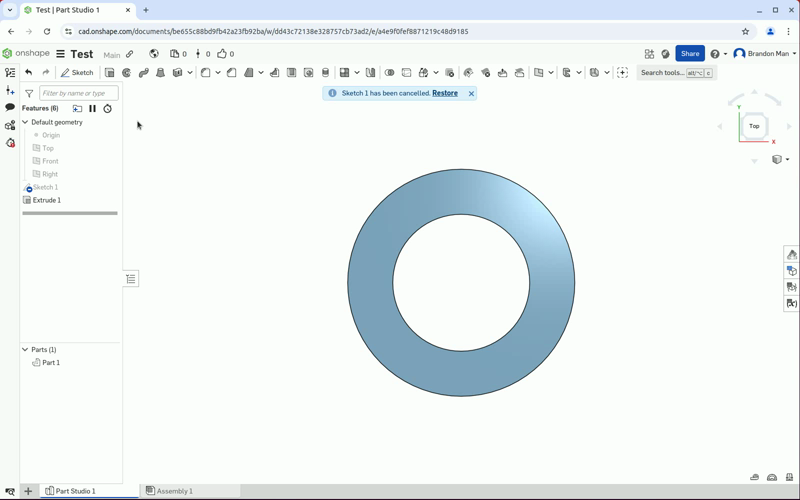
key(shift+h)
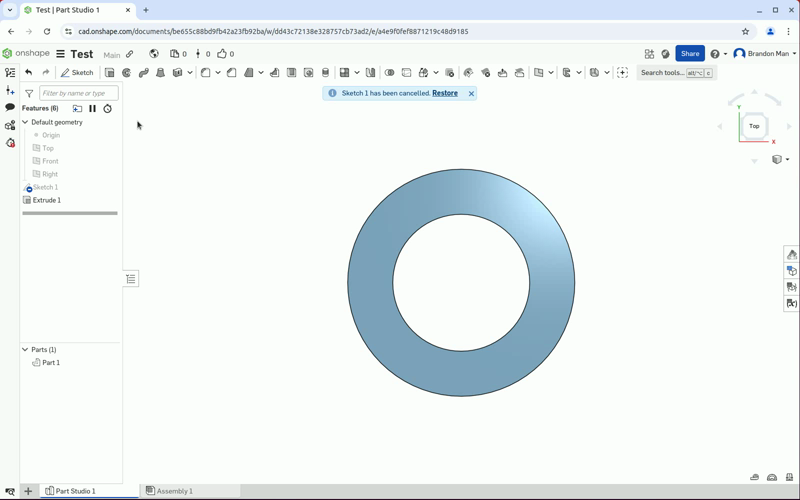
mouse_move(73, 189)
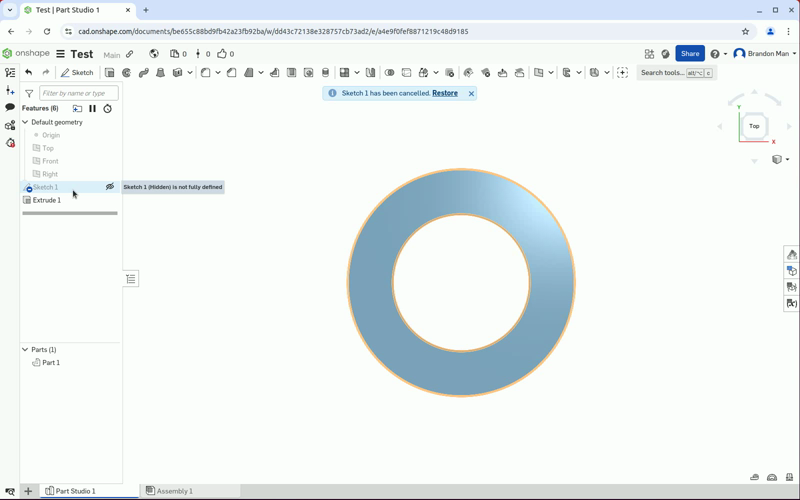
click(73, 189)
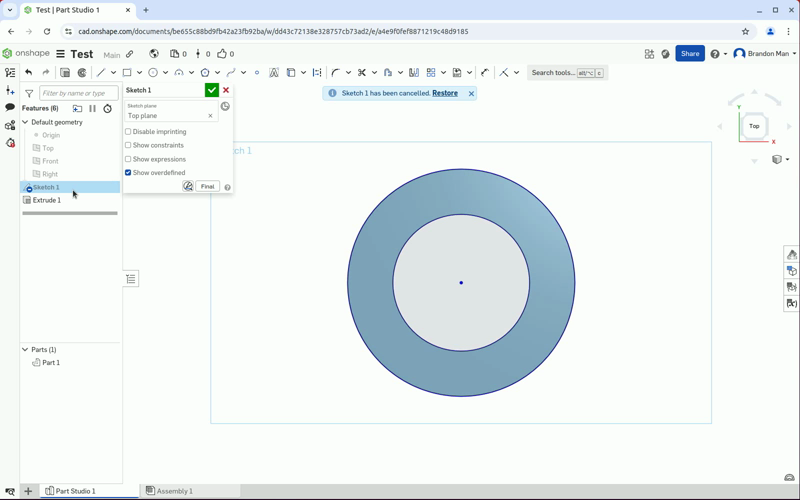
mouse_move(229, 92)
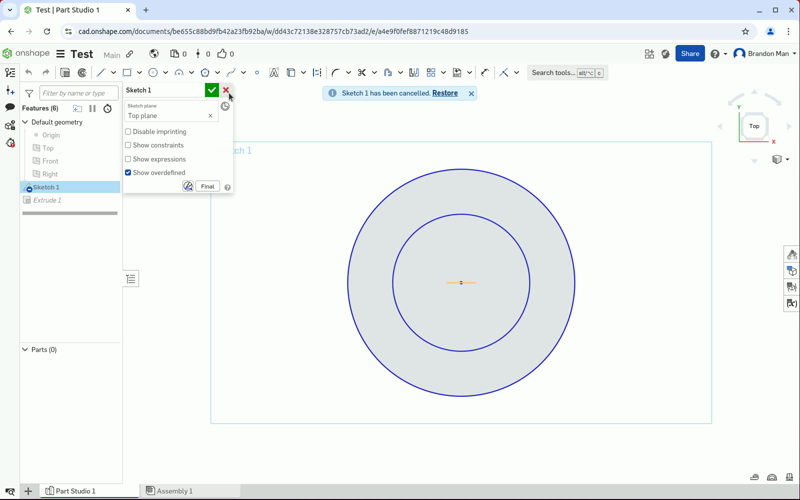
click(229, 92)
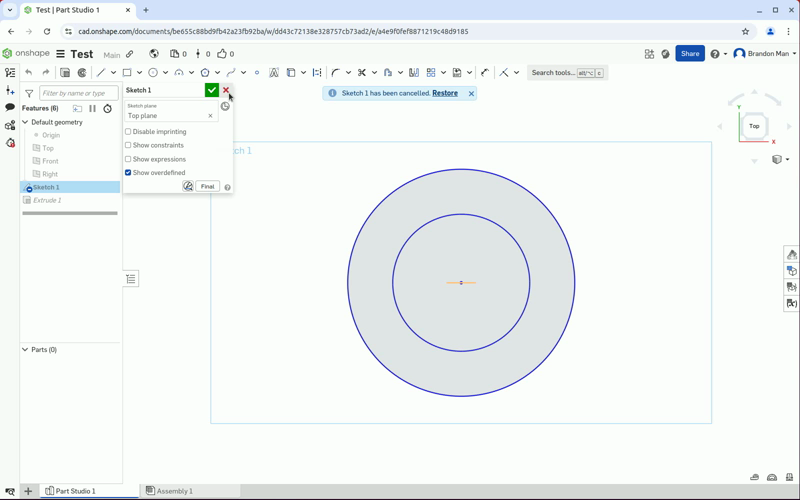
key(shift+s)
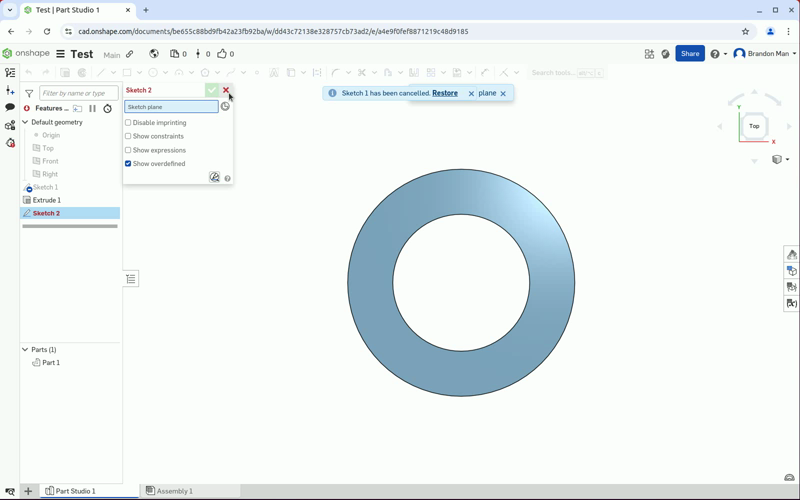
mouse_move(73, 150)
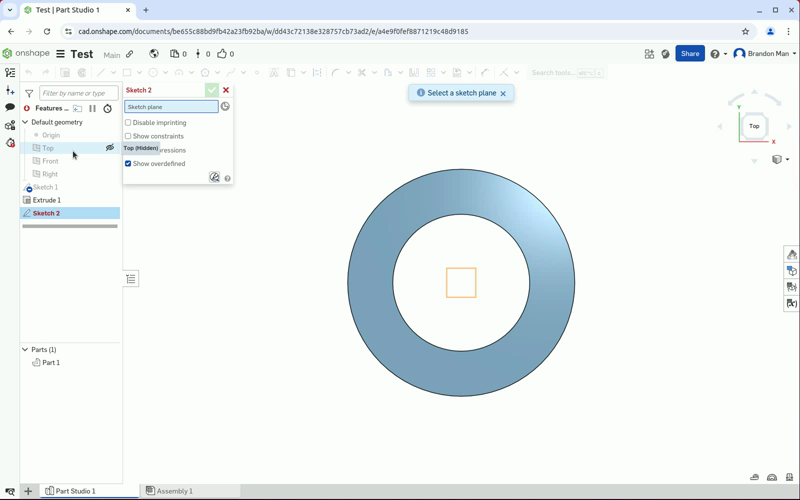
click(73, 150)
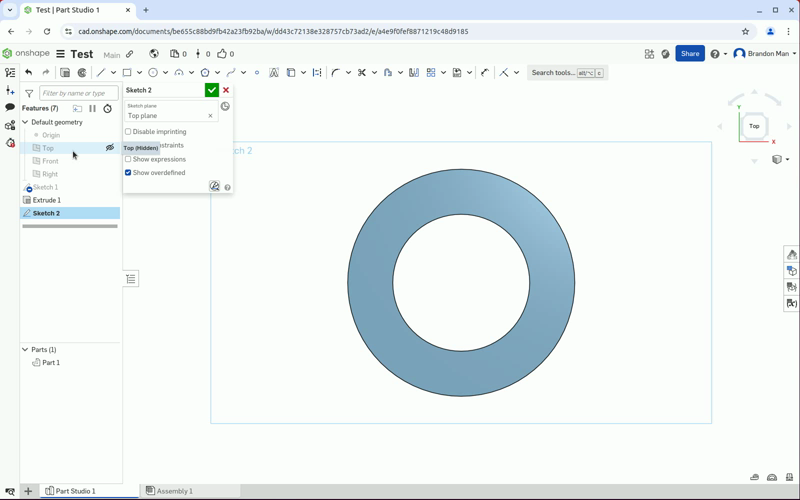
mouse_move(73, 352)
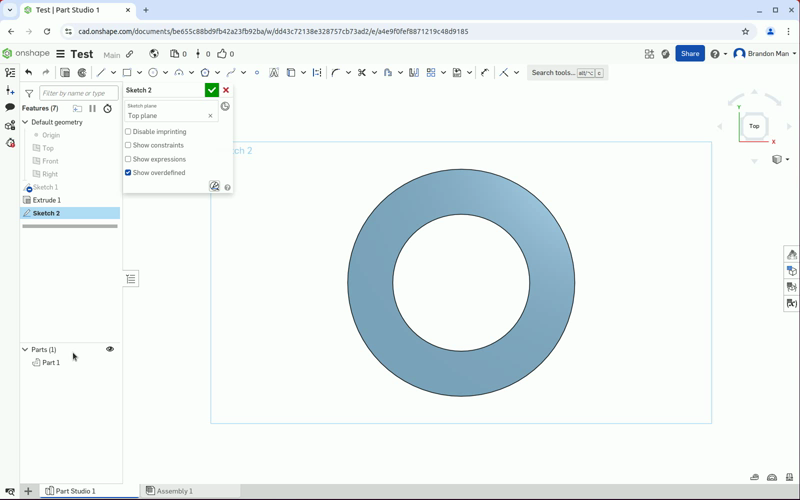
key(y)
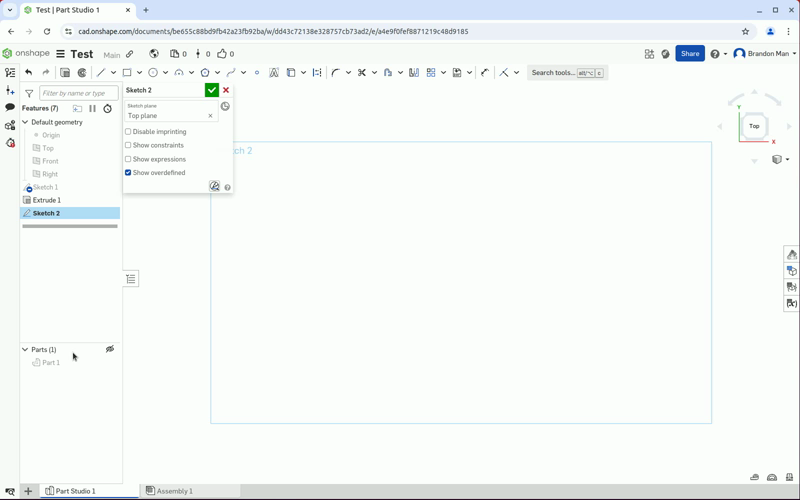
key(c)
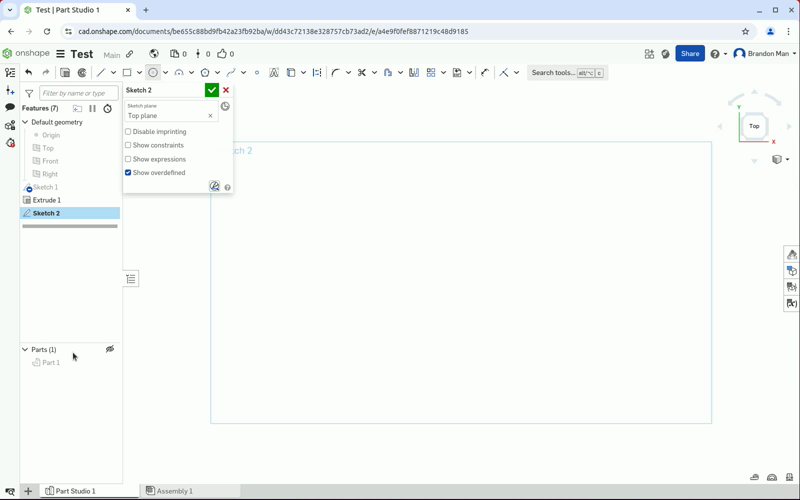
key_down(shift)
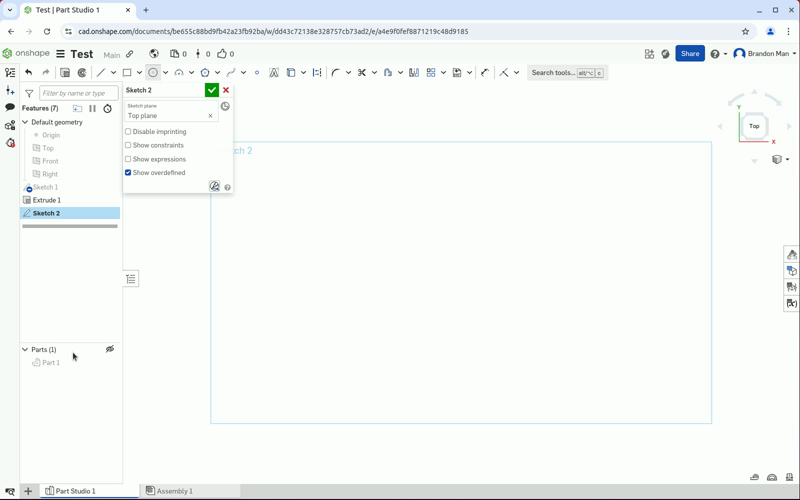
mouse_move(461, 282)
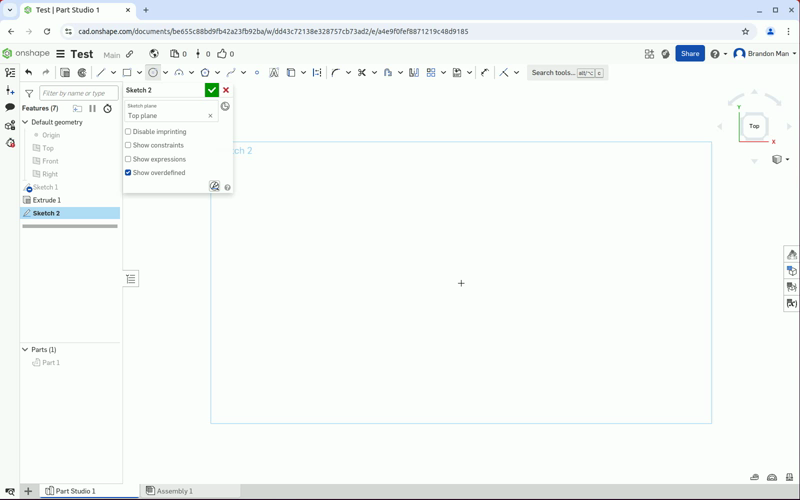
click(461, 282)
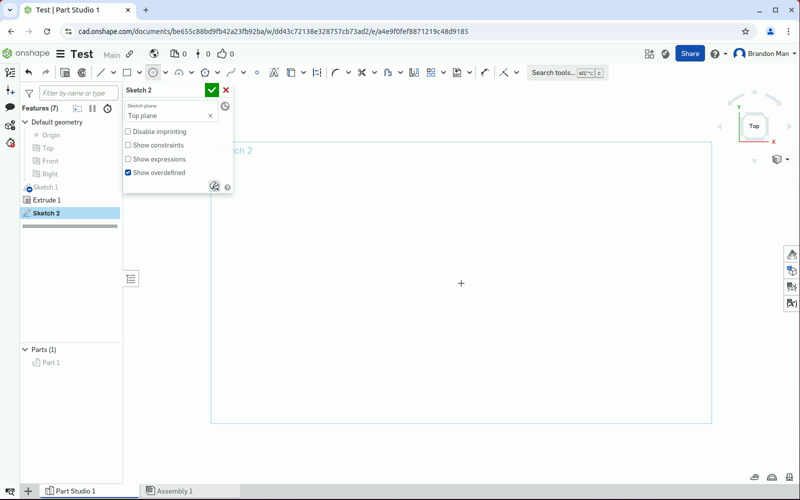
key_up(shift)
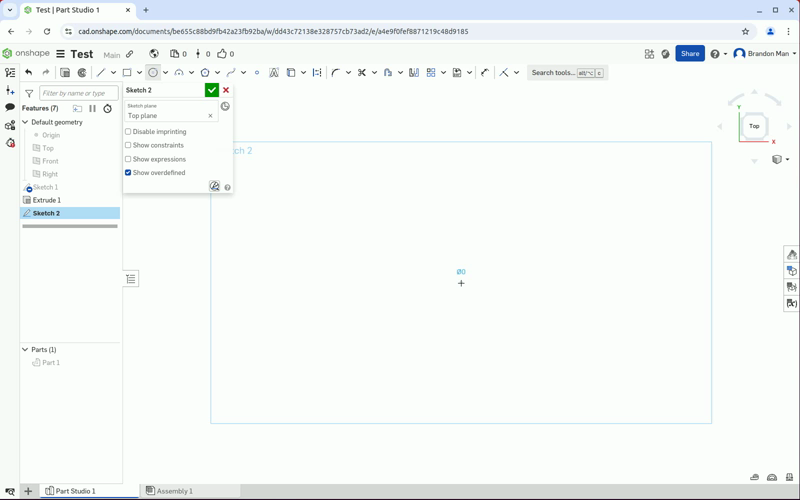
mouse_move(522, 282)
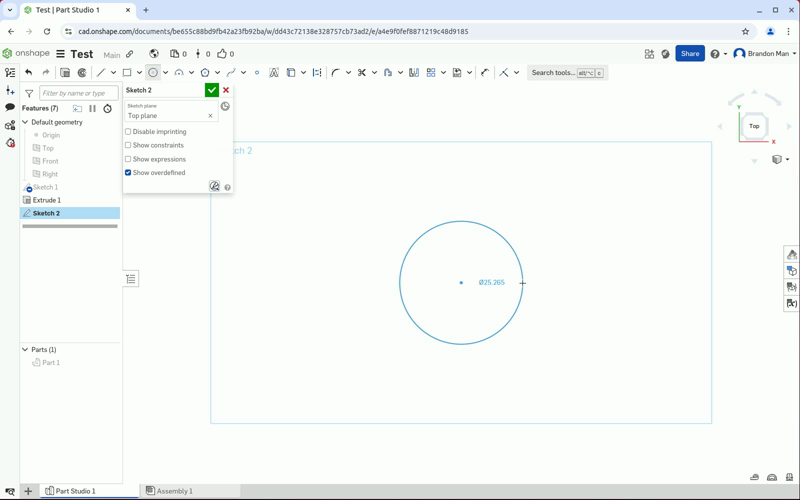
click(522, 282)
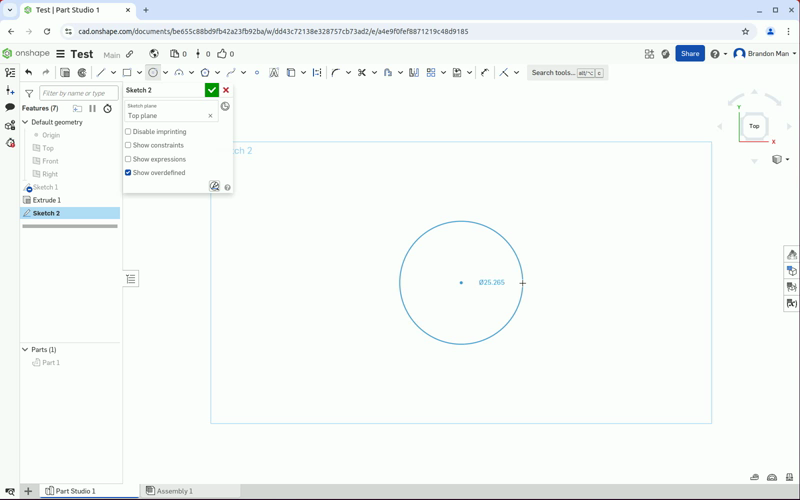
key(esc)
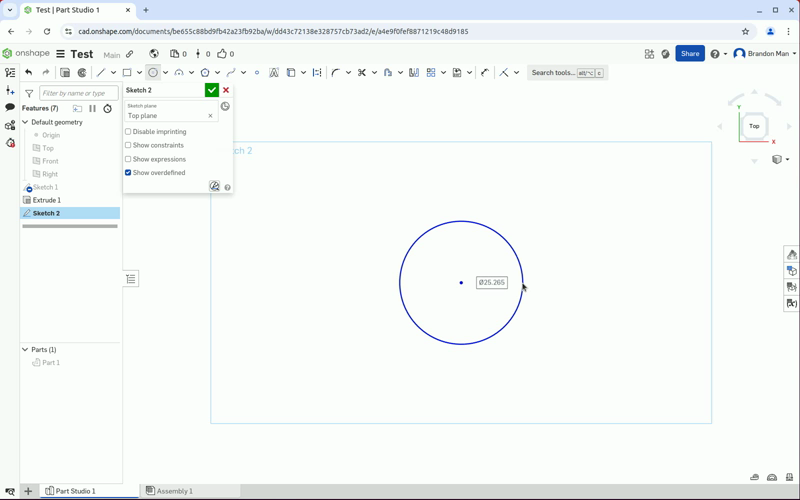
key(c)
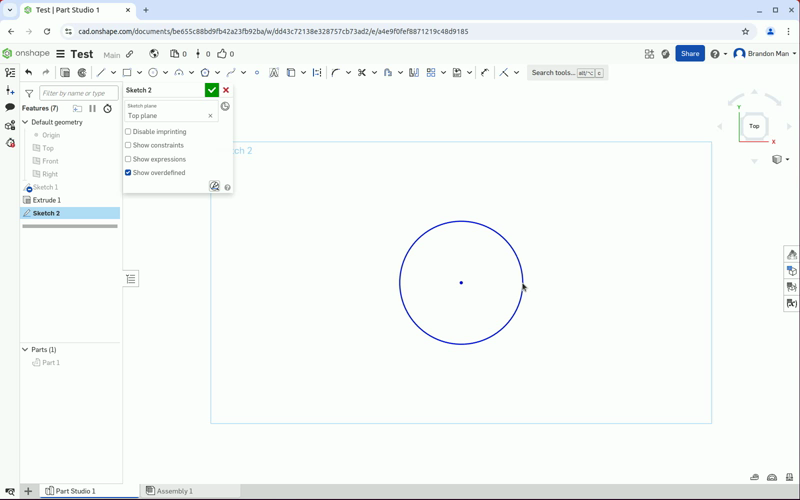
key_down(shift)
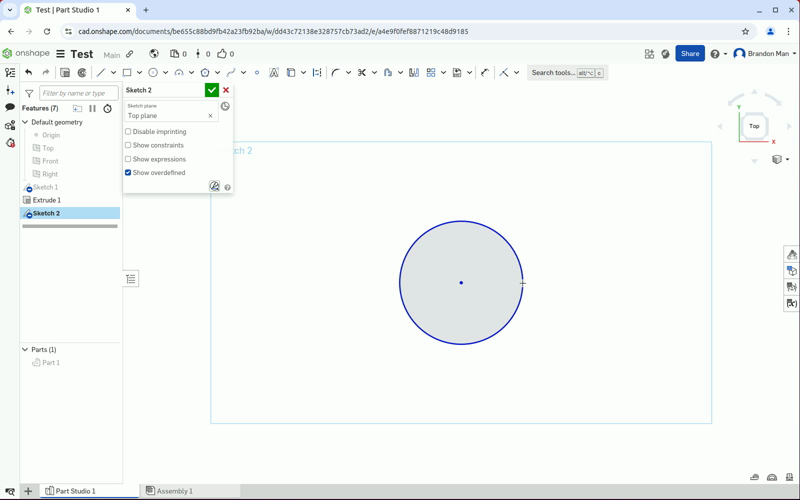
mouse_move(461, 282)
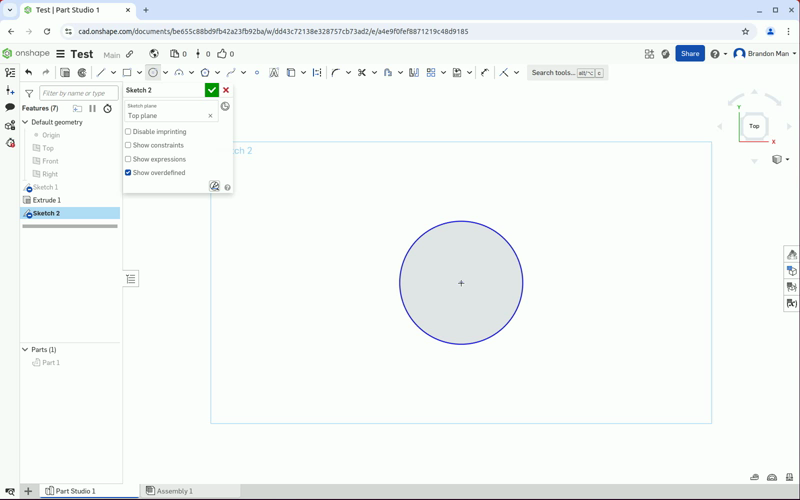
click(461, 282)
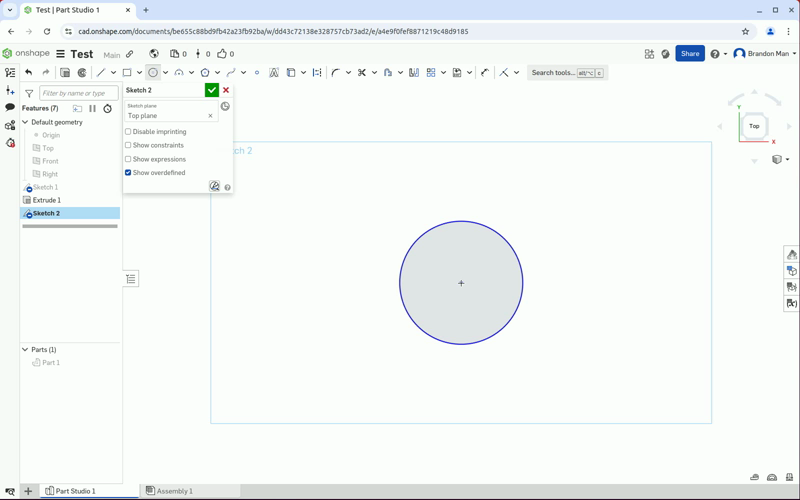
key_up(shift)
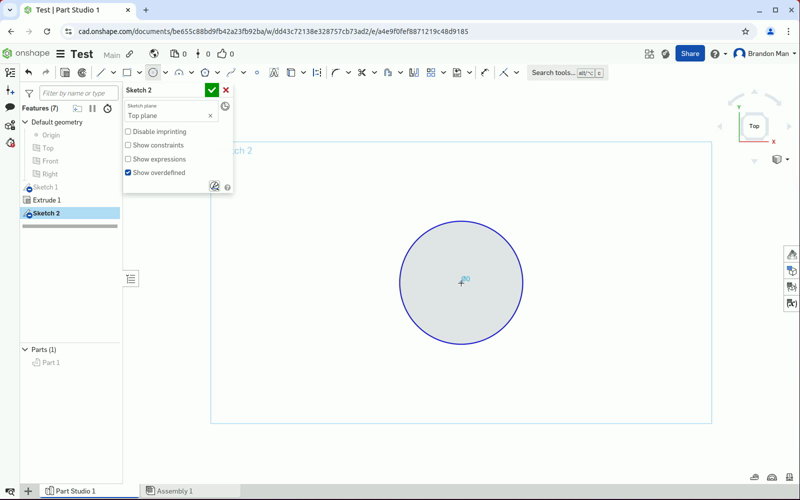
mouse_move(467, 282)
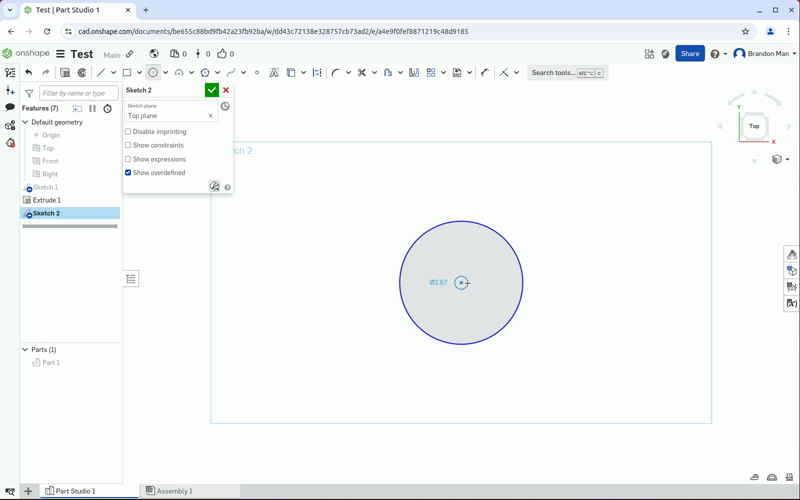
click(467, 282)
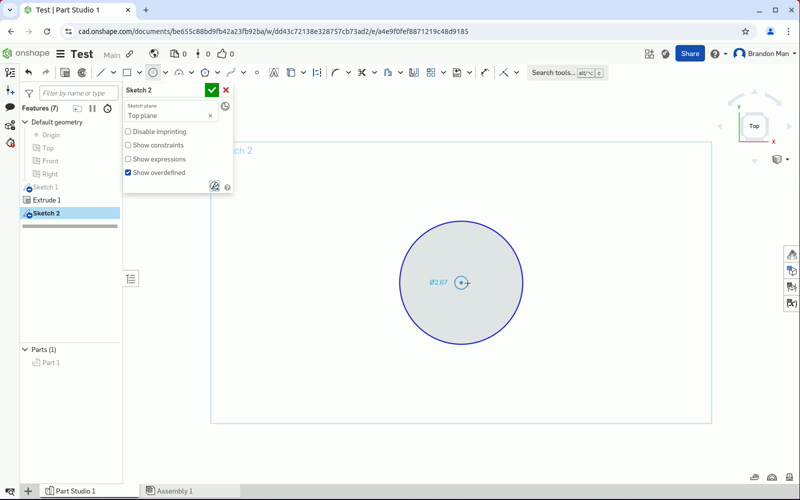
key(esc)
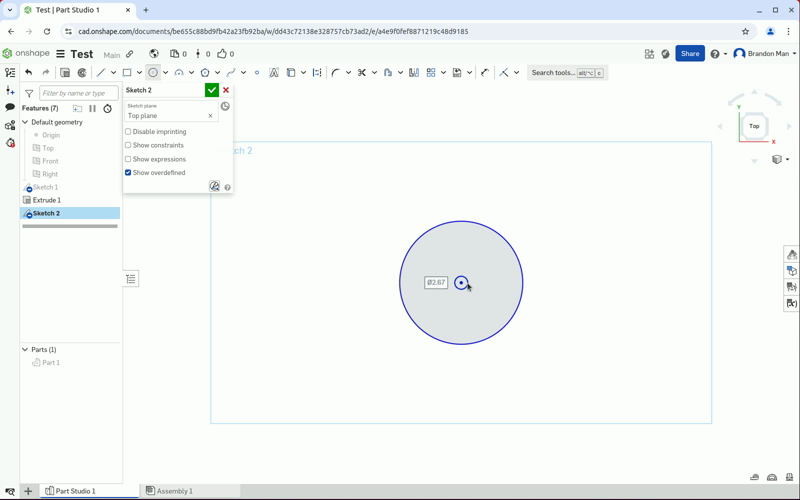
mouse_move(486, 260)
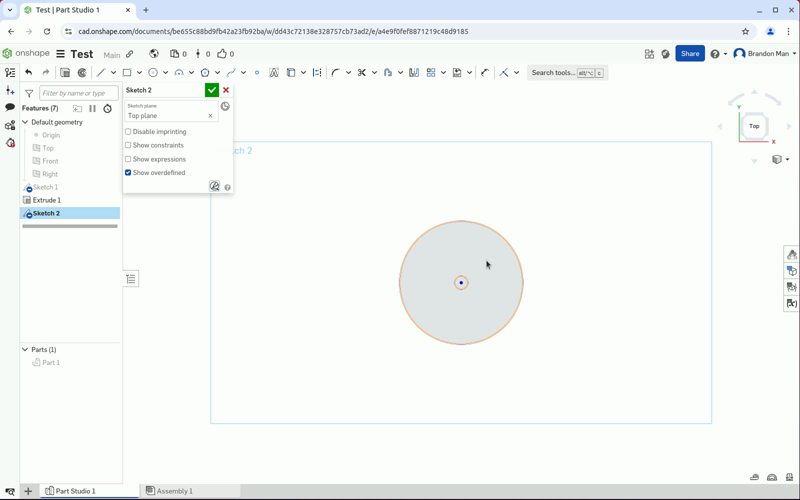
click(486, 260)
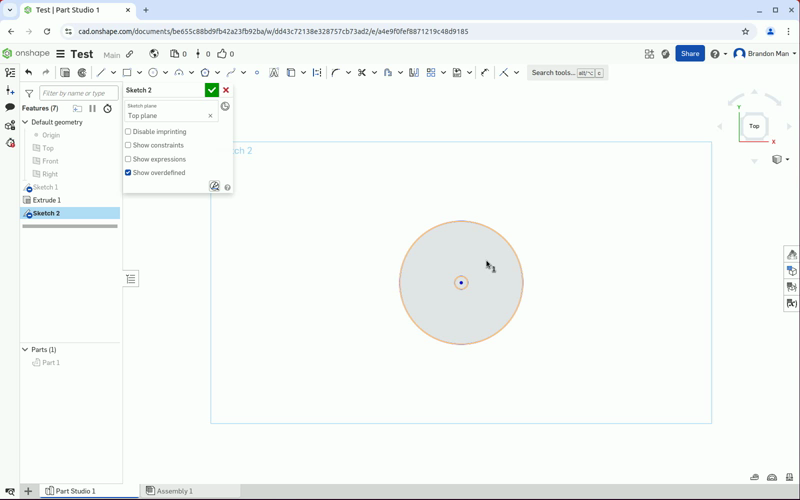
mouse_move(73, 352)
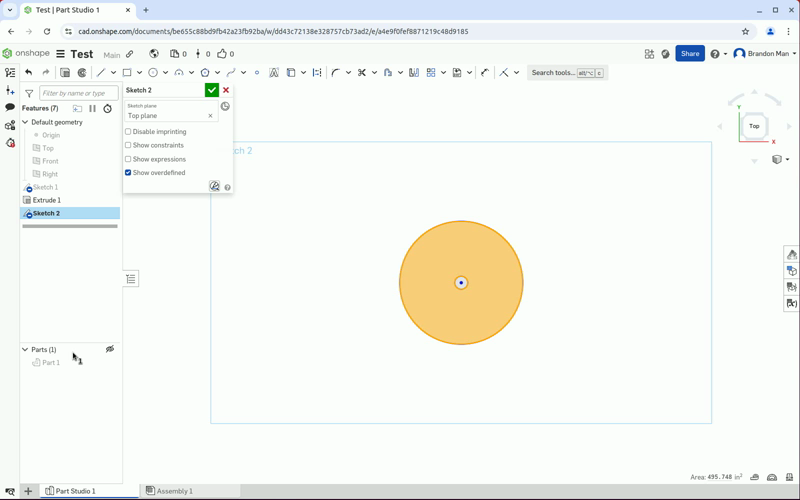
key(shift+y)
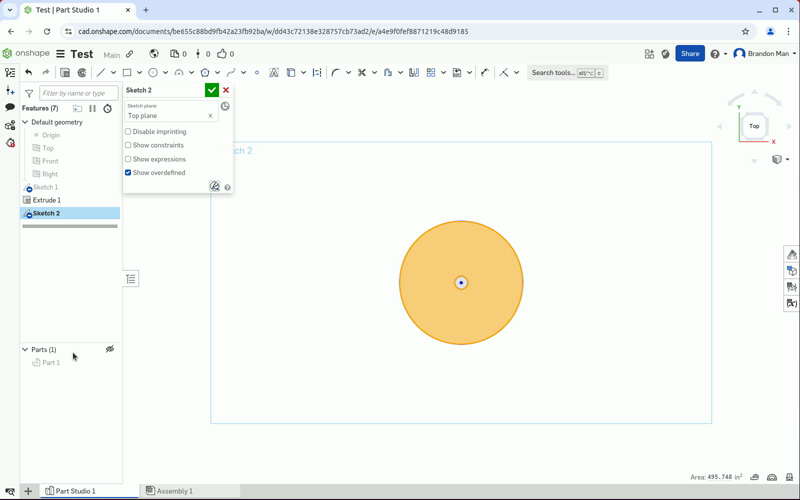
key(shift+e)
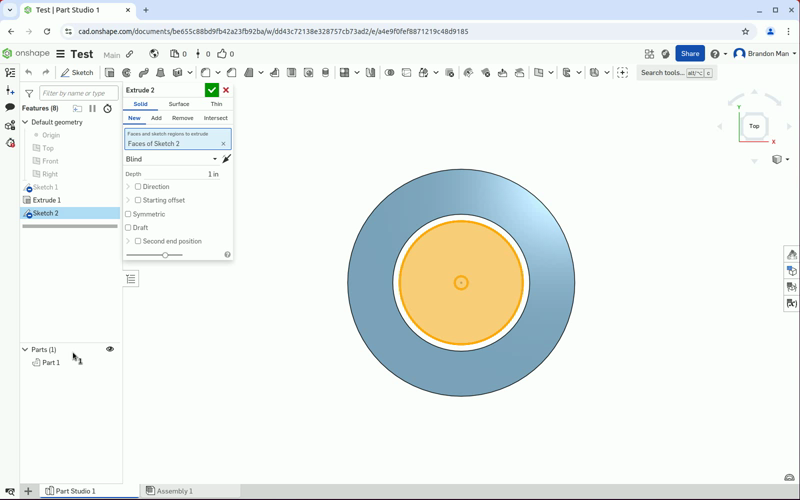
mouse_move(143, 106)
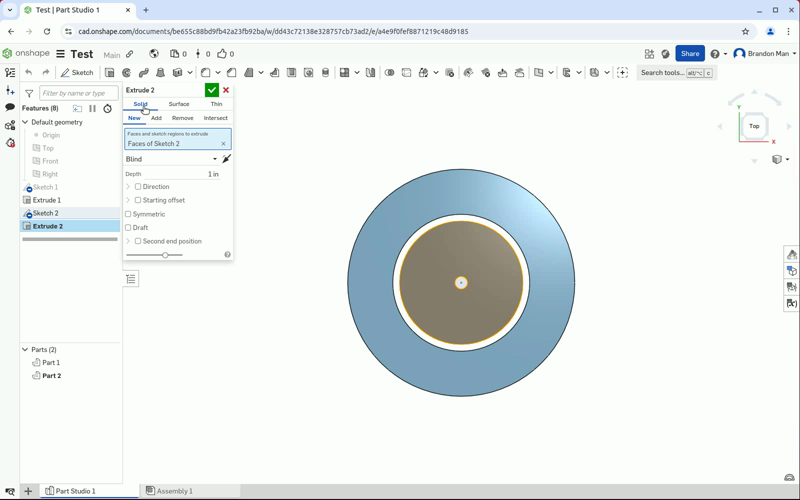
click(143, 106)
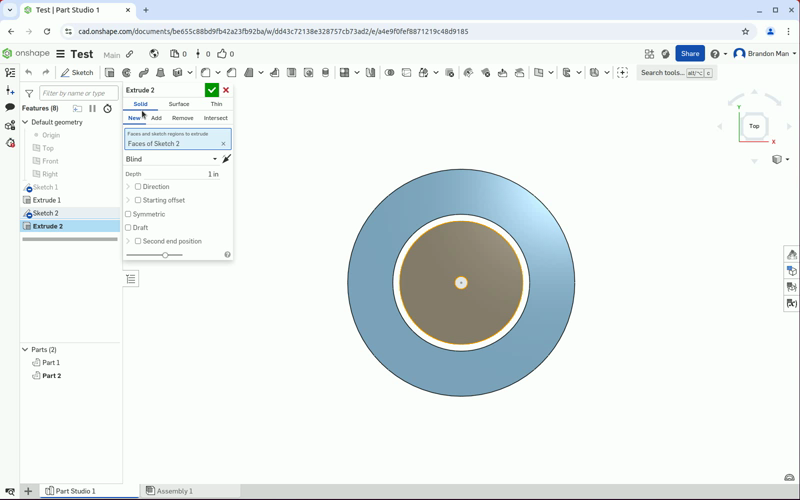
mouse_move(137, 120)
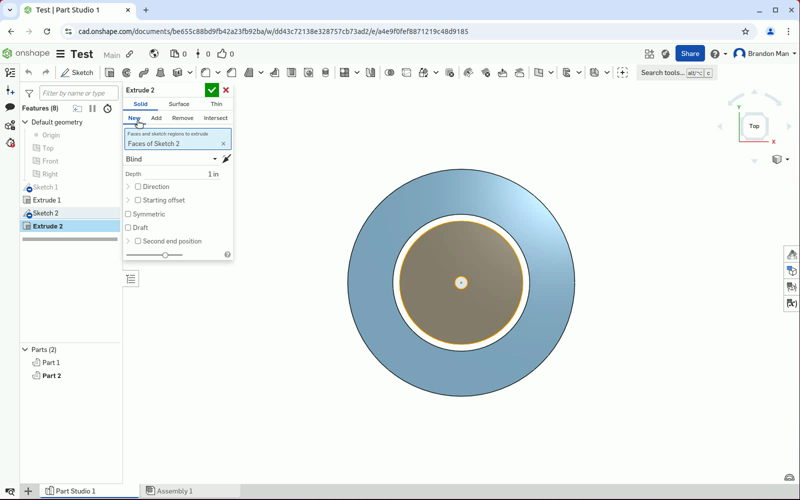
click(137, 120)
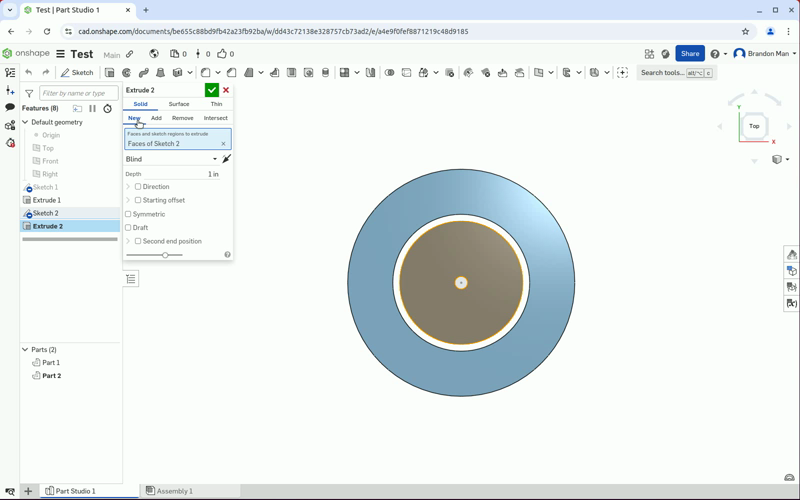
key(tab, 4)
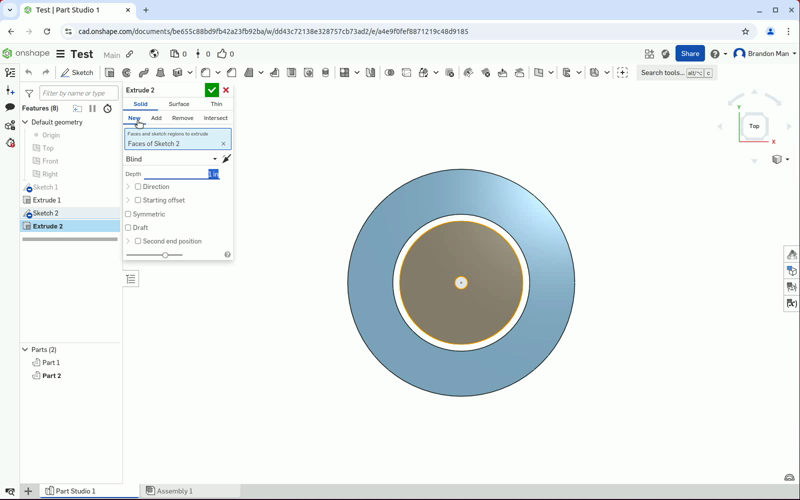
text(1.685)
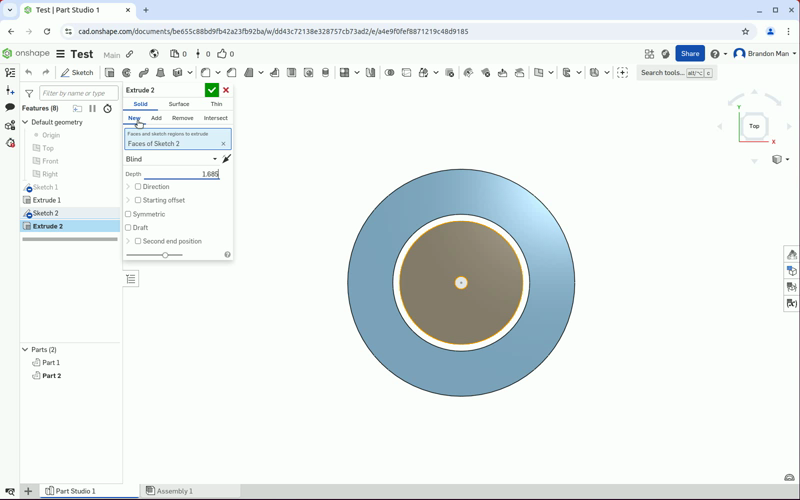
key(enter)
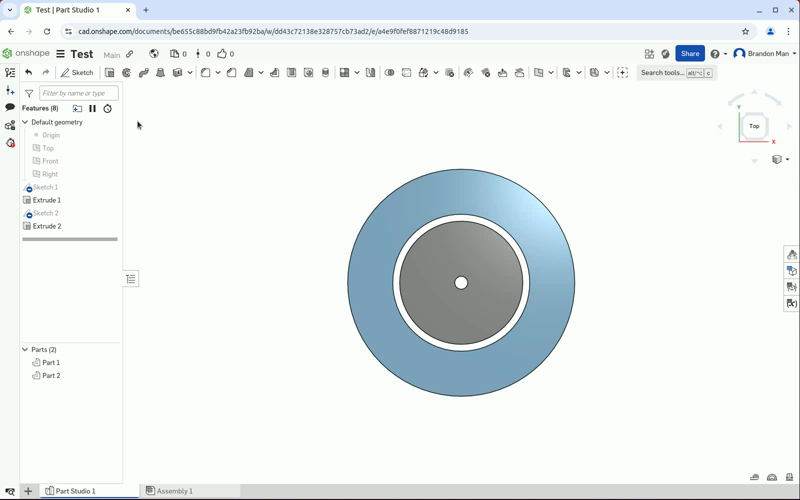
key(shift+h)
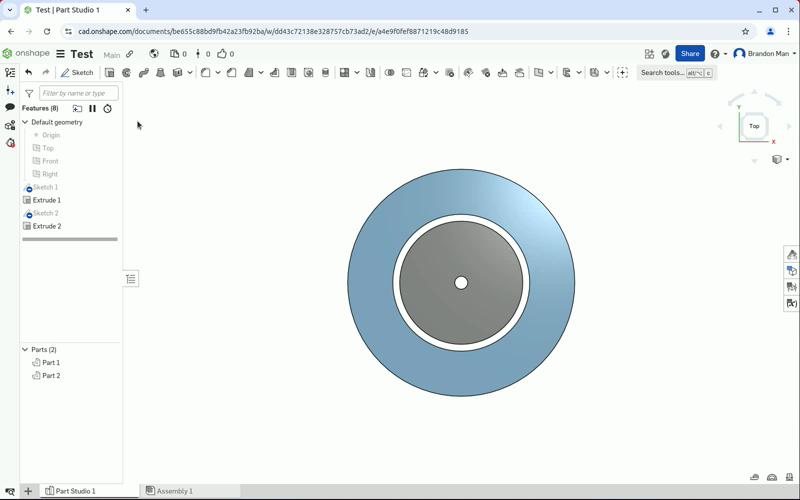
key(shift+h)
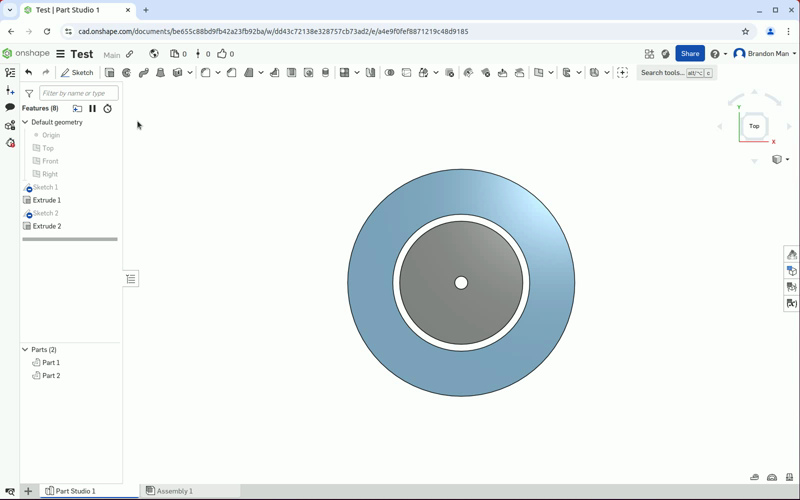
mouse_move(73, 189)
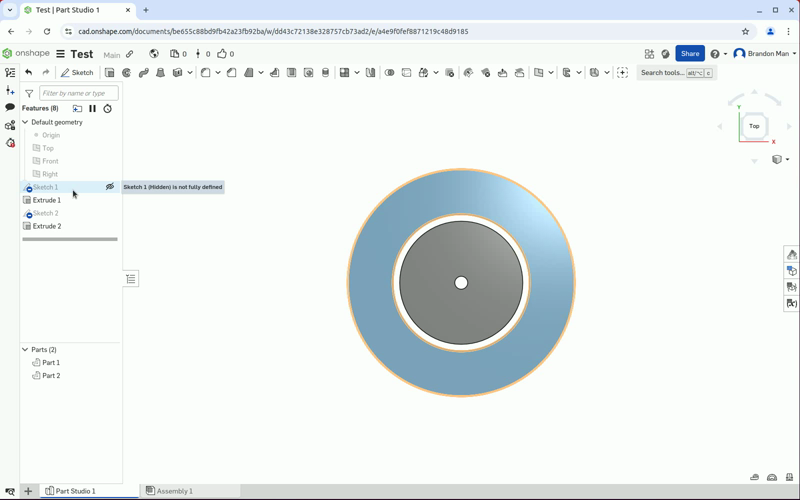
click(73, 189)
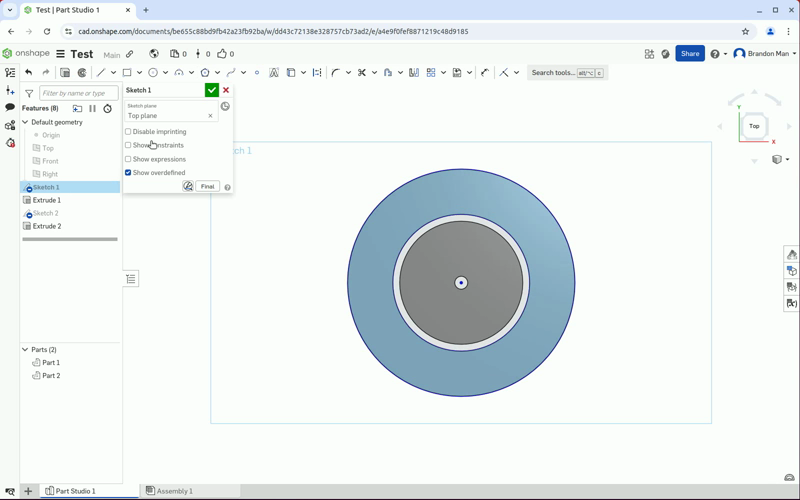
mouse_move(229, 92)
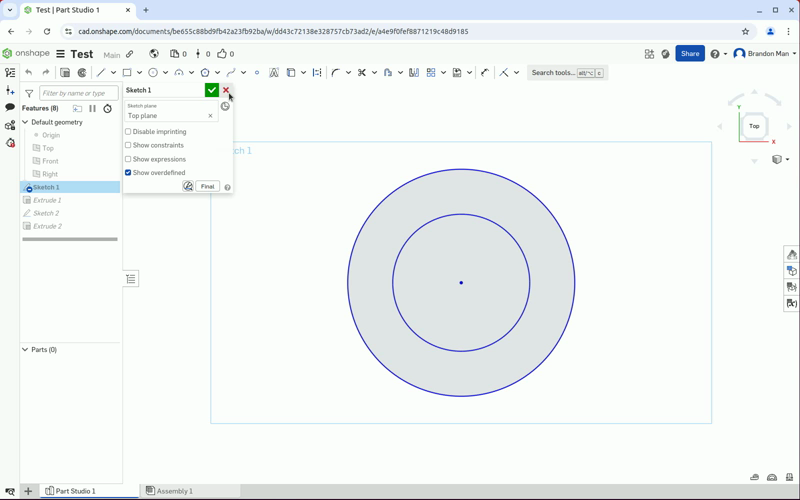
click(229, 92)
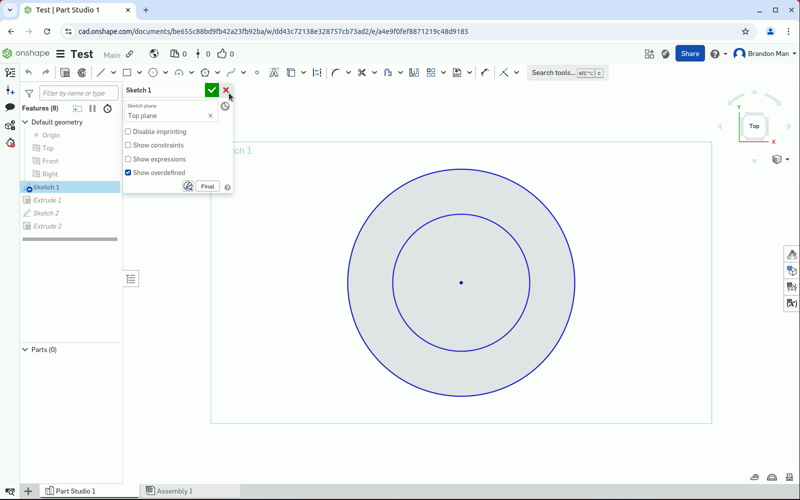
key(shift+s)
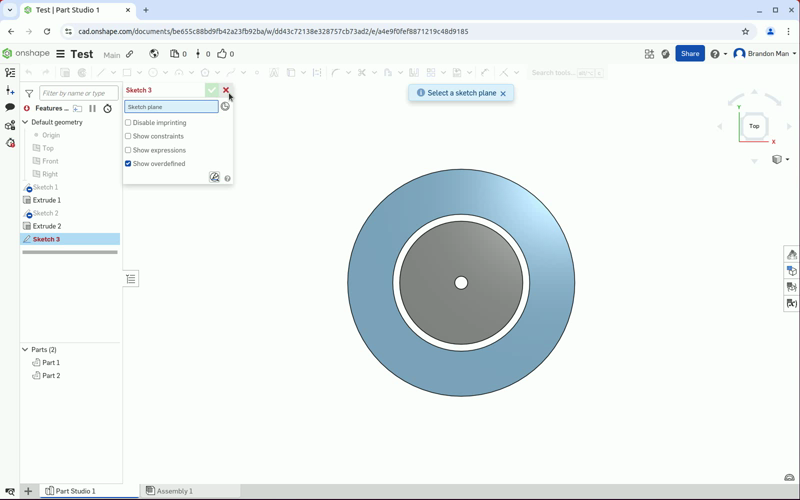
mouse_move(73, 150)
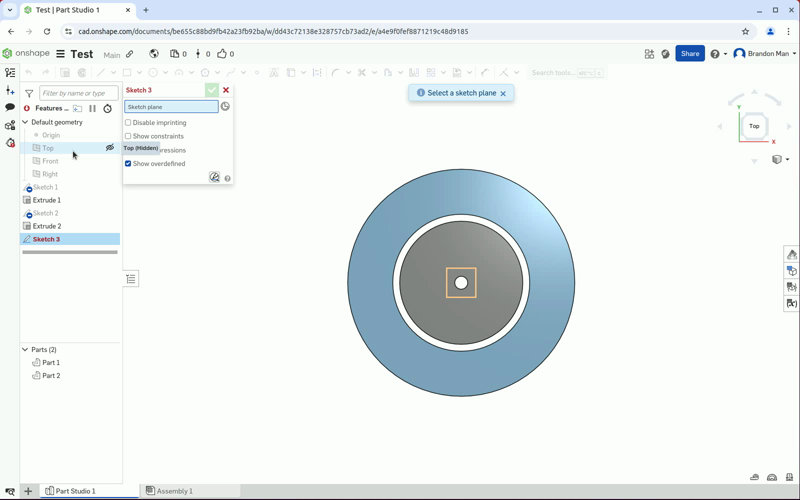
click(73, 150)
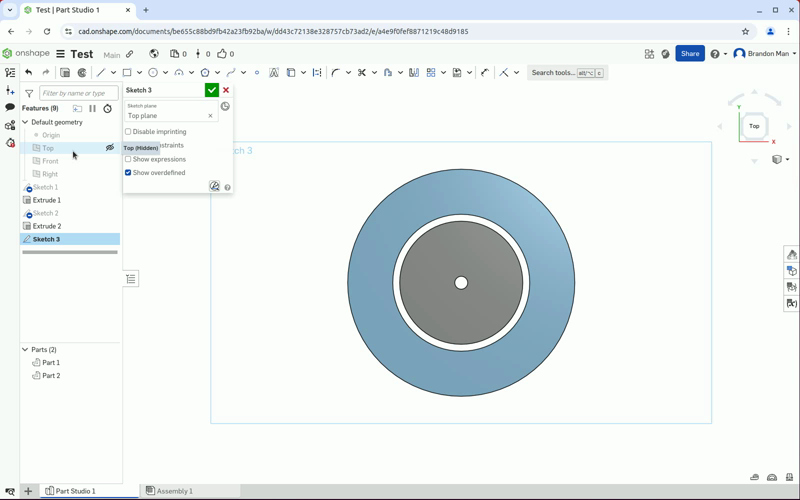
mouse_move(73, 352)
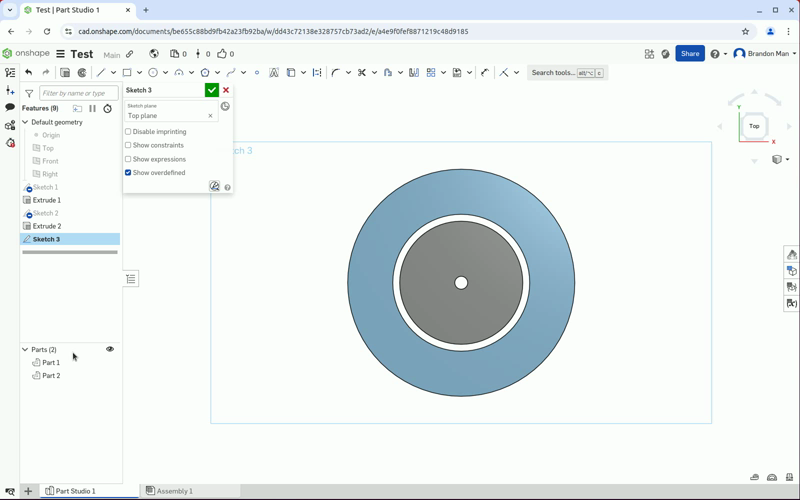
key(y)
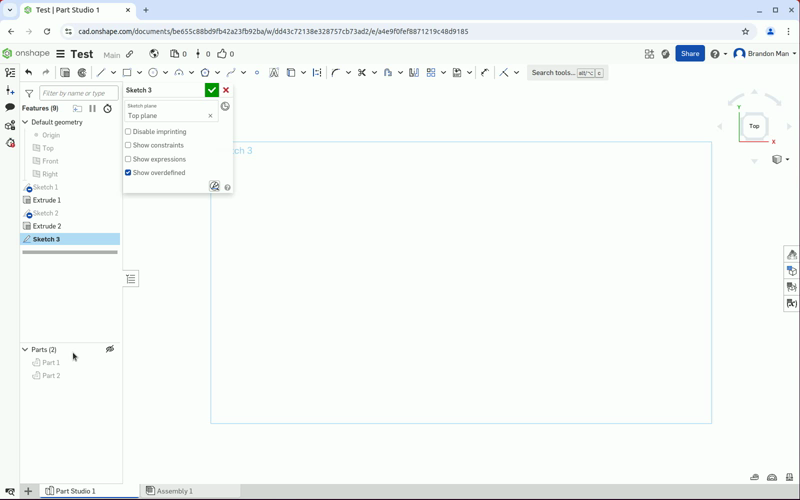
key(c)
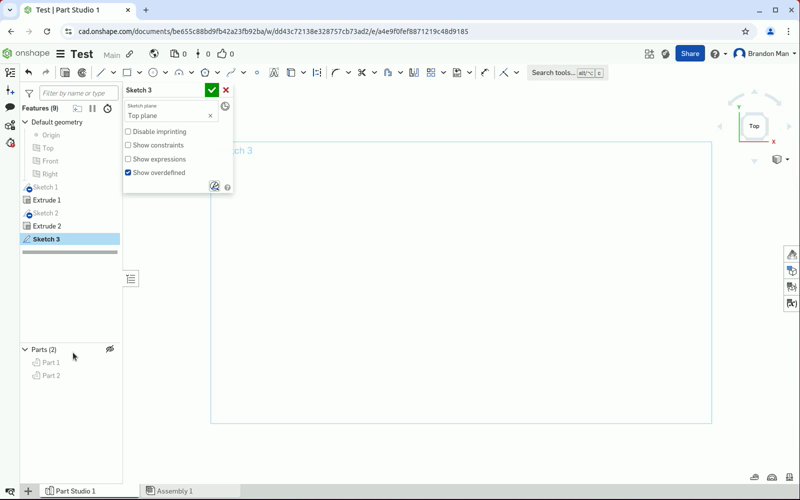
key_down(shift)
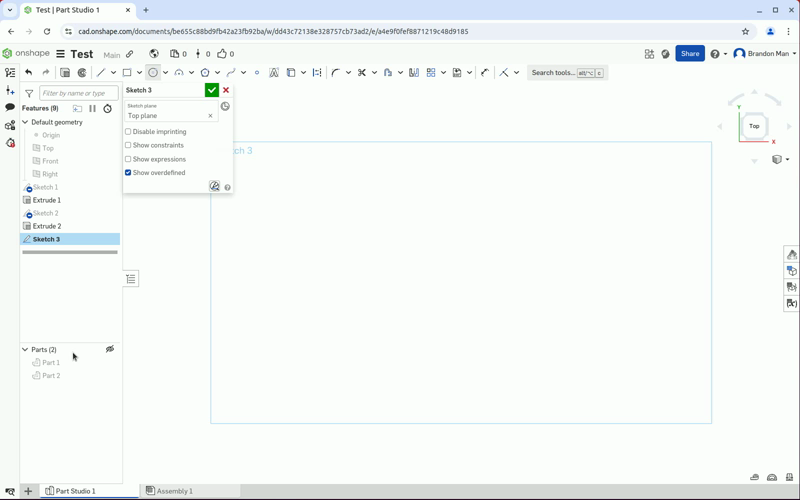
mouse_move(461, 282)
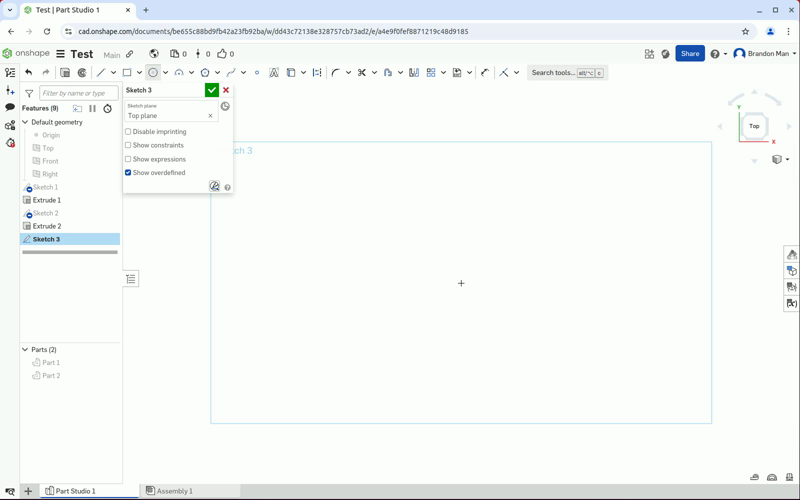
click(461, 282)
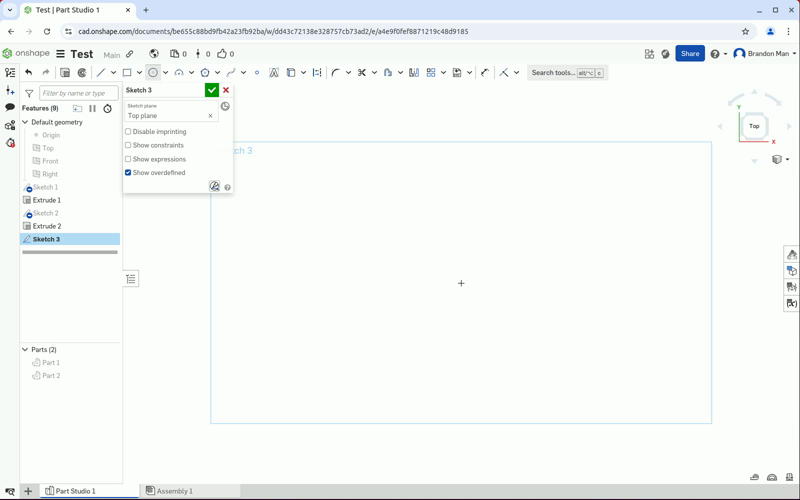
key_up(shift)
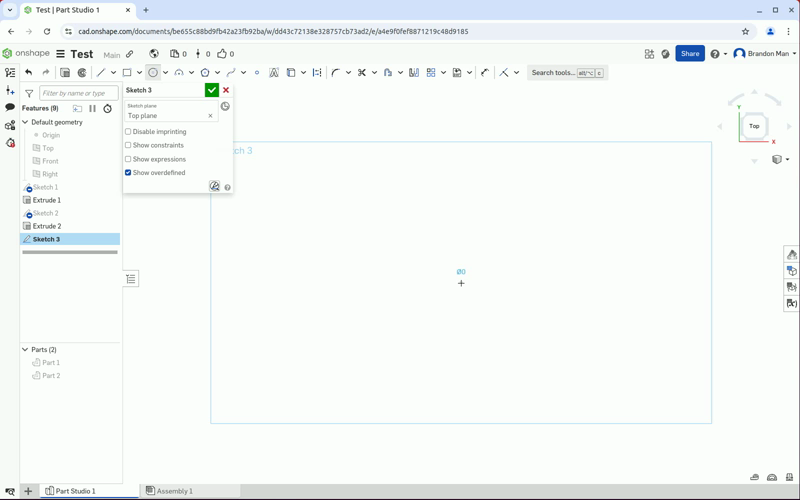
mouse_move(531, 282)
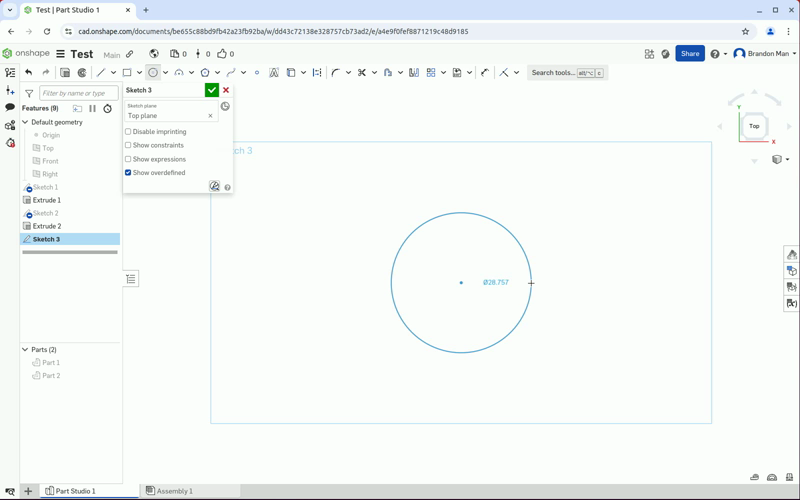
click(531, 282)
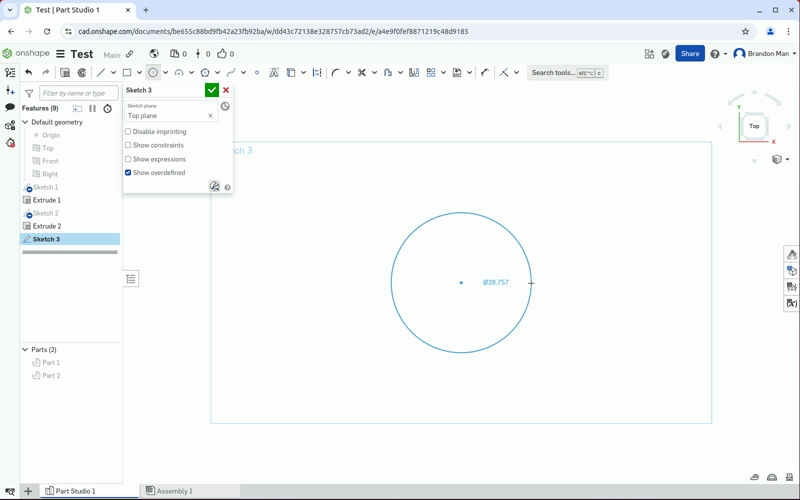
key(esc)
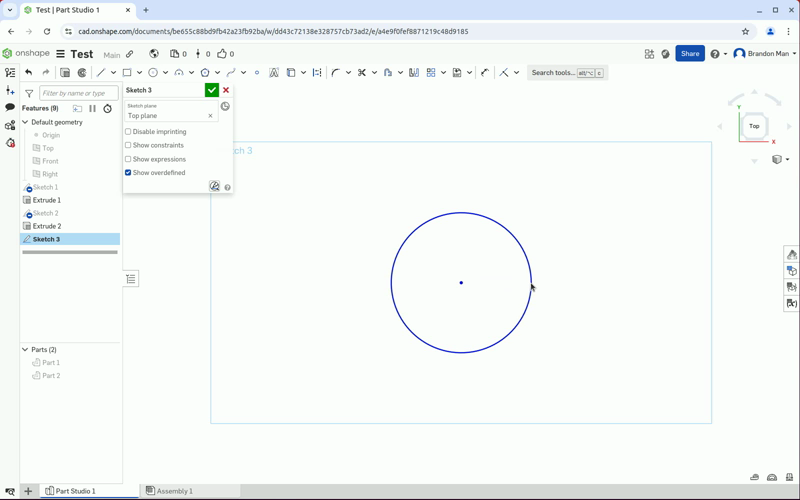
key(c)
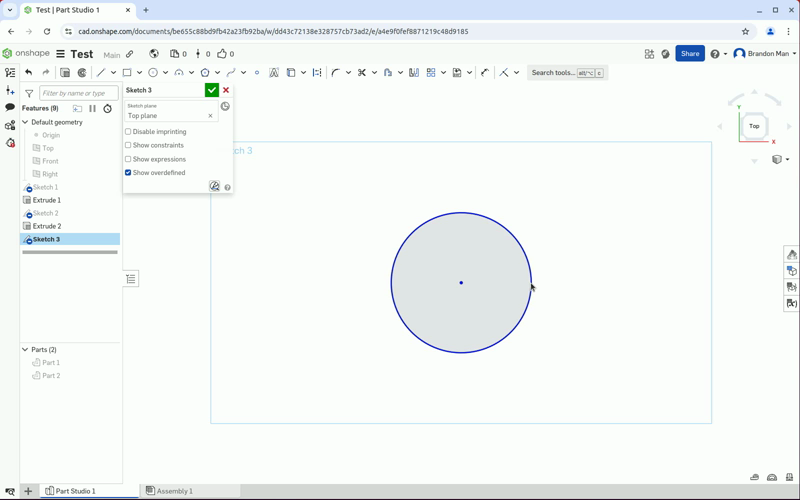
key_down(shift)
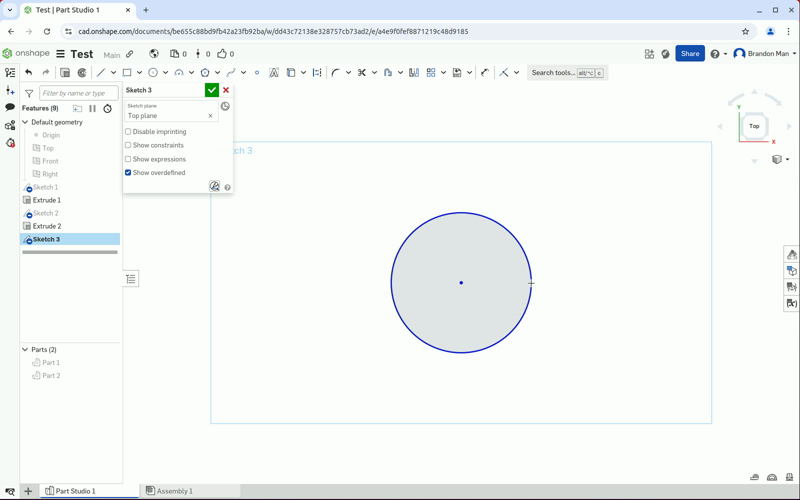
mouse_move(461, 282)
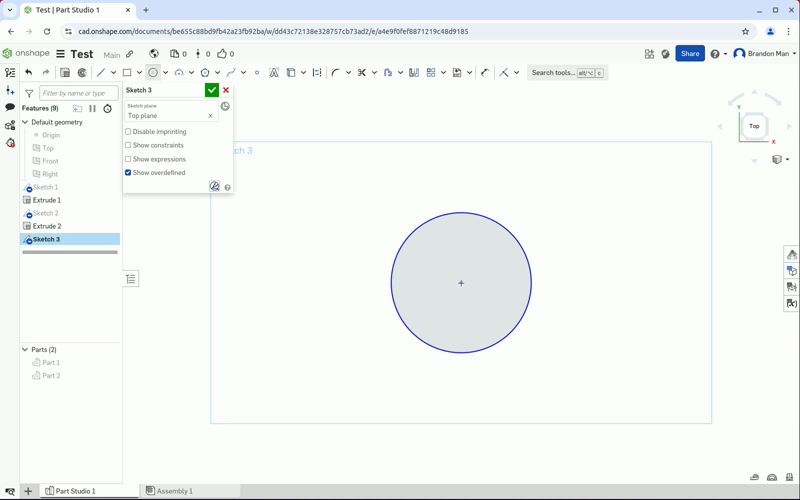
click(461, 282)
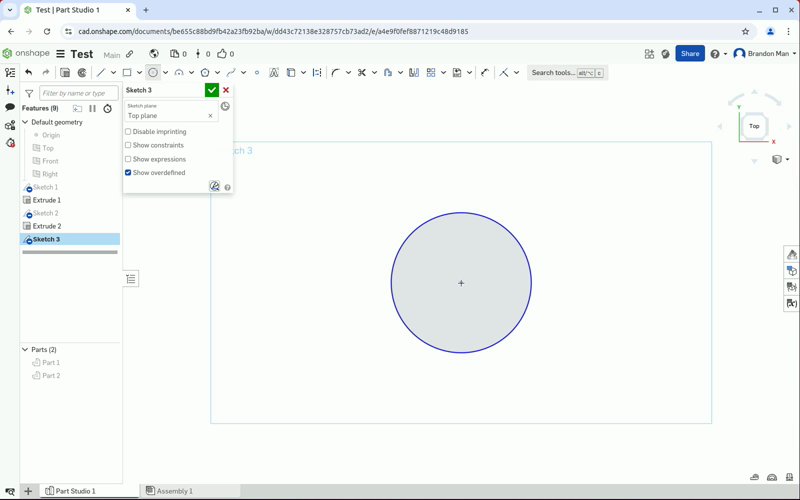
key_up(shift)
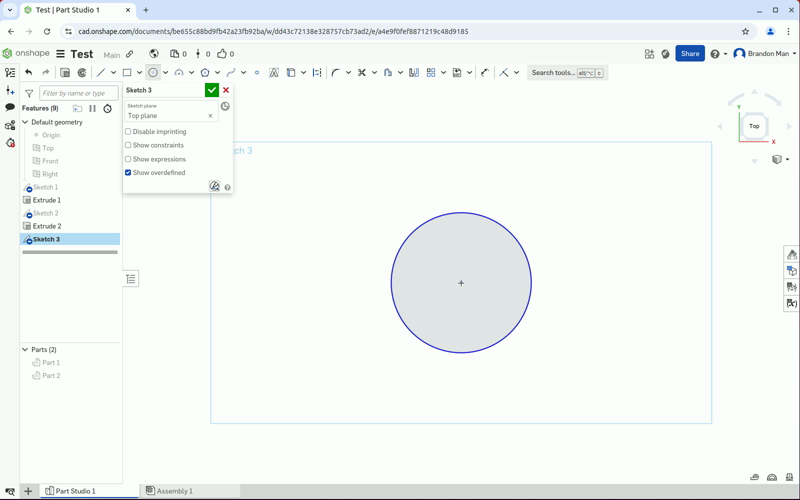
mouse_move(523, 282)
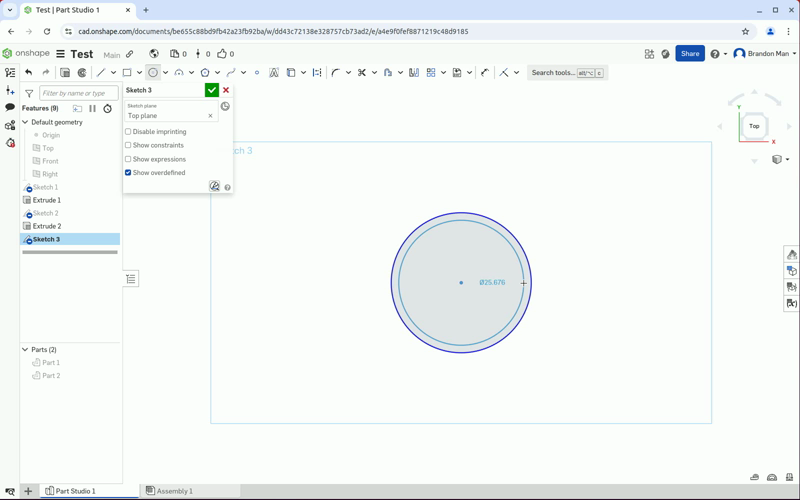
click(523, 282)
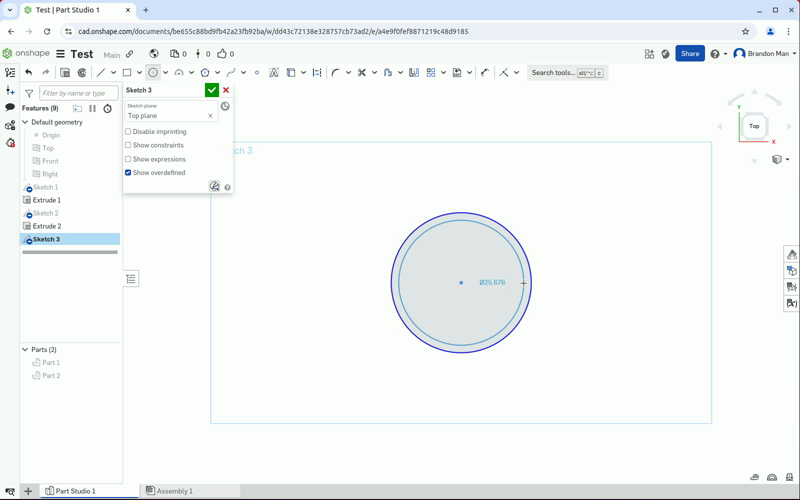
key(esc)
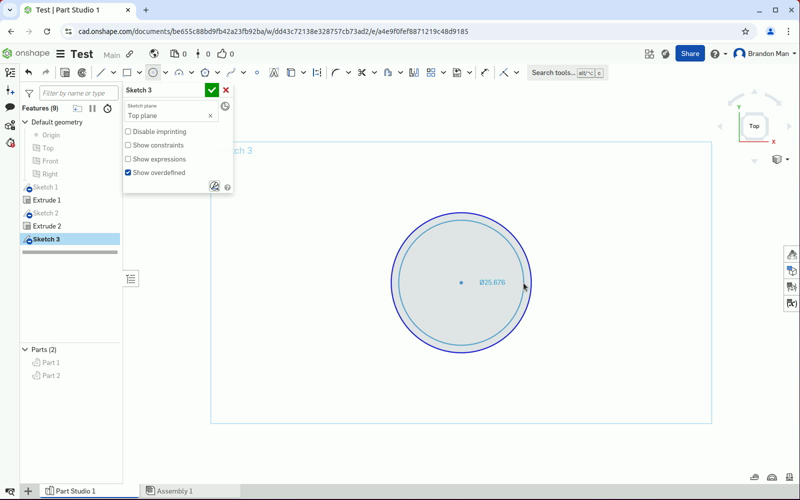
mouse_move(480, 221)
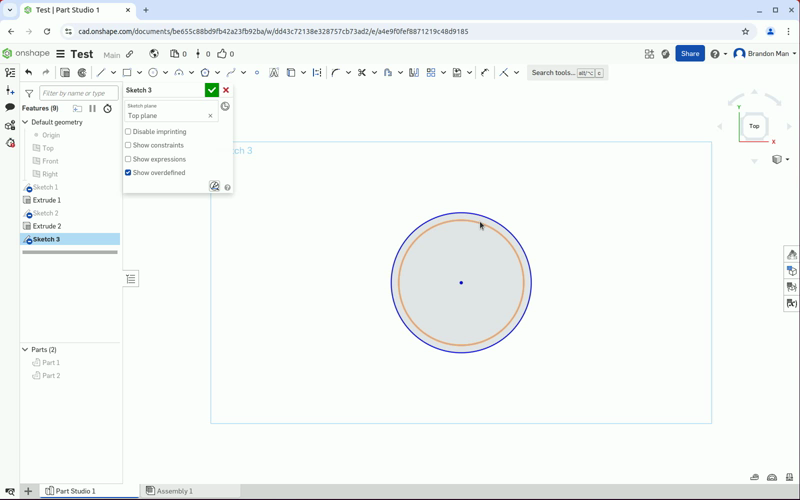
click(480, 221)
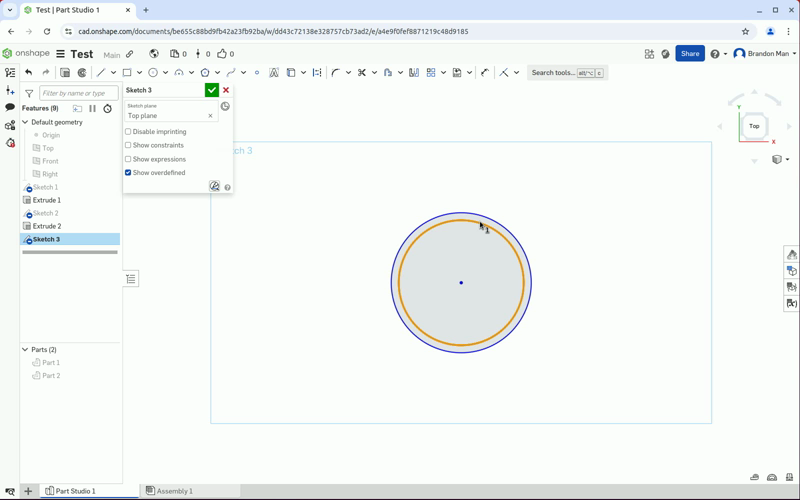
mouse_move(73, 352)
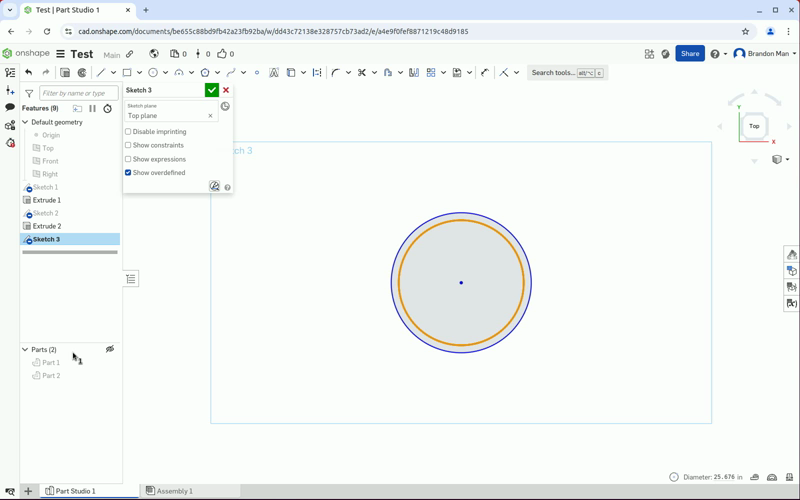
key(shift+y)
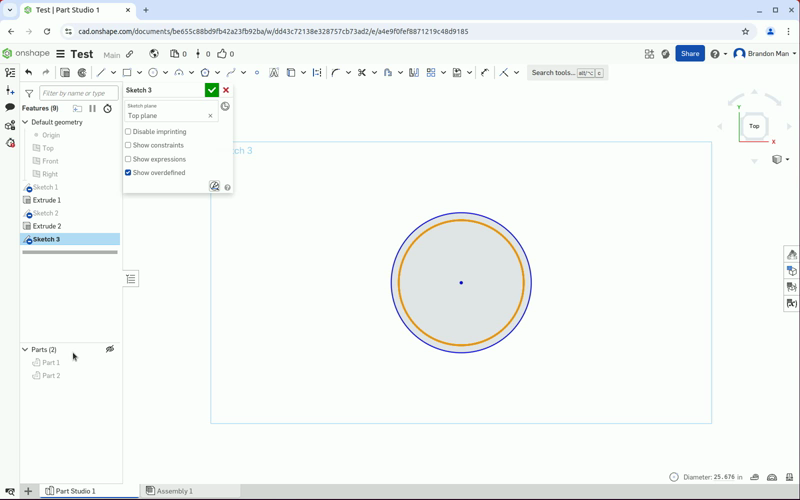
key(shift+e)
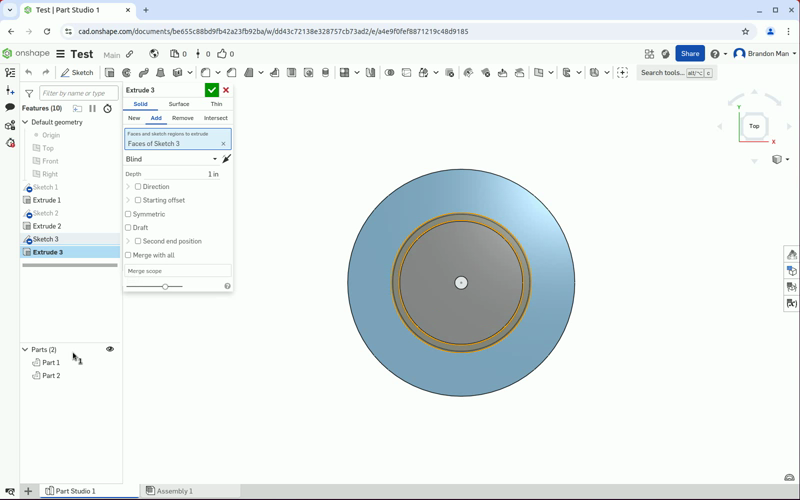
mouse_move(143, 106)
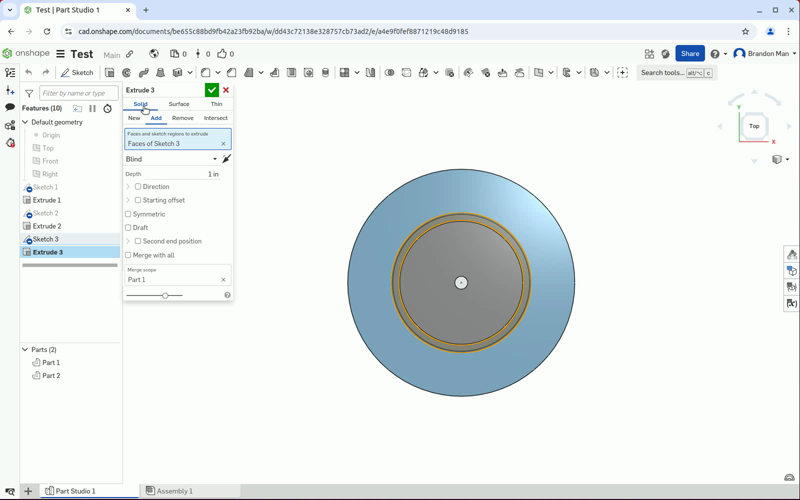
click(143, 106)
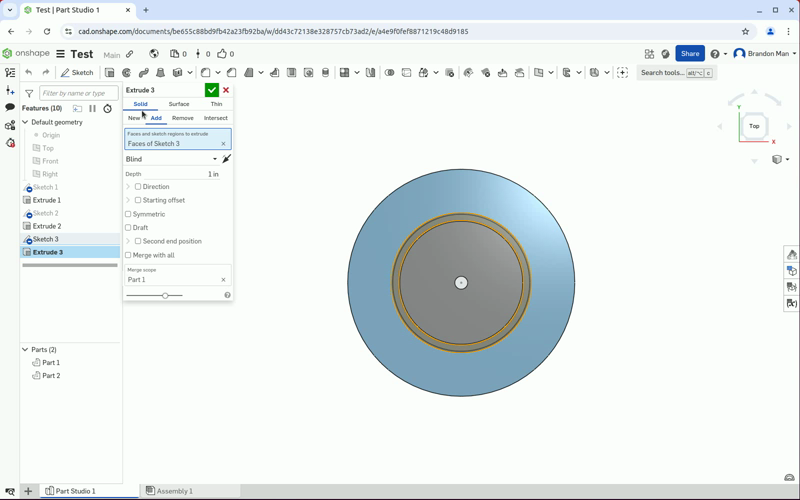
mouse_move(137, 120)
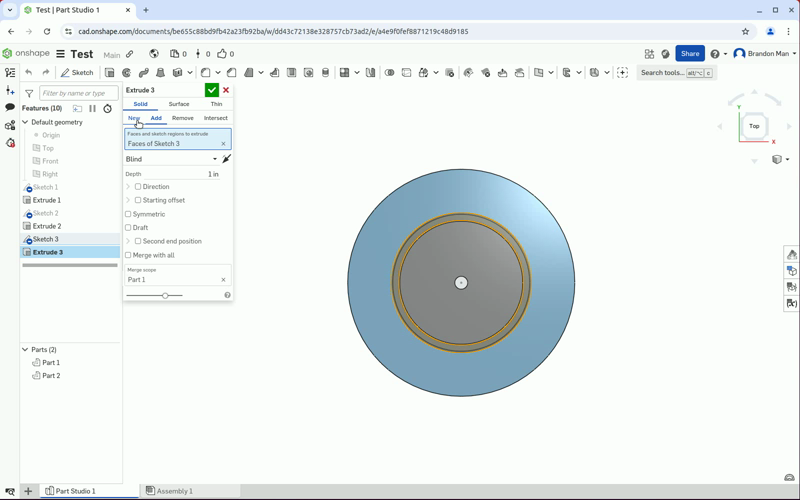
click(137, 120)
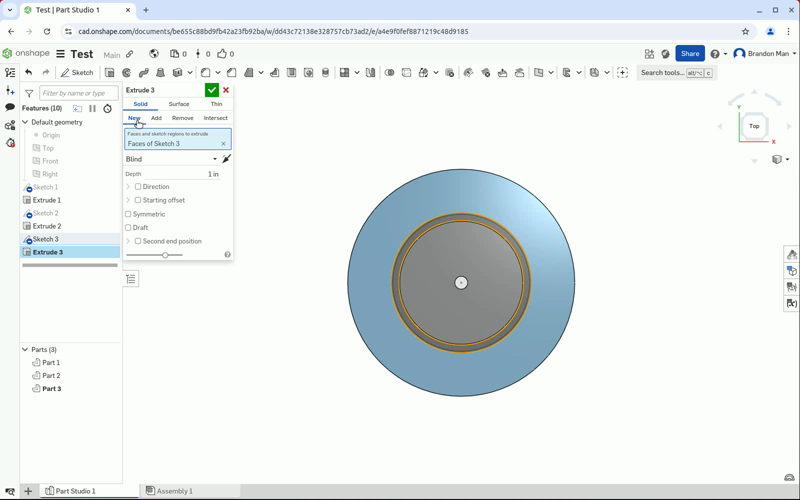
key(tab, 4)
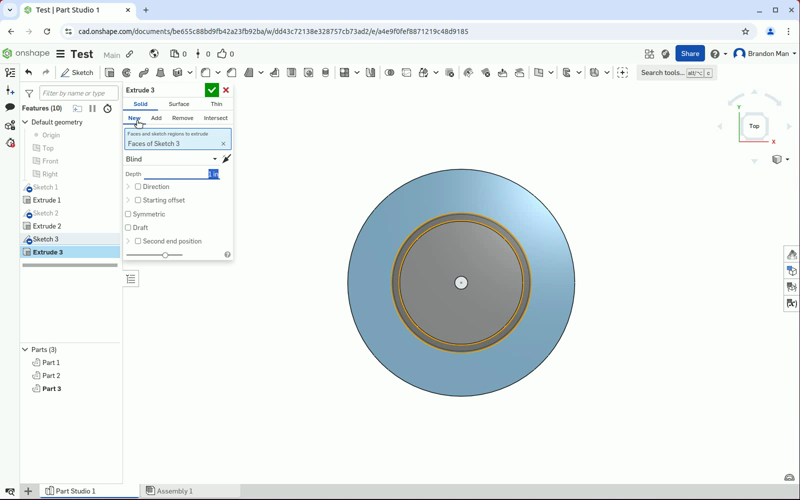
text(1.685)
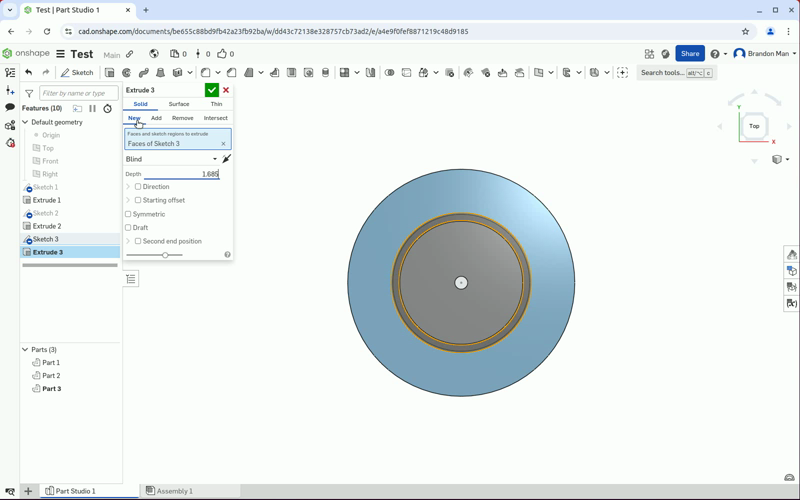
key(enter)
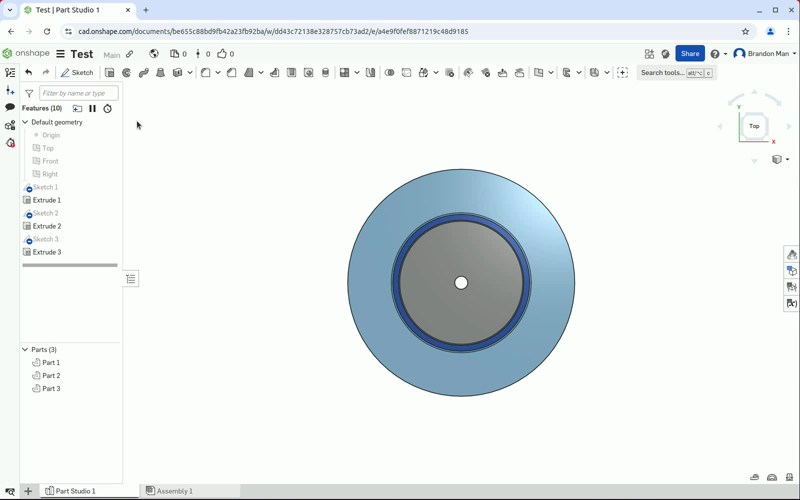
key(shift+h)
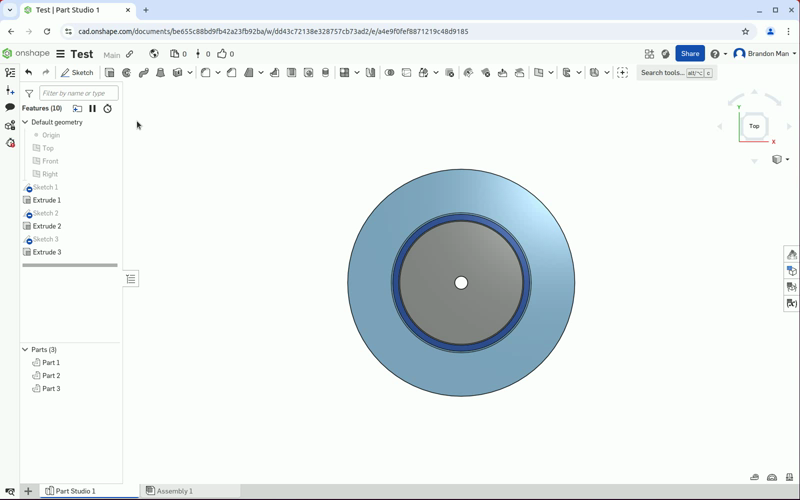
key(shift+h)
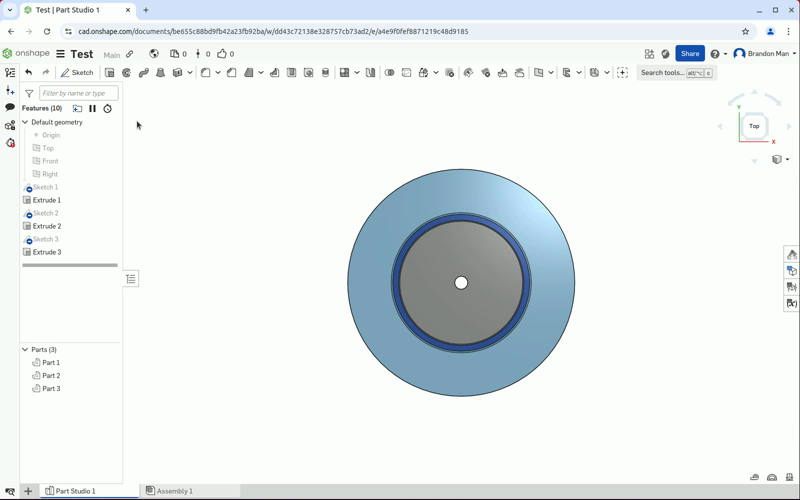
mouse_move(73, 189)
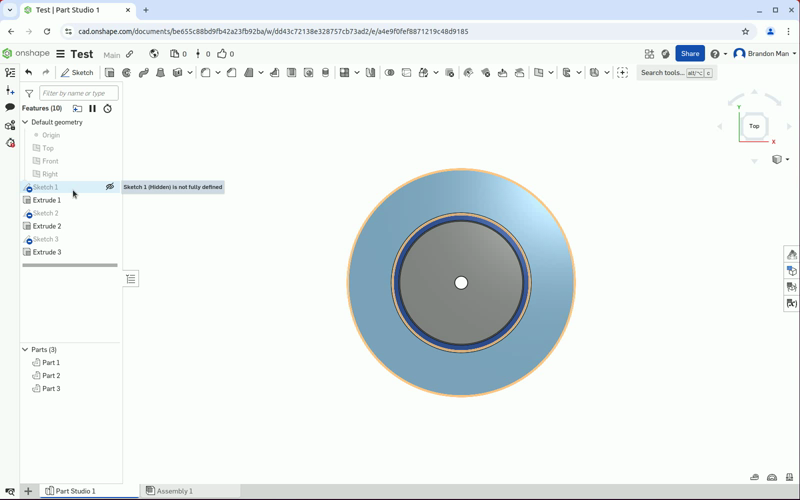
click(73, 189)
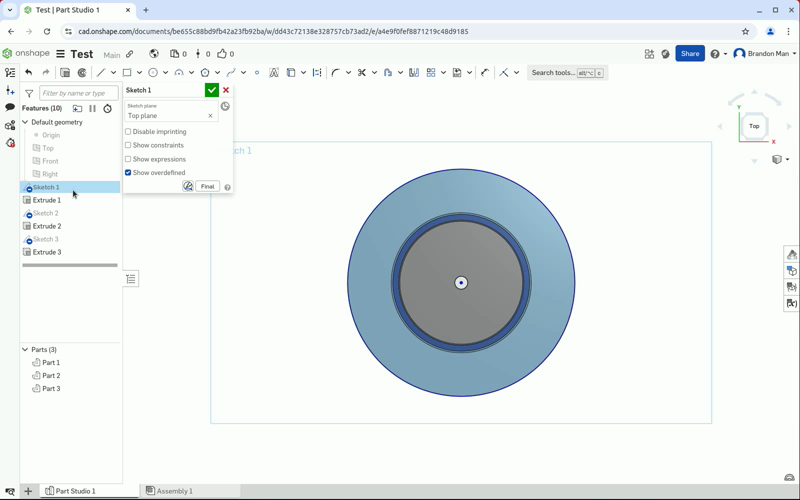
mouse_move(229, 92)
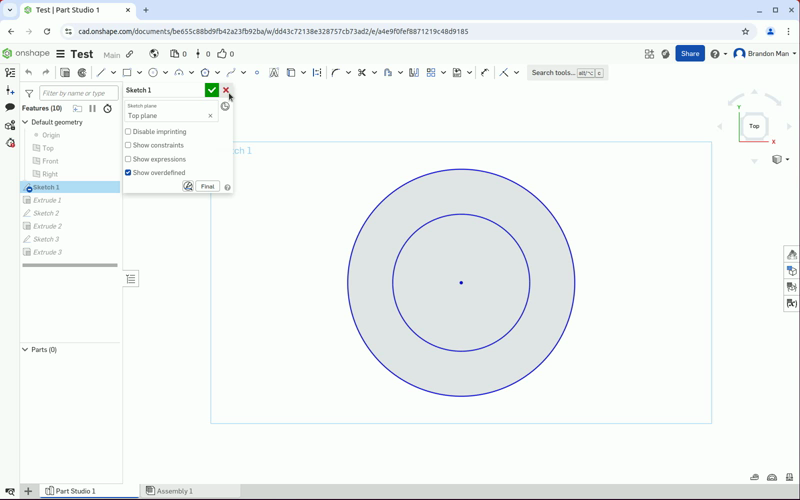
click(229, 92)
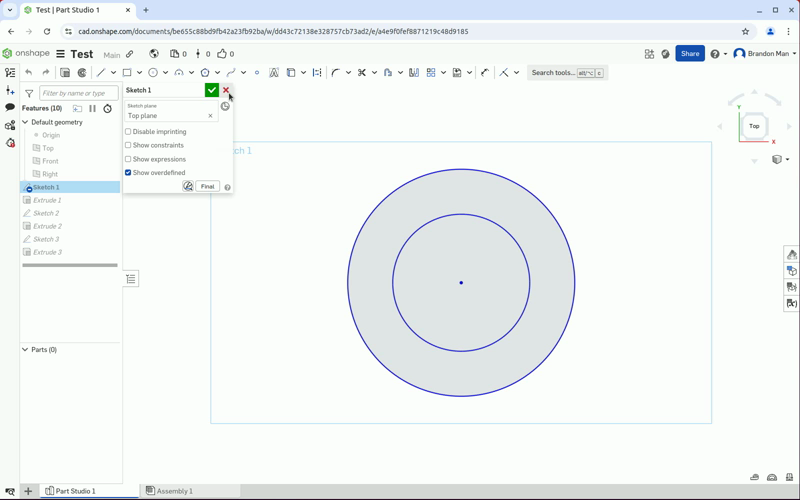
key(shift+s)
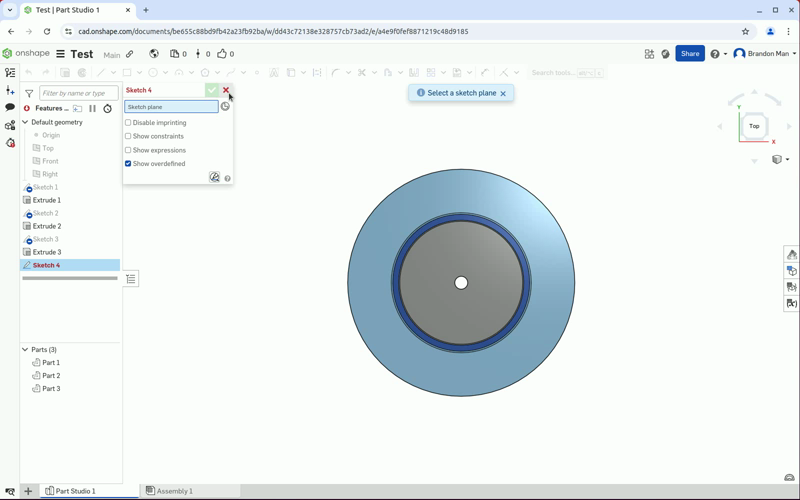
mouse_move(73, 150)
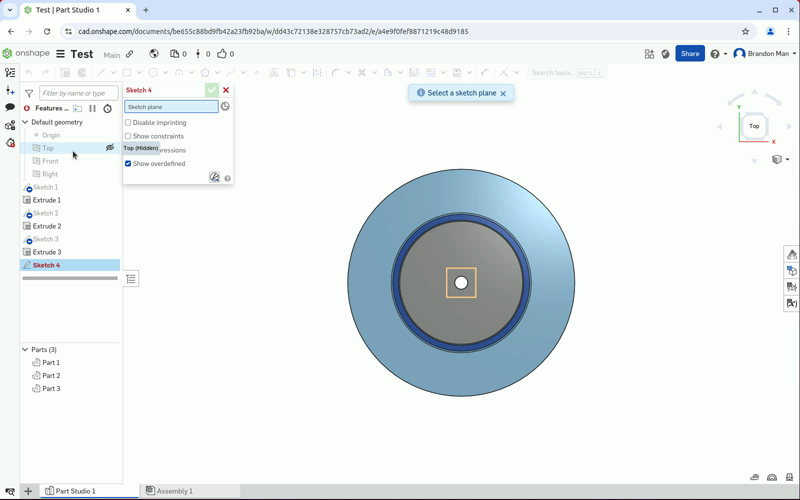
click(73, 150)
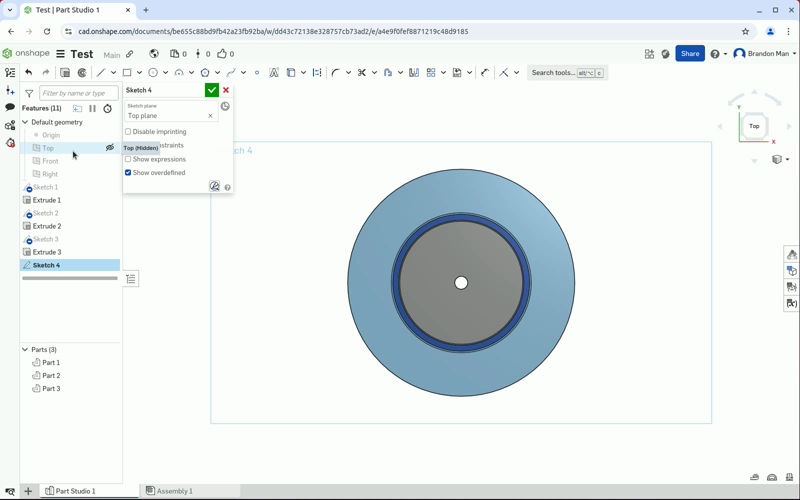
mouse_move(73, 352)
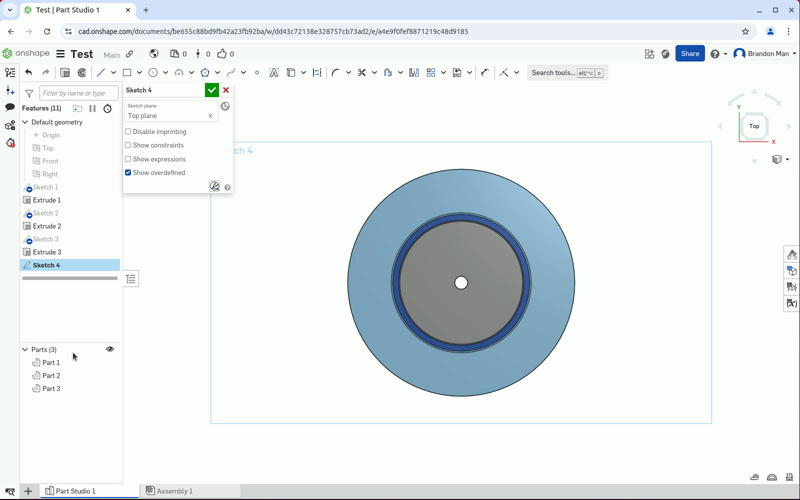
key(y)
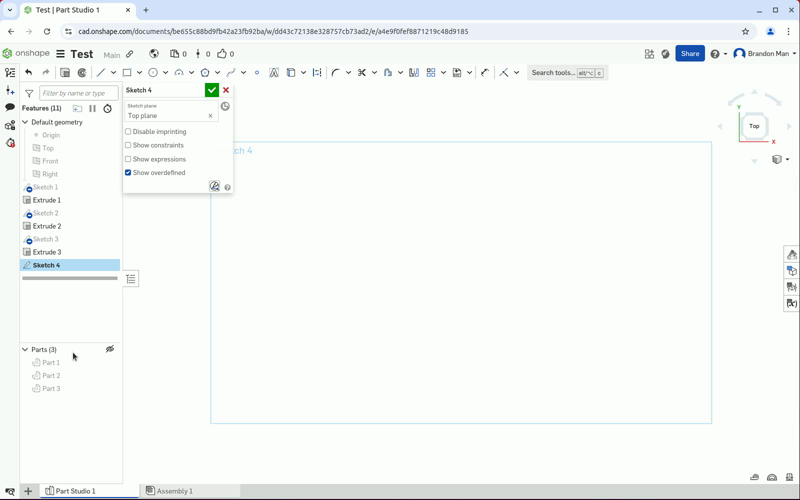
key(c)
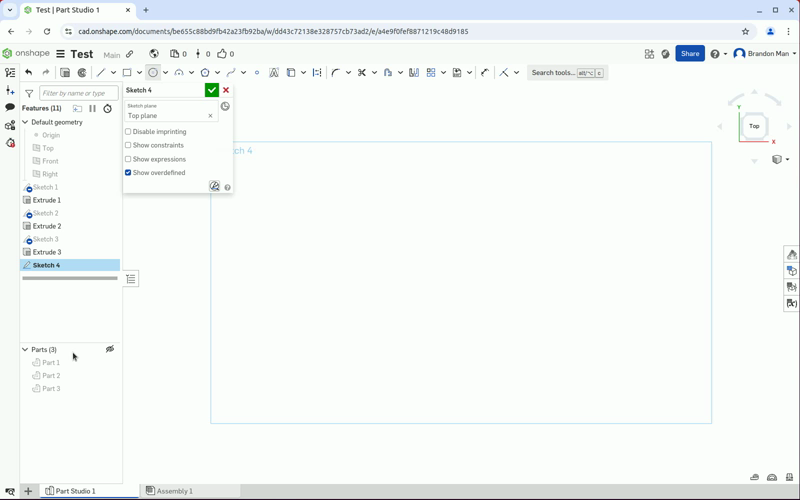
key_down(shift)
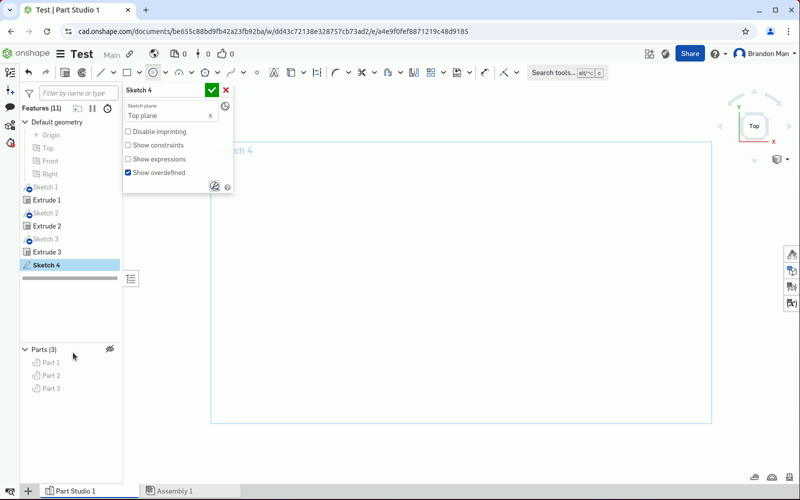
mouse_move(461, 282)
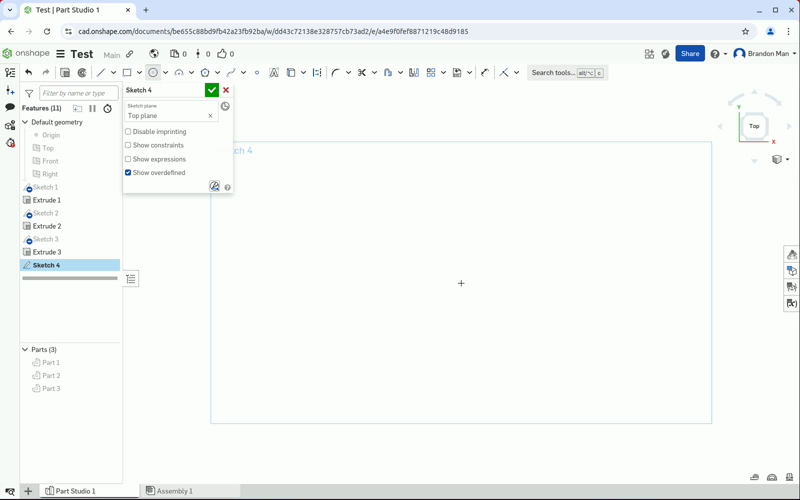
click(461, 282)
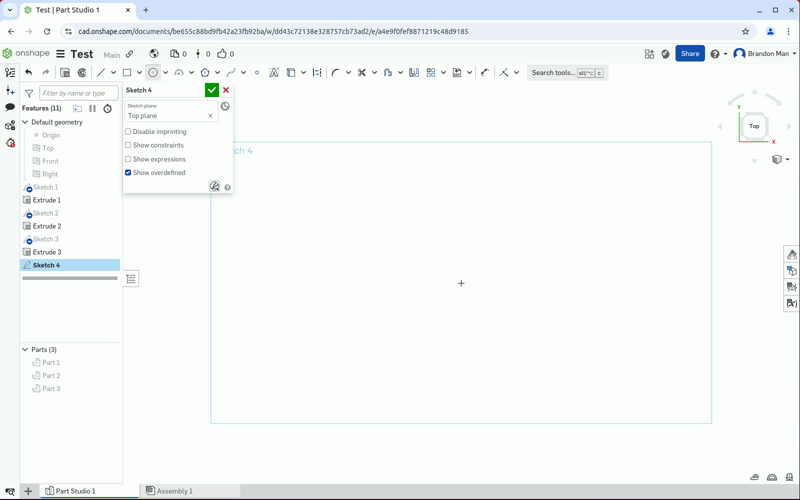
key_up(shift)
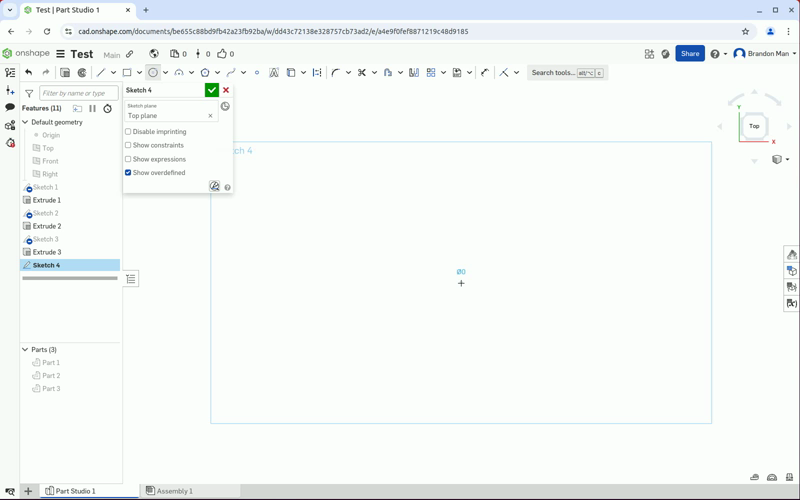
mouse_move(531, 282)
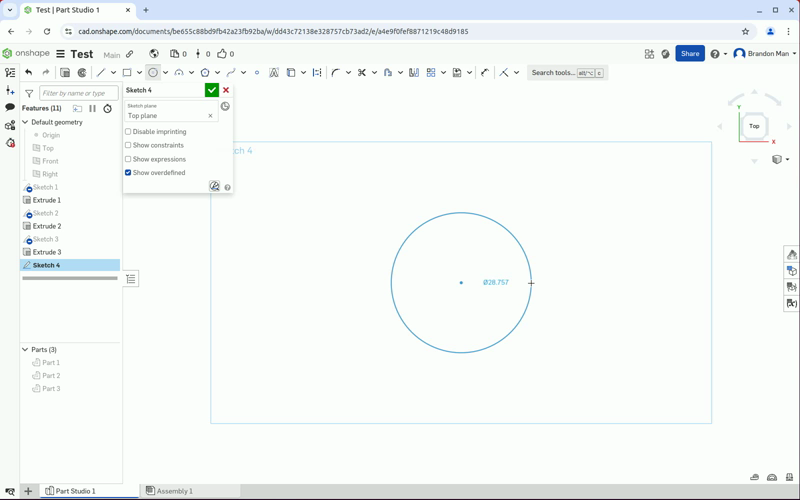
click(531, 282)
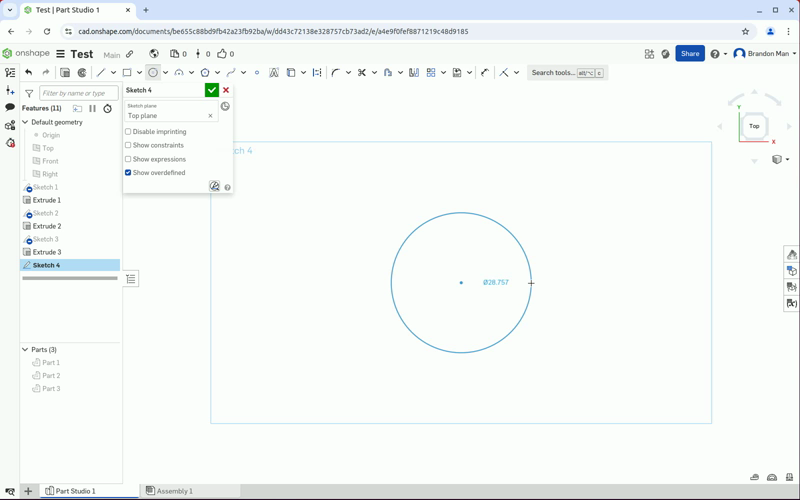
key(esc)
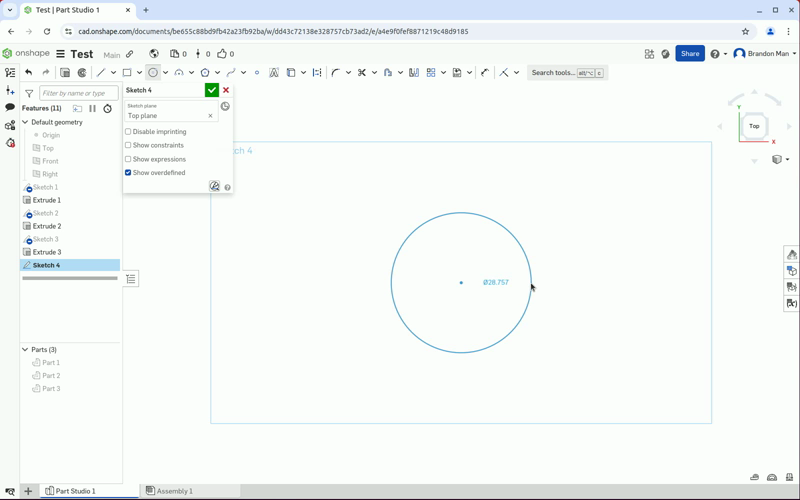
key(c)
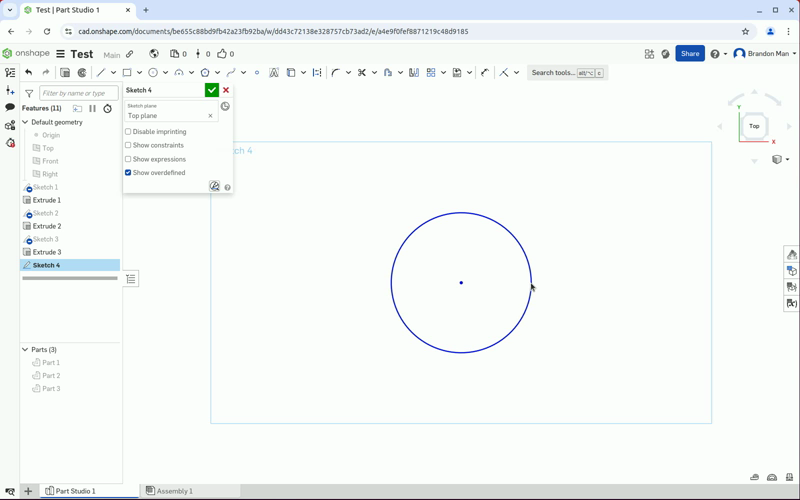
key_down(shift)
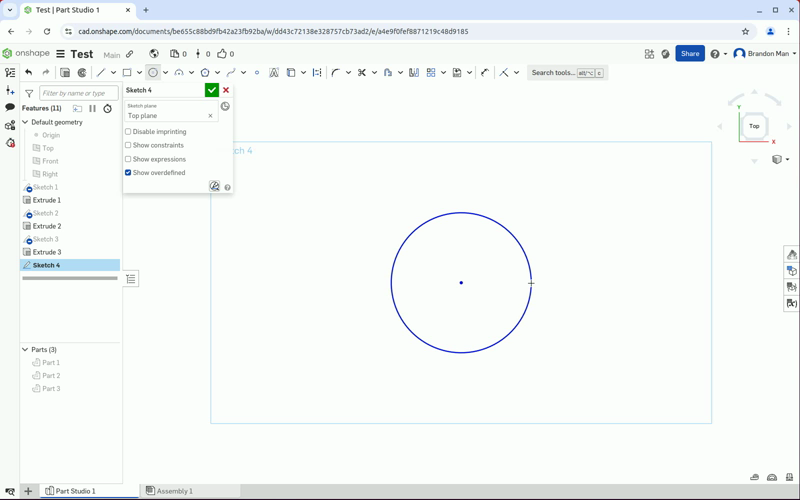
mouse_move(461, 282)
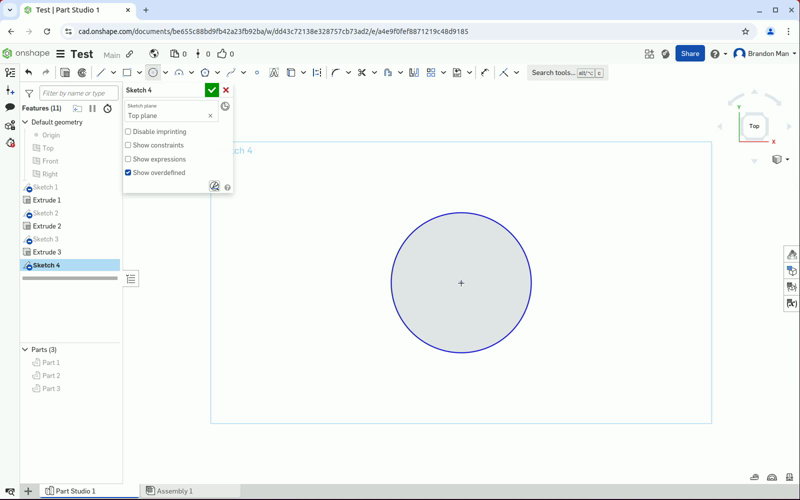
click(461, 282)
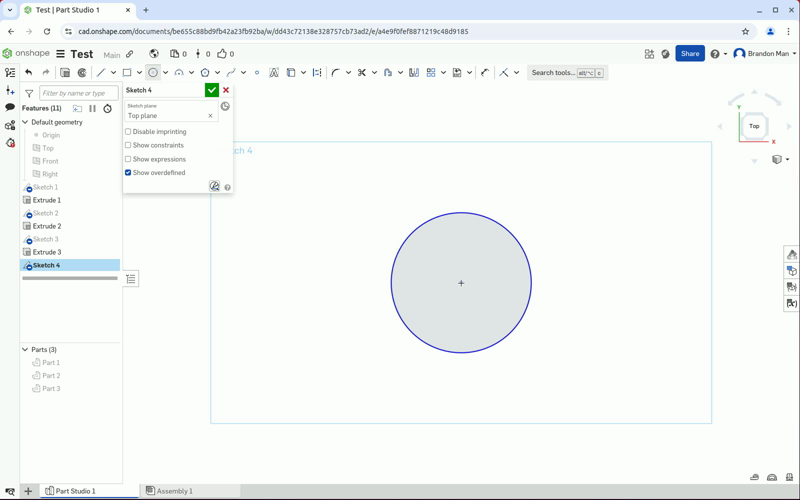
key_up(shift)
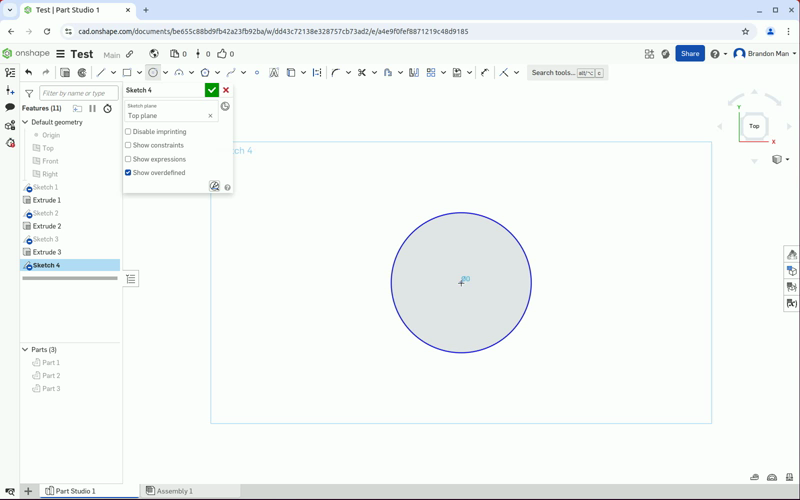
mouse_move(523, 282)
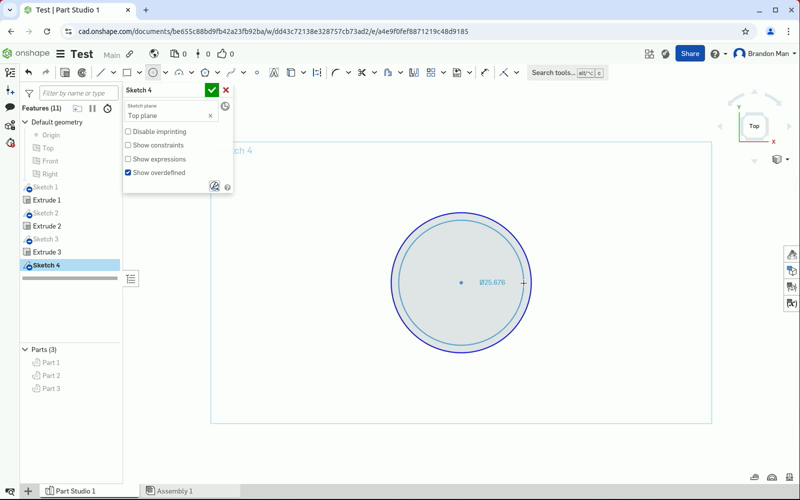
click(523, 282)
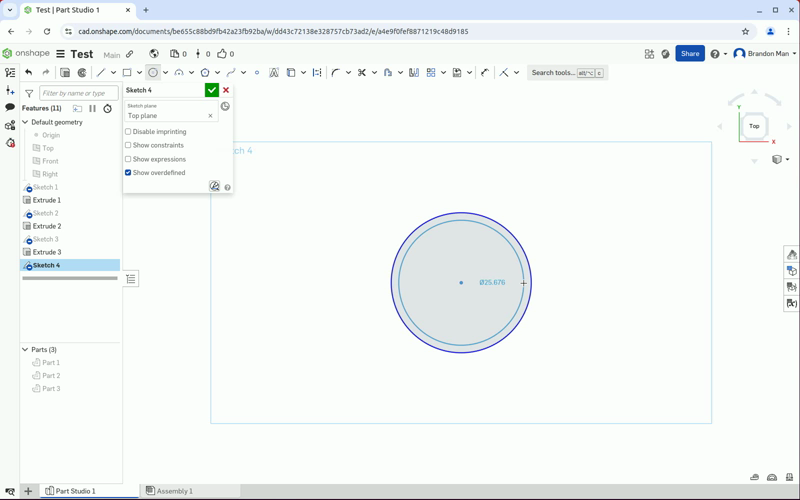
key(esc)
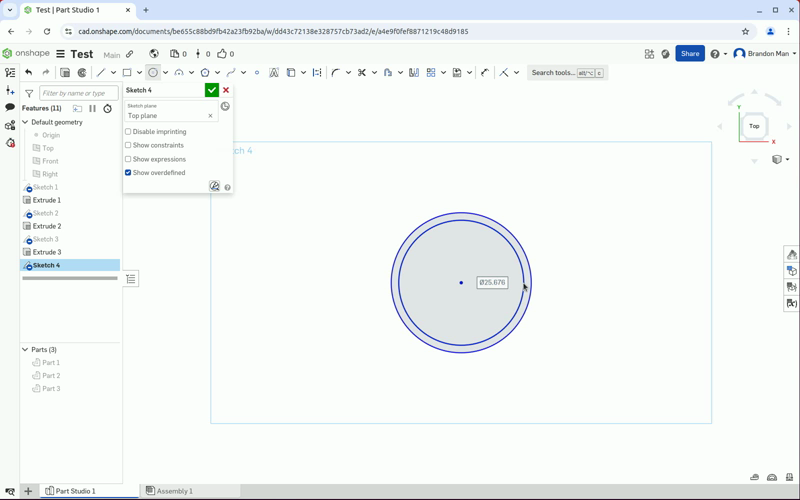
mouse_move(396, 284)
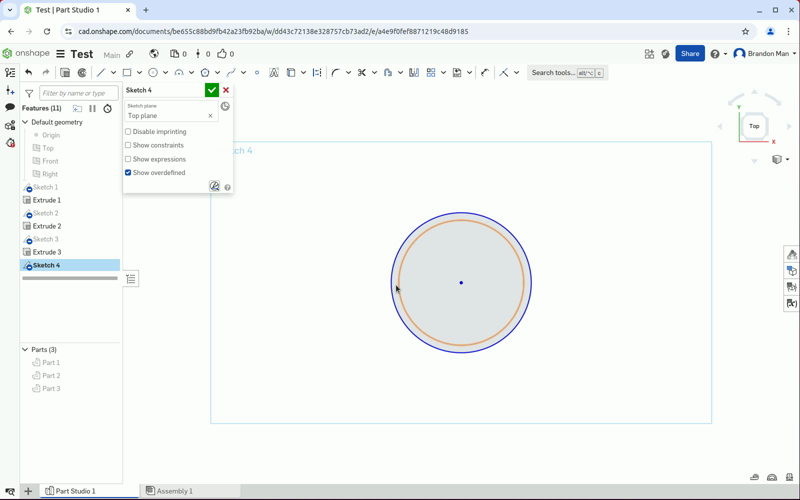
click(396, 284)
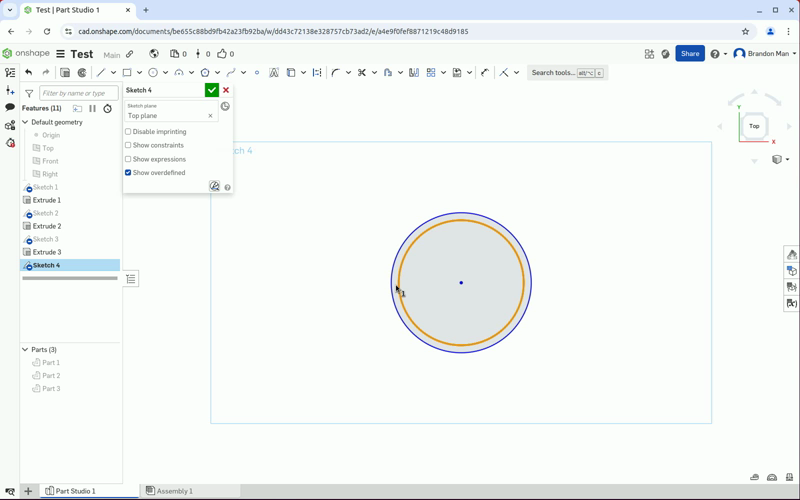
mouse_move(73, 352)
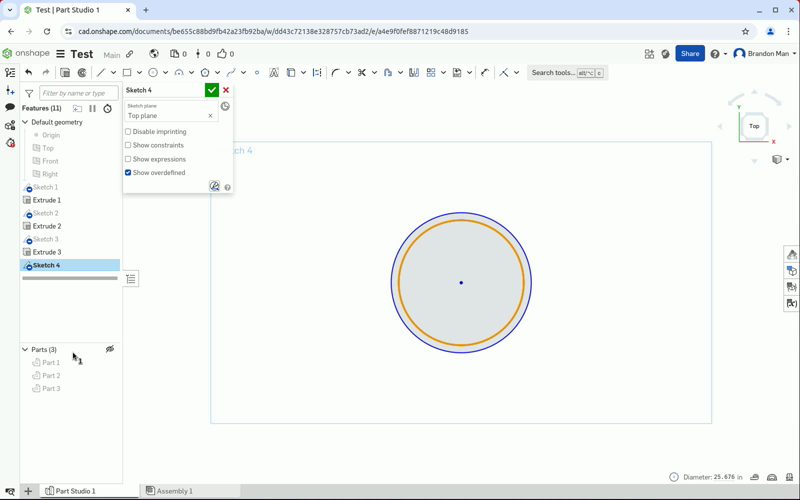
key(shift+y)
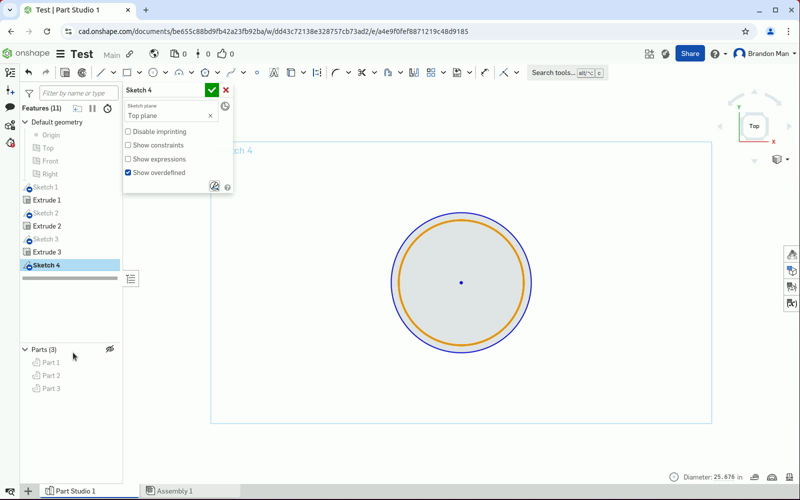
key(shift+e)
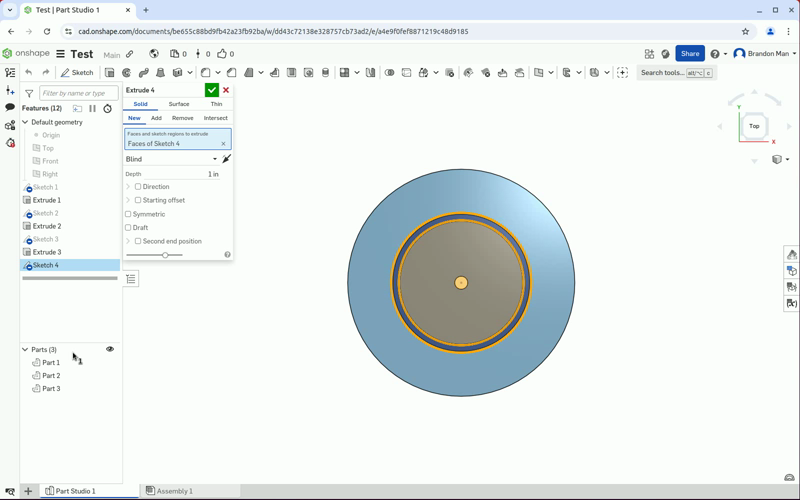
mouse_move(143, 106)
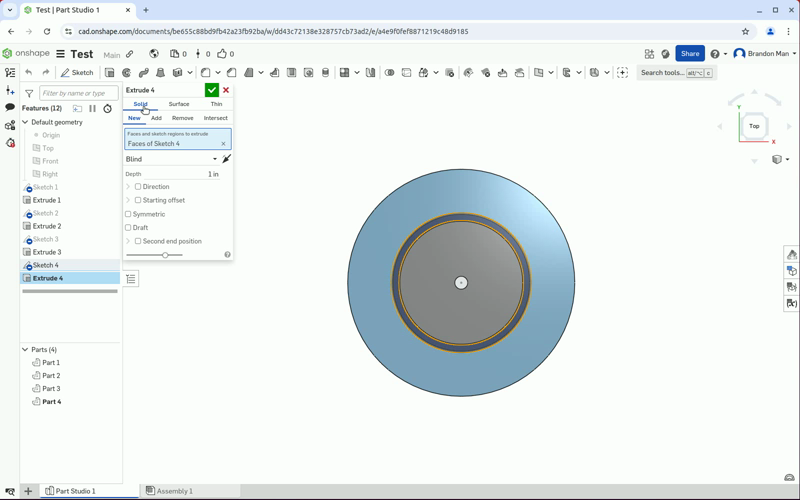
click(143, 106)
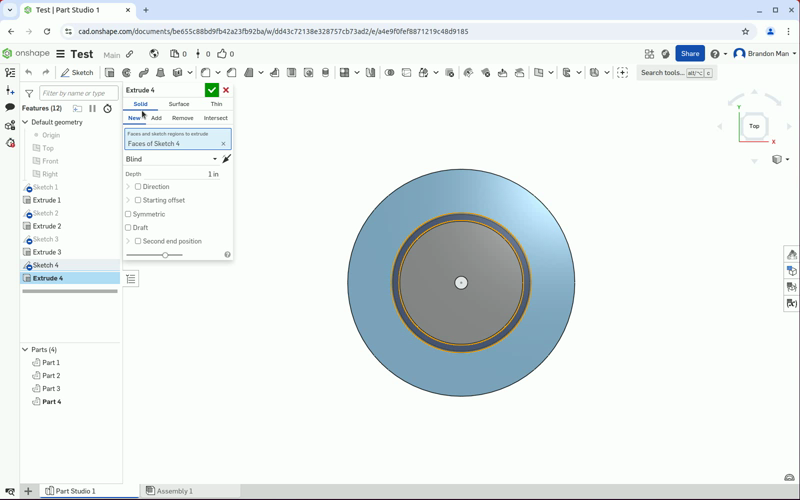
mouse_move(137, 120)
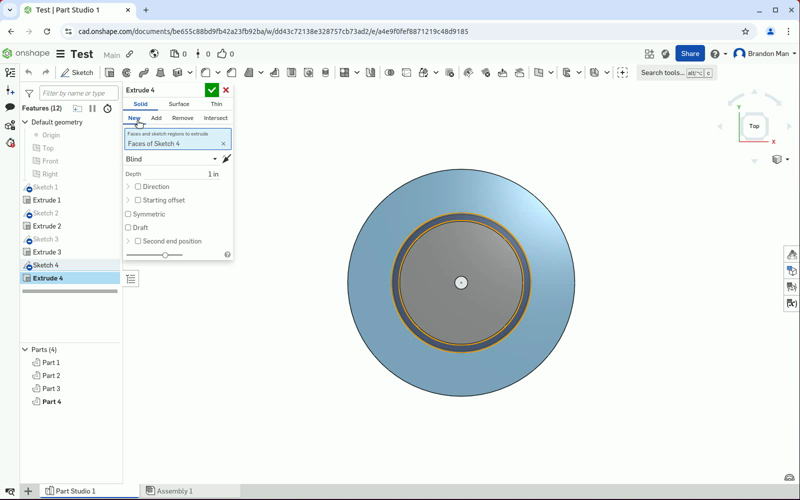
click(137, 120)
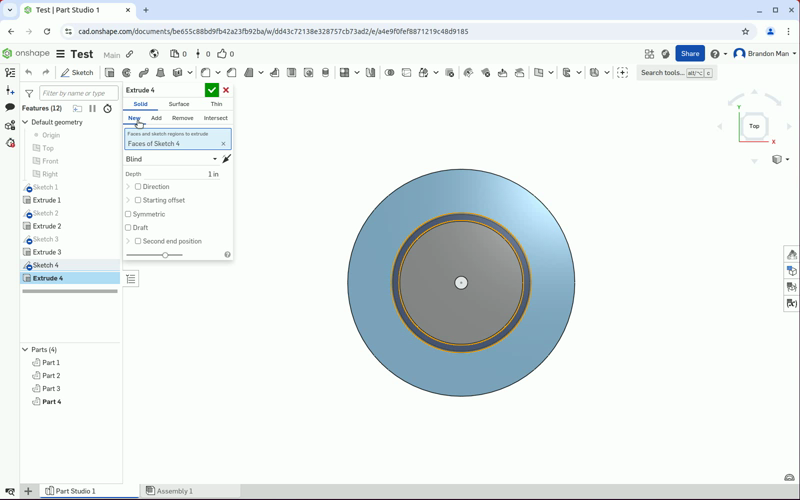
key(tab, 4)
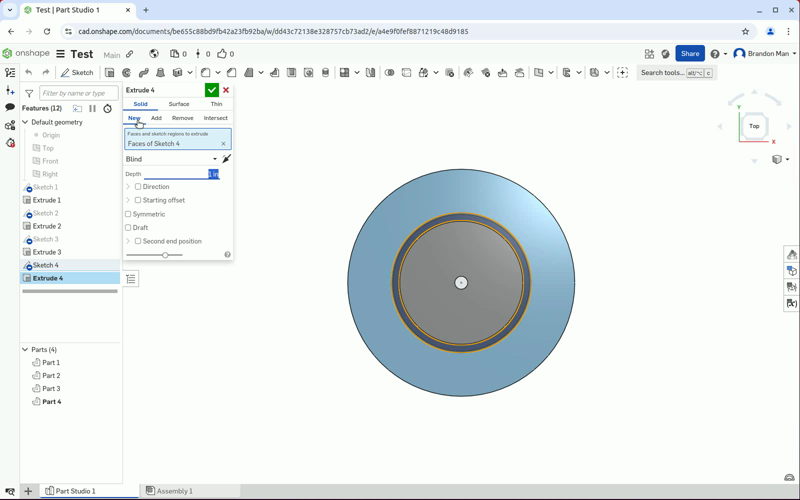
text(17.331)
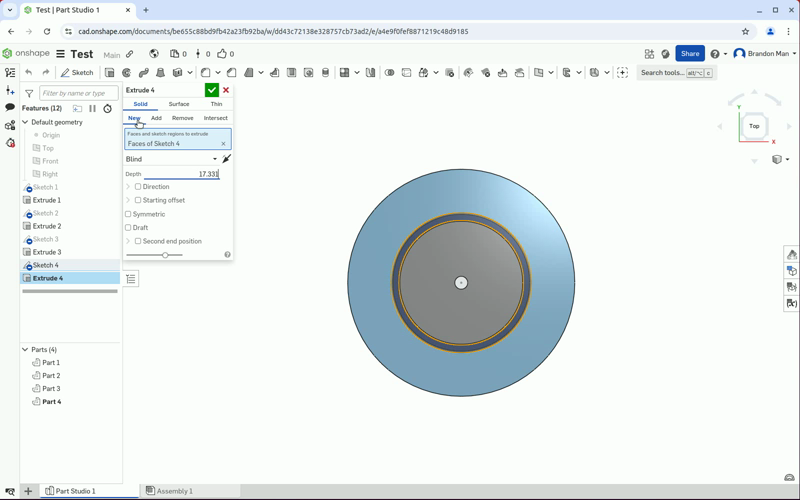
key(enter)
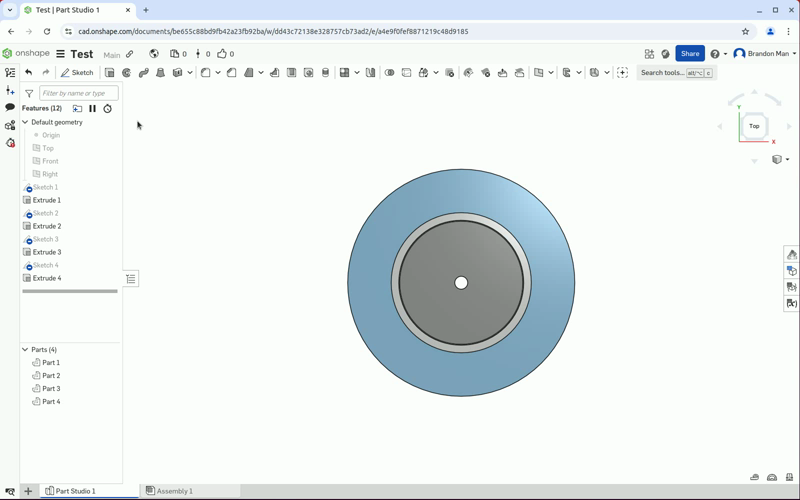
key(shift+h)
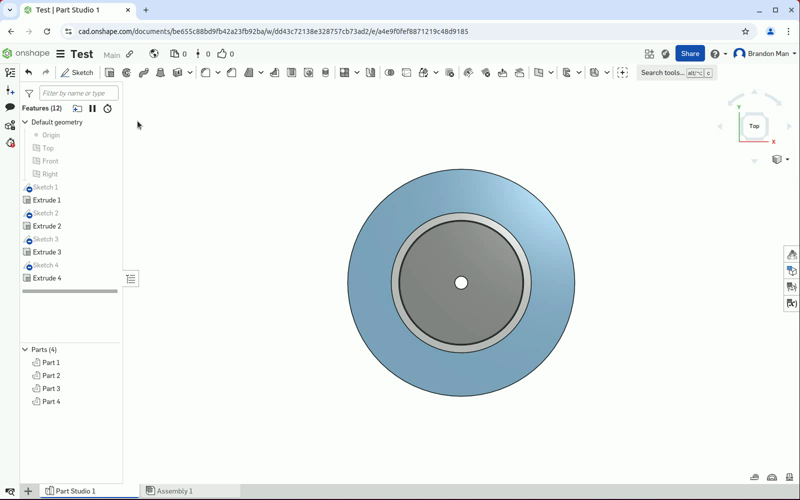
key(shift+h)
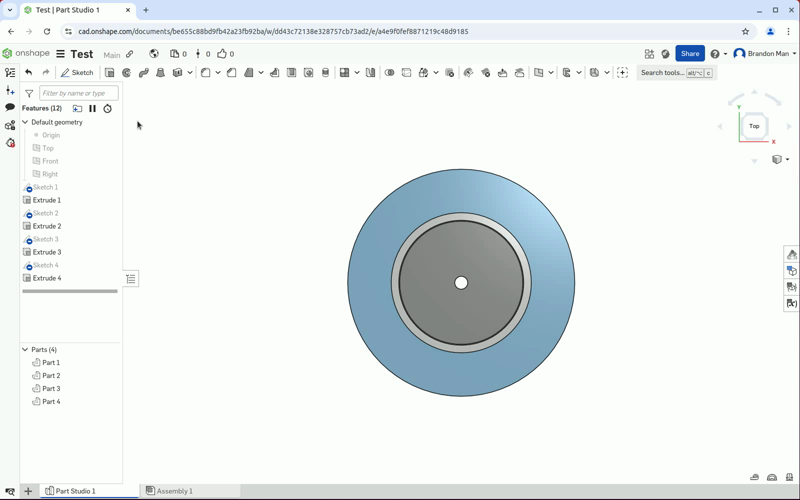
mouse_move(73, 189)
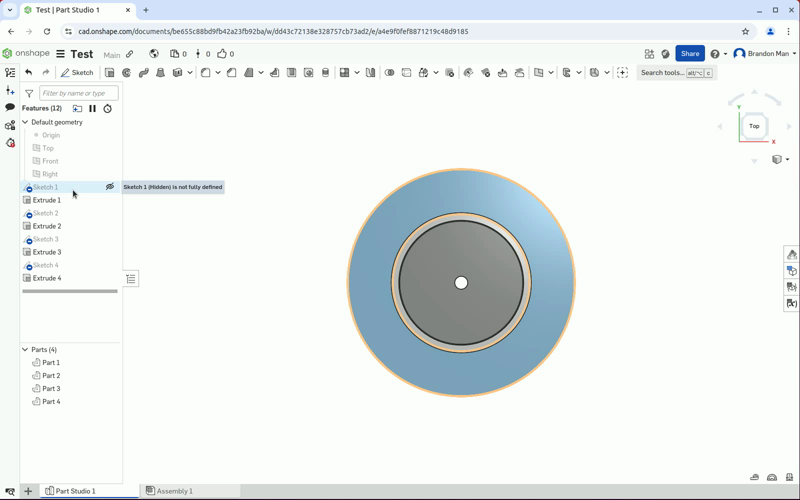
click(73, 189)
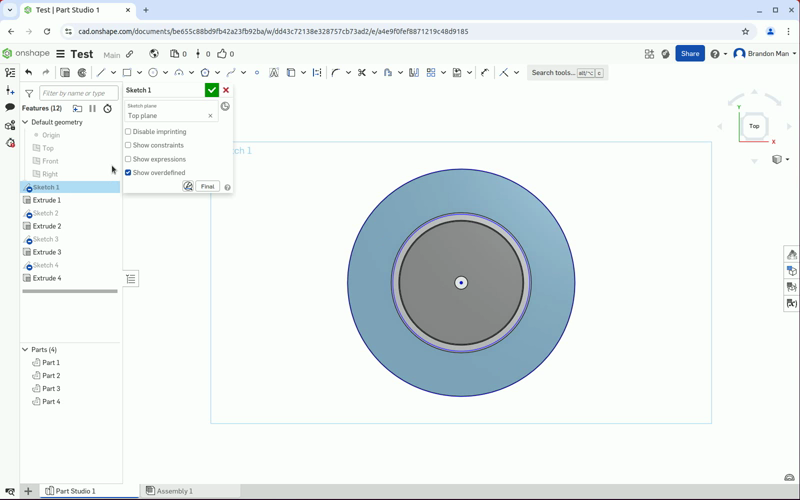
mouse_move(229, 92)
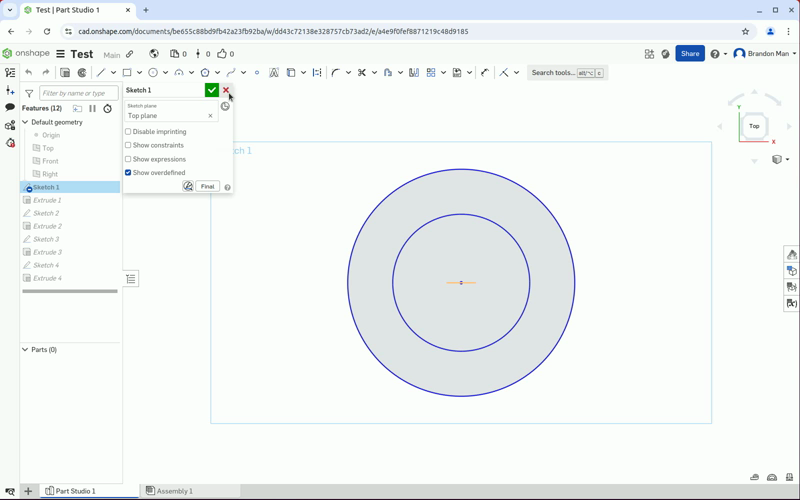
click(229, 92)
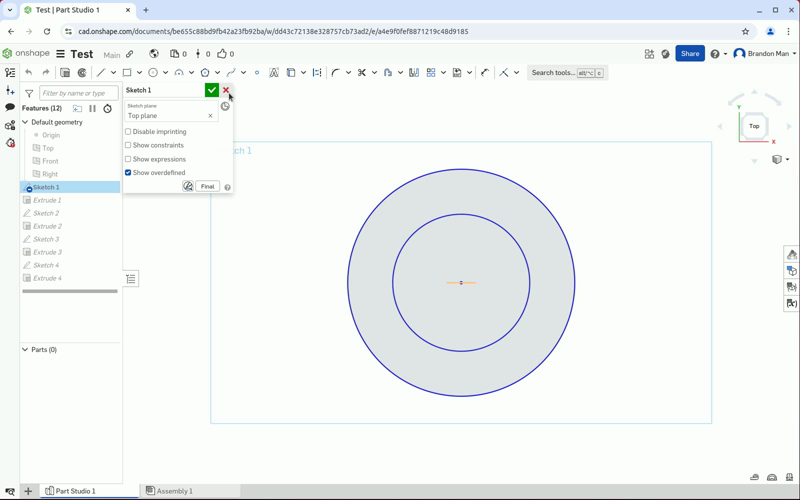
key(shift+s)
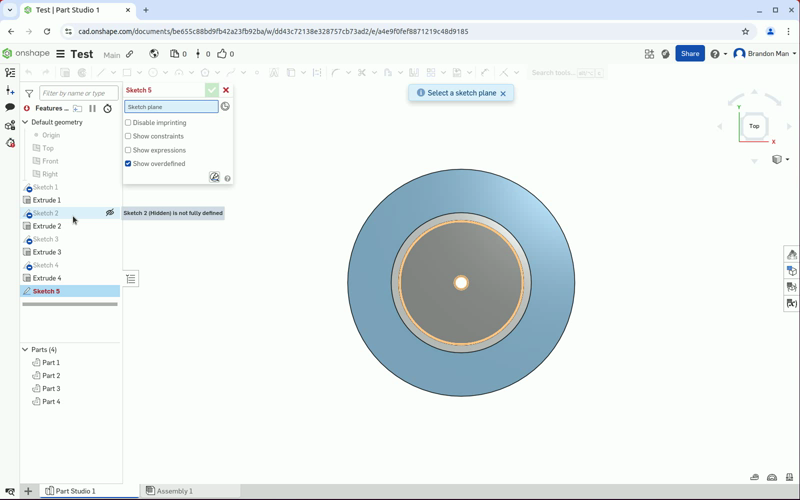
scroll(3)
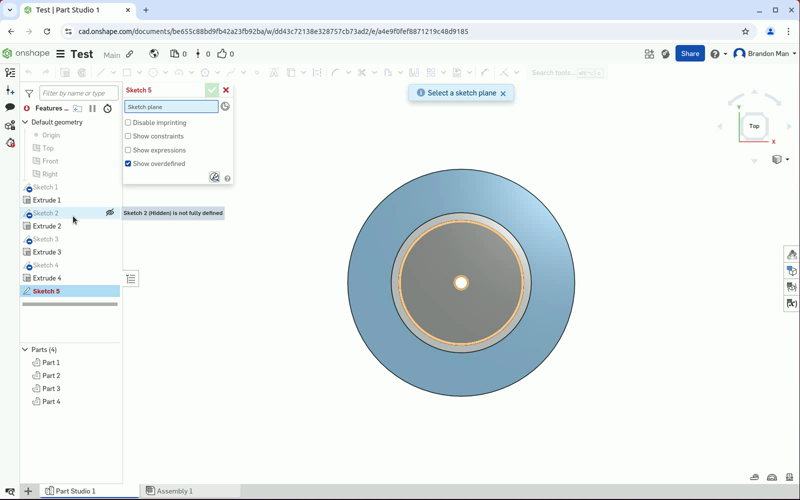
mouse_move(73, 150)
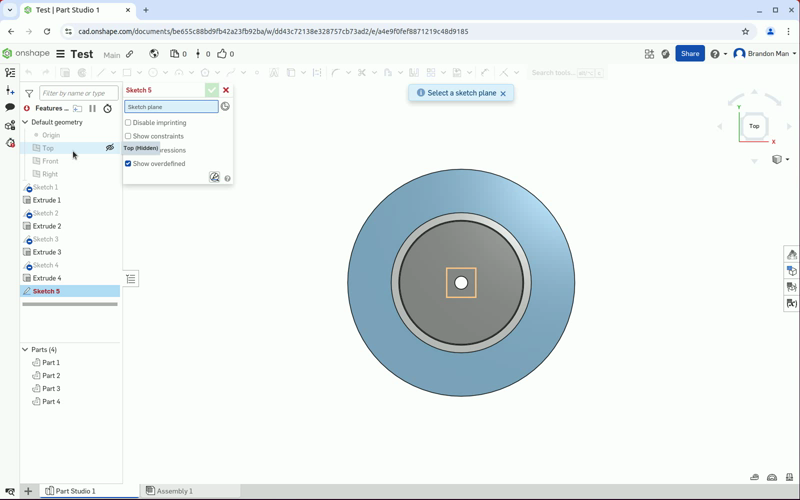
click(73, 150)
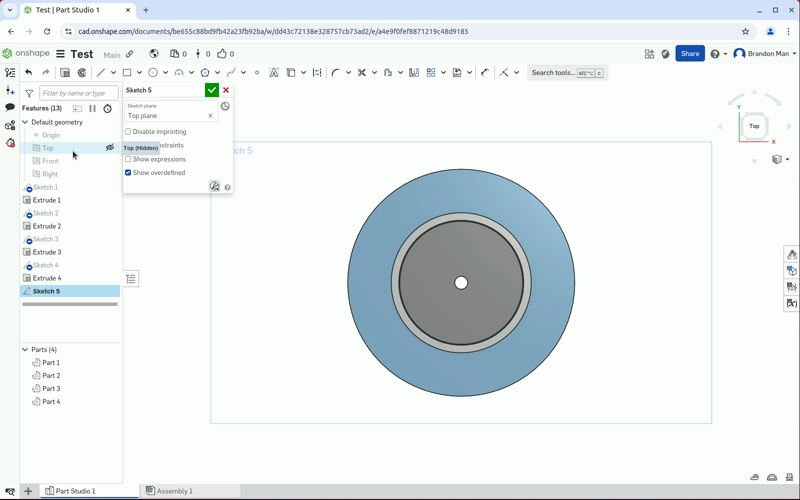
mouse_move(73, 352)
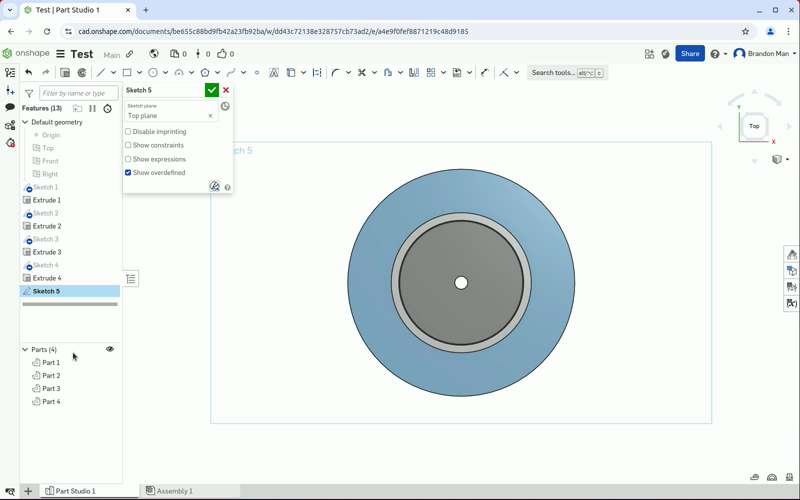
key(y)
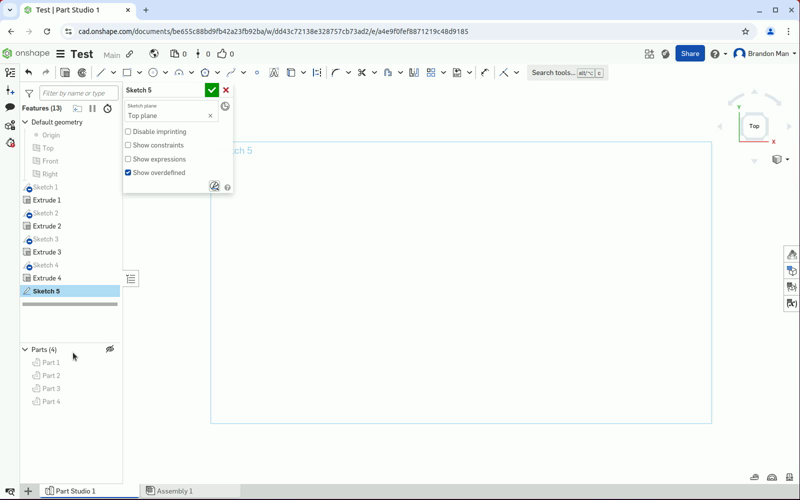
key(c)
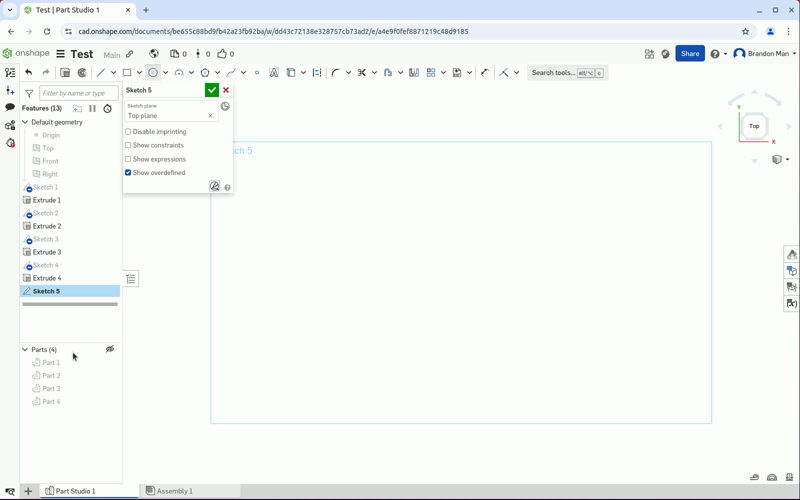
key_down(shift)
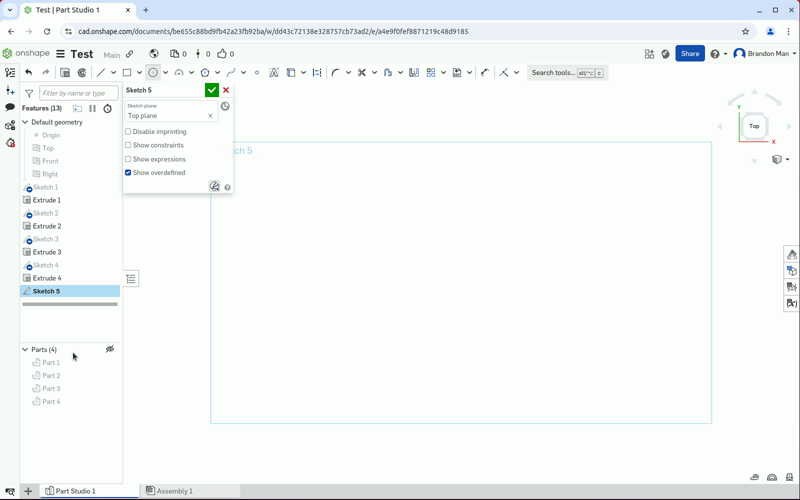
mouse_move(461, 282)
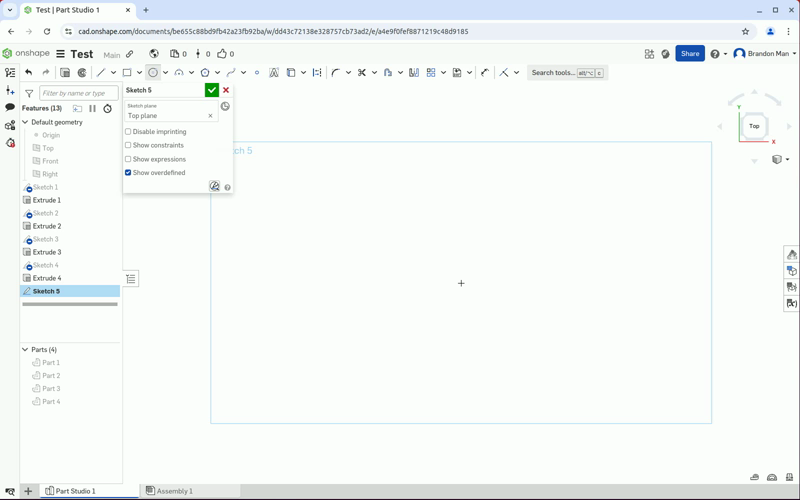
click(461, 282)
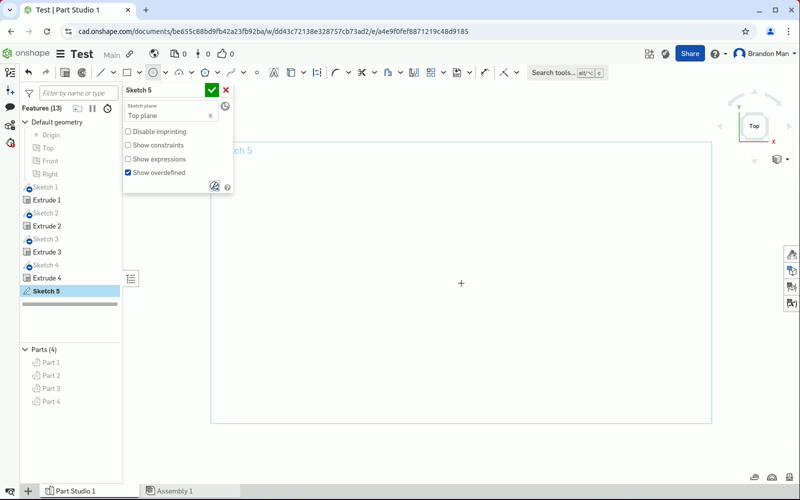
key_up(shift)
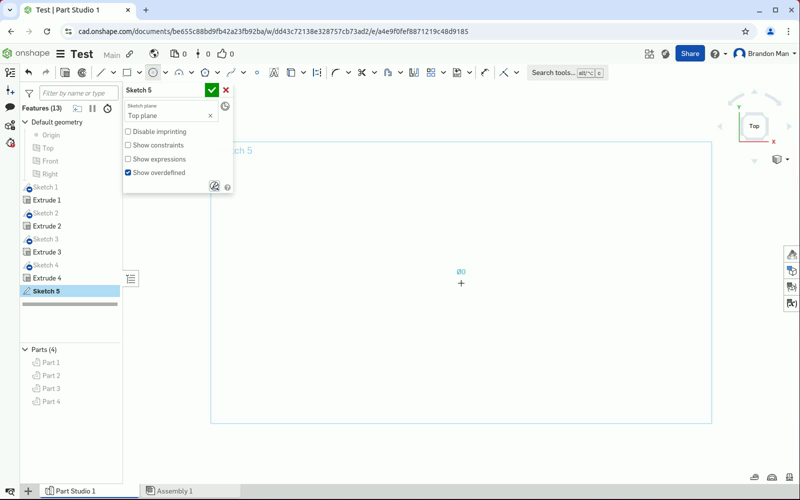
mouse_move(574, 282)
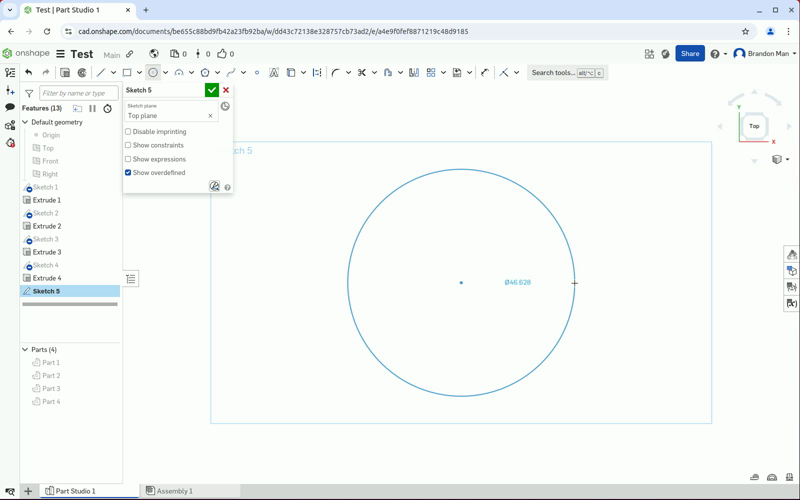
click(574, 282)
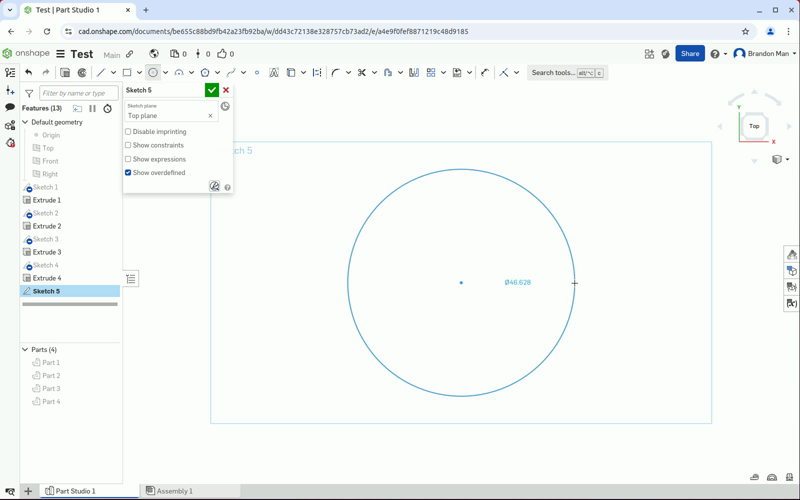
key(esc)
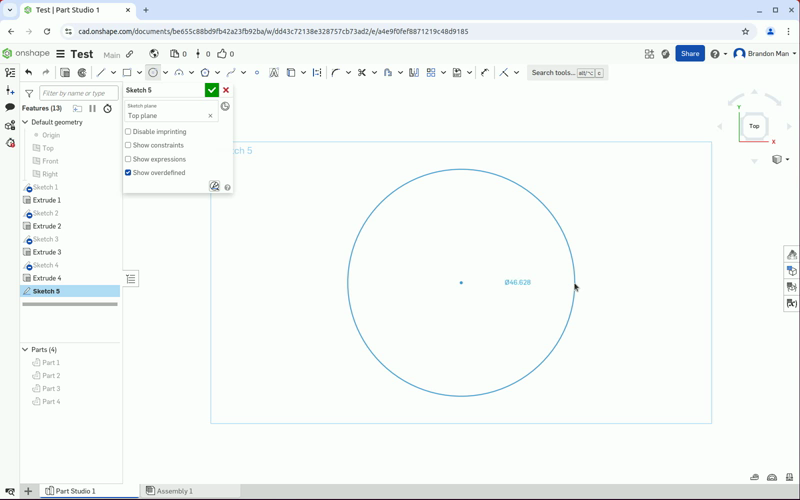
key(c)
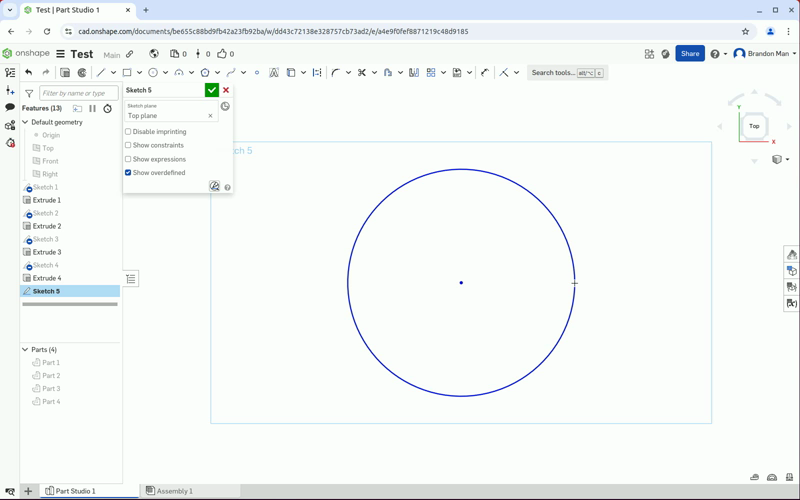
key_down(shift)
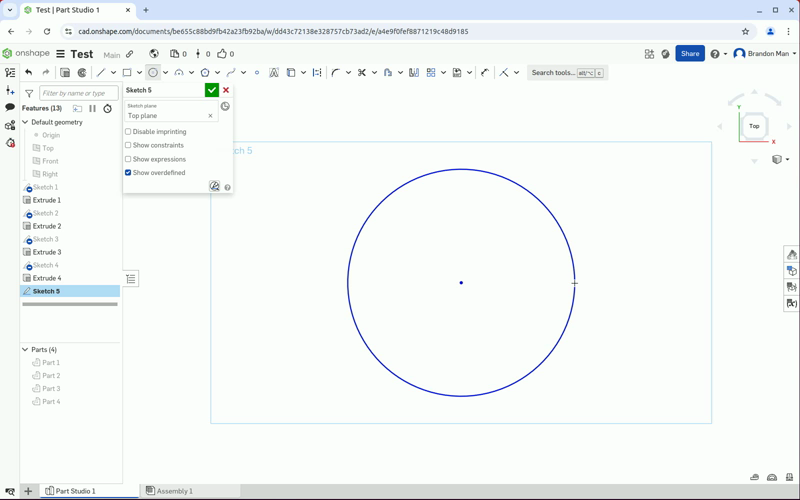
mouse_move(461, 282)
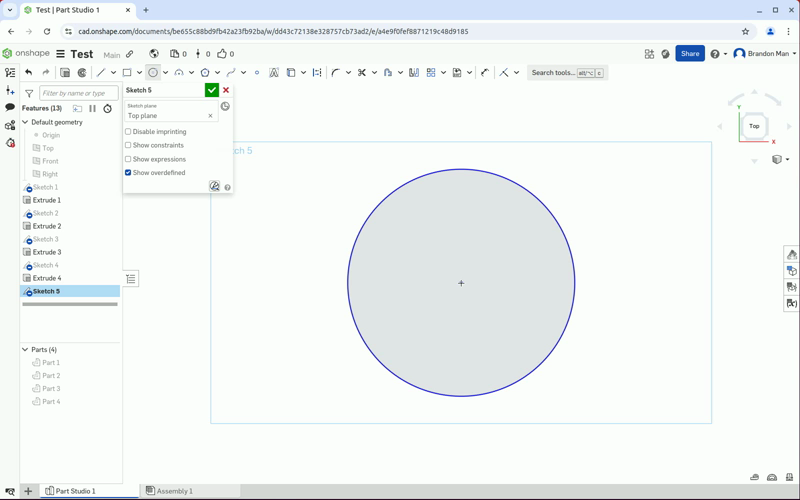
click(461, 282)
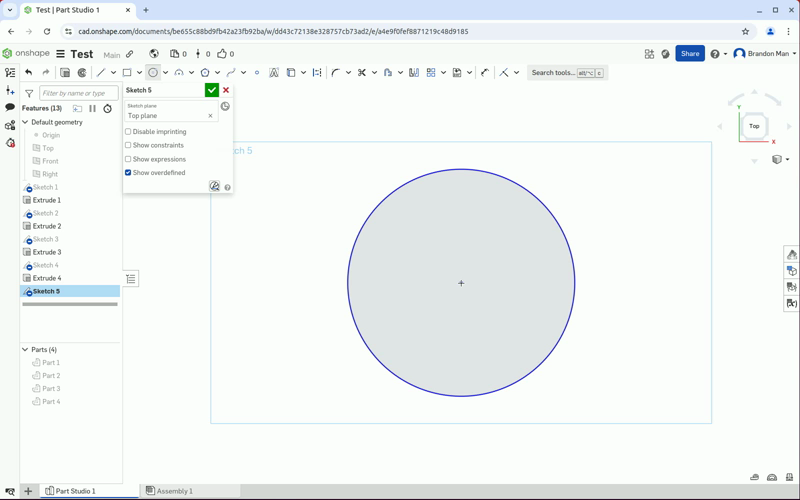
key_up(shift)
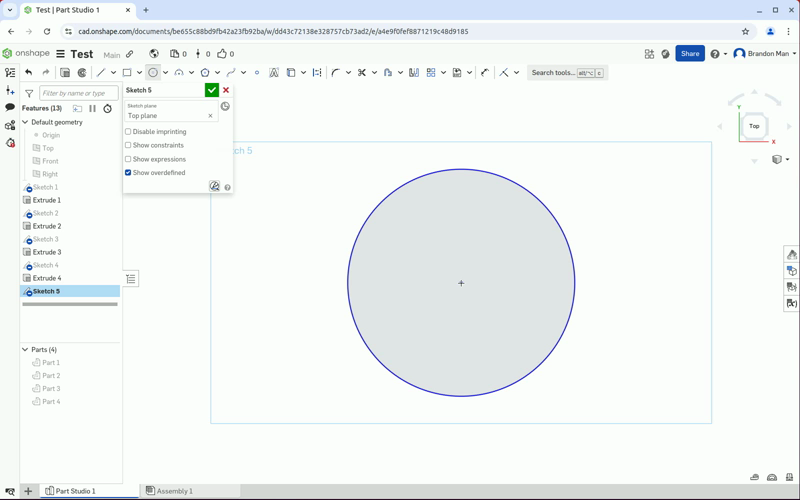
mouse_move(529, 282)
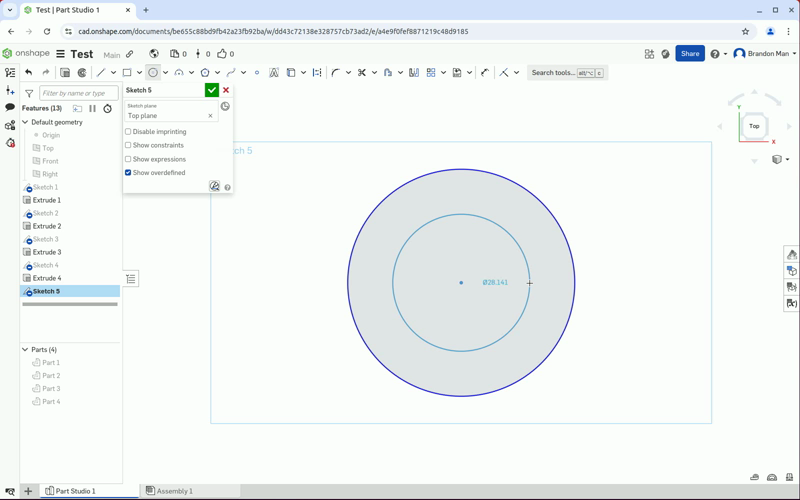
click(529, 282)
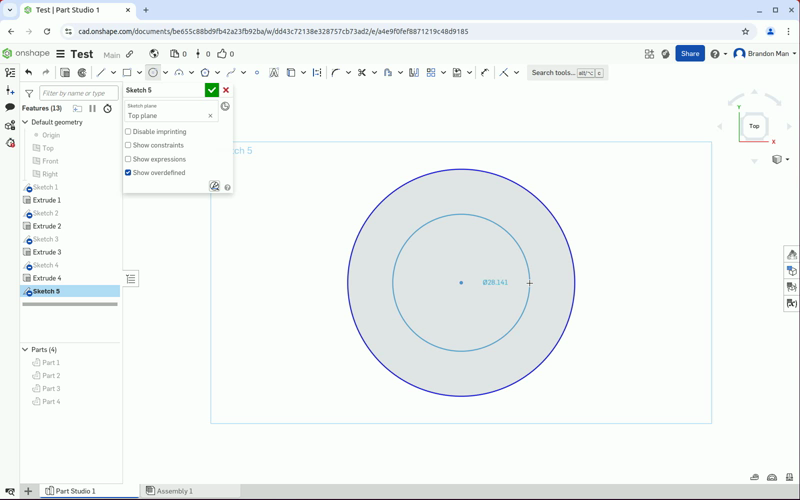
key(esc)
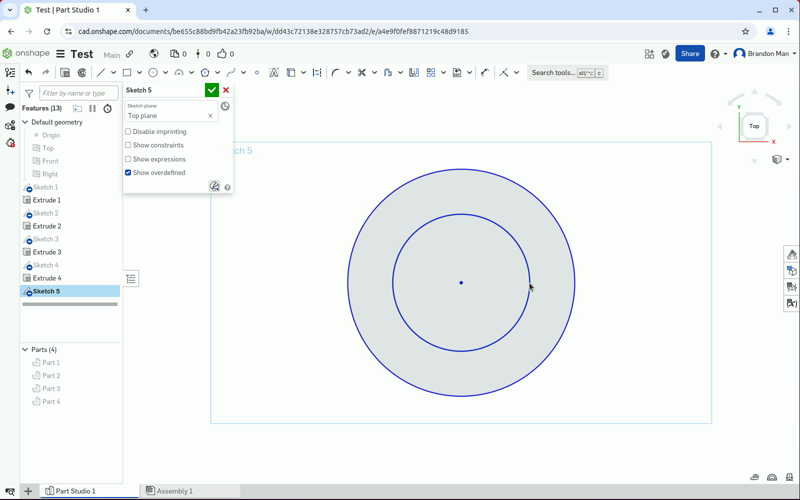
mouse_move(464, 377)
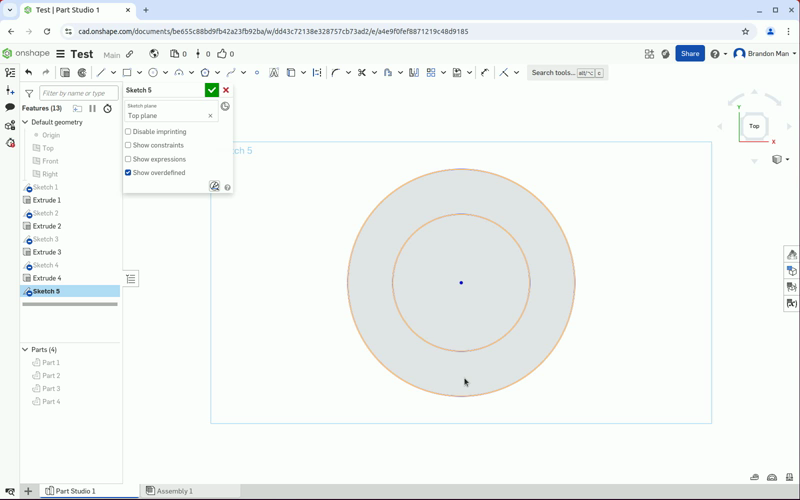
click(464, 377)
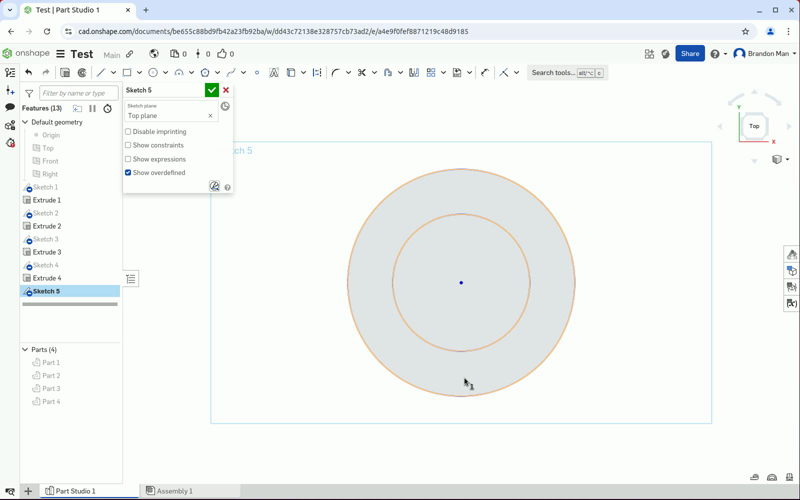
mouse_move(73, 352)
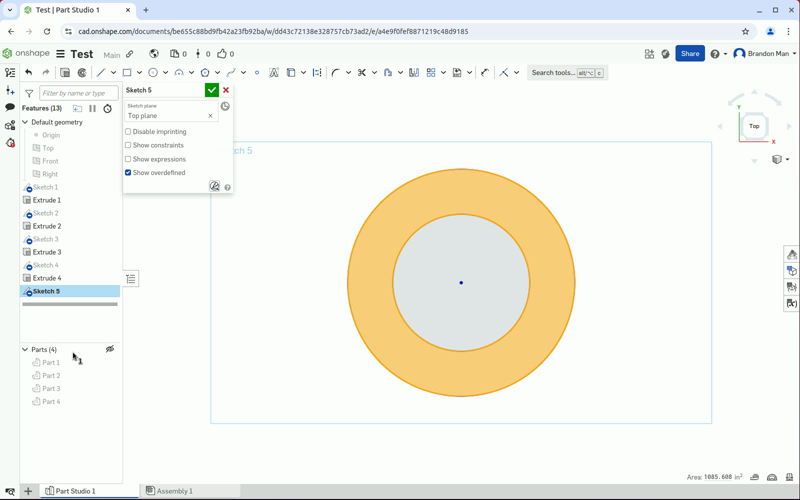
key(shift+y)
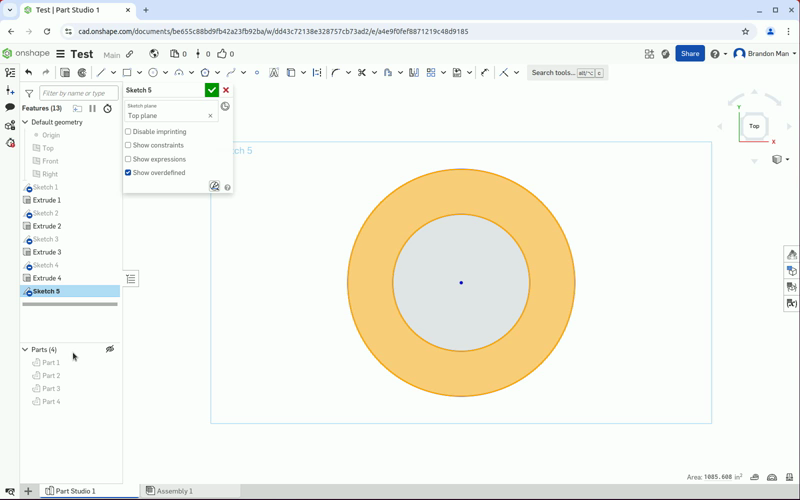
key(shift+e)
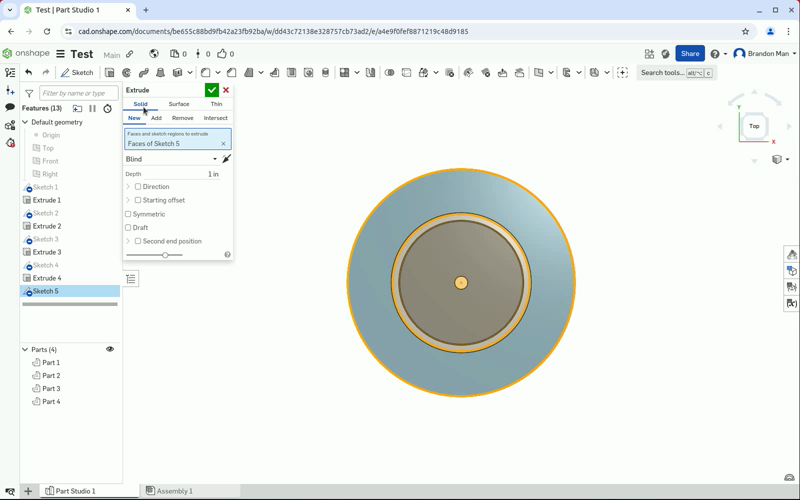
mouse_move(143, 106)
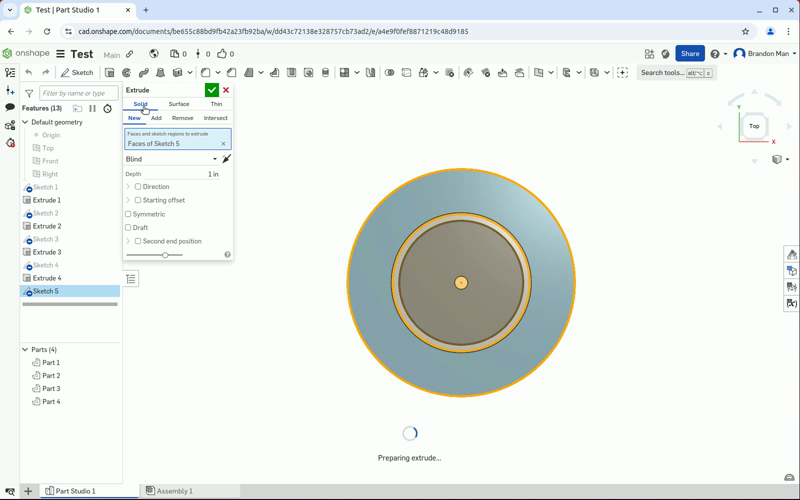
click(143, 106)
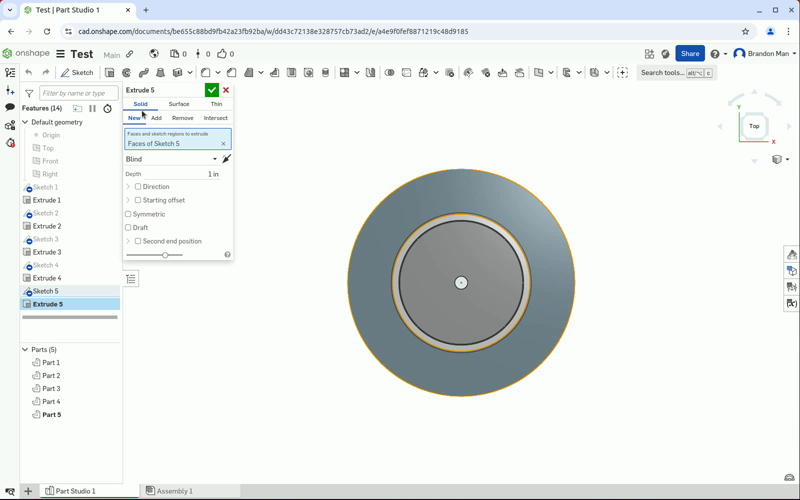
mouse_move(137, 120)
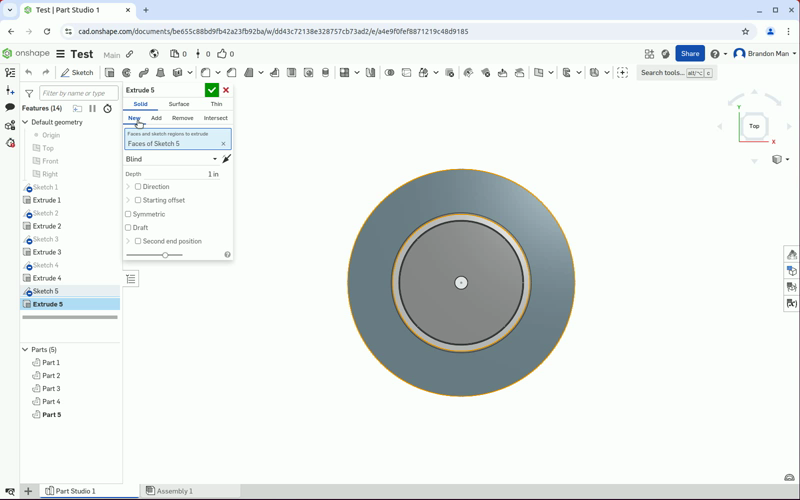
click(137, 120)
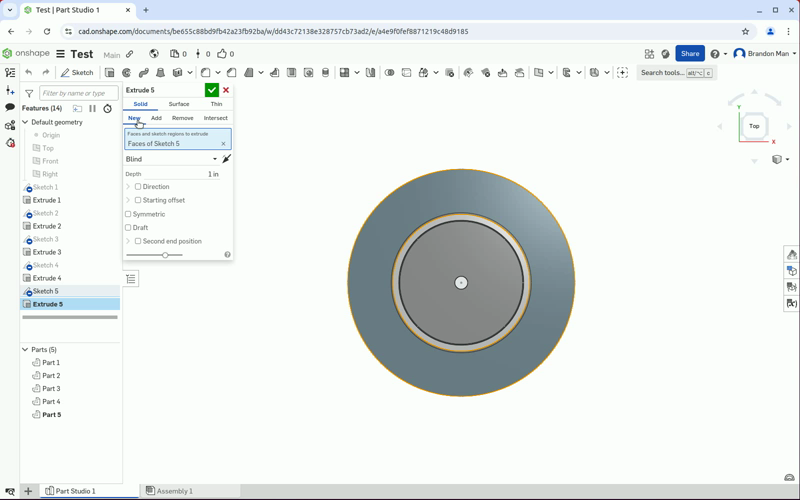
key(tab, 4)
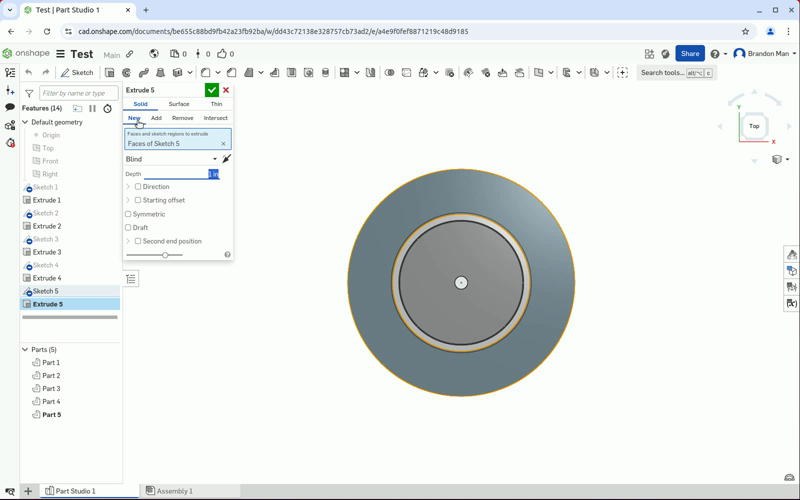
text(1.685)
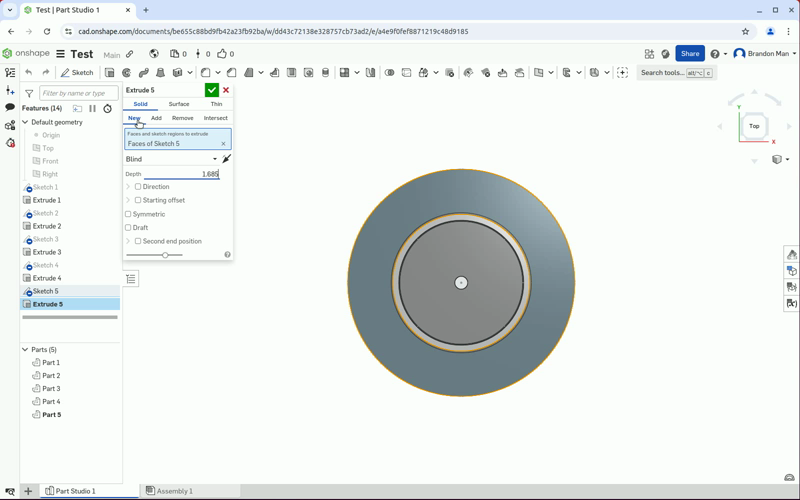
key(enter)
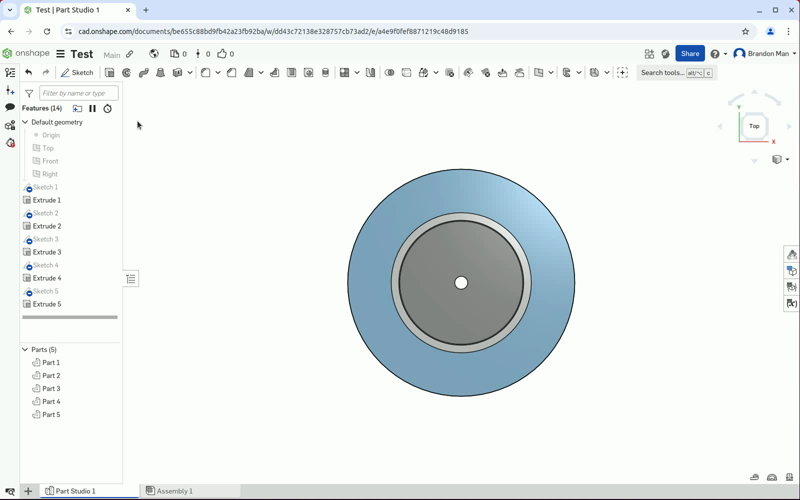
key(shift+h)
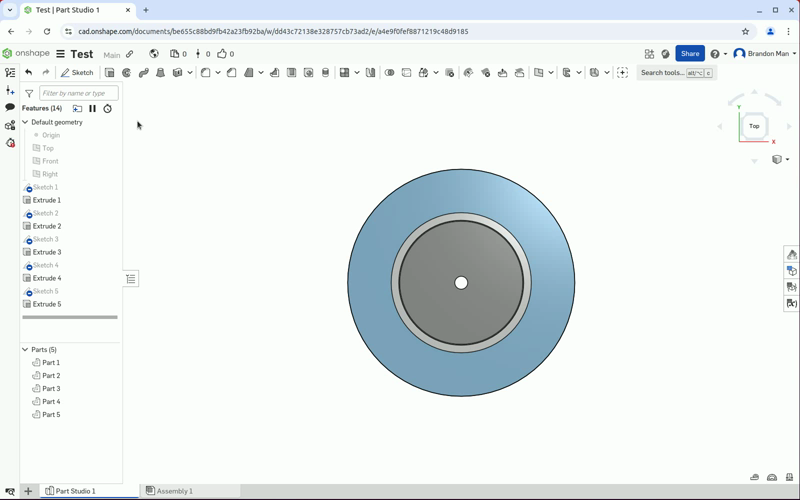
key(shift+h)
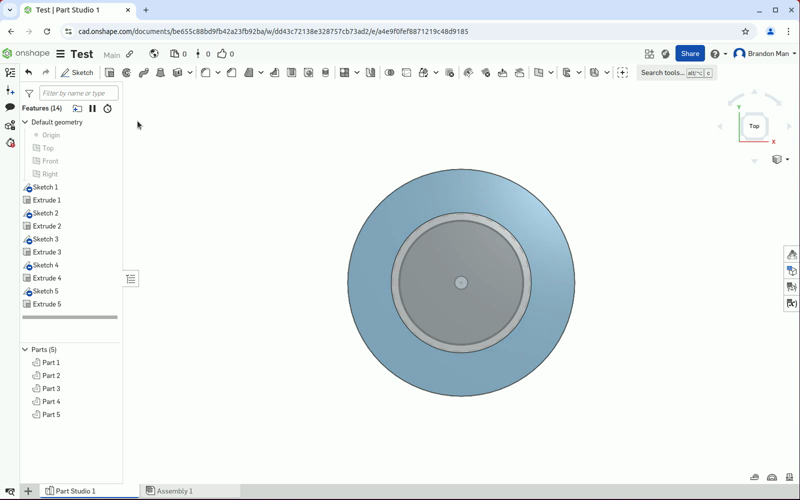
key(shift+7)
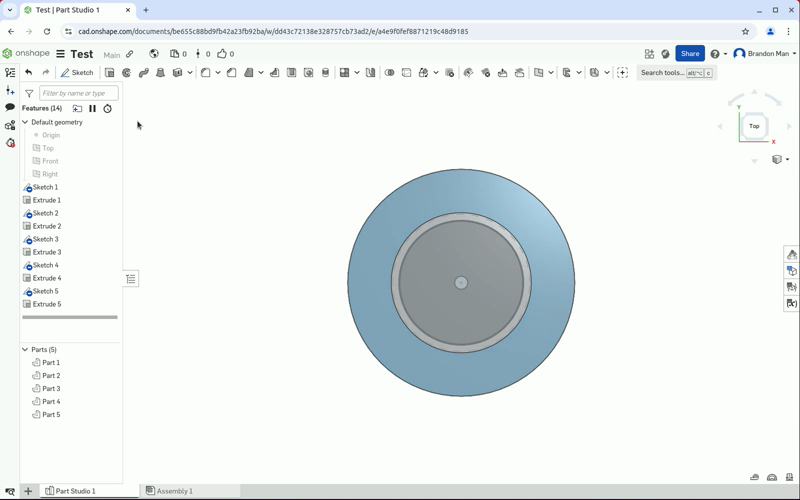
key(up, 3)
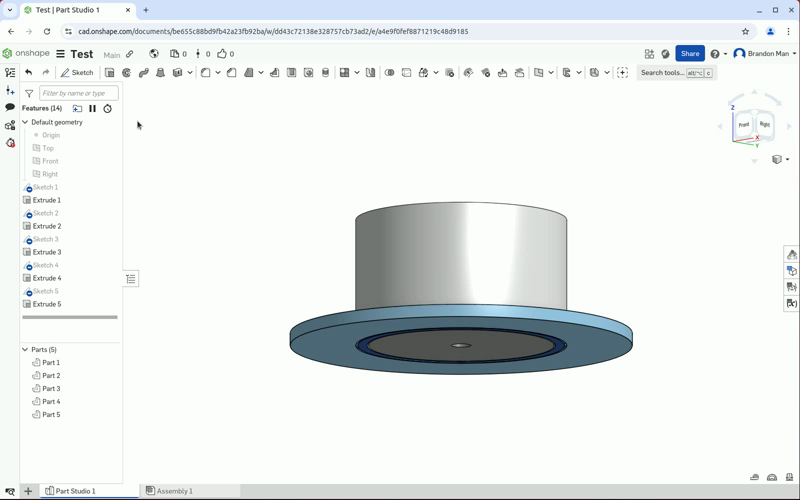
key(left, 3)
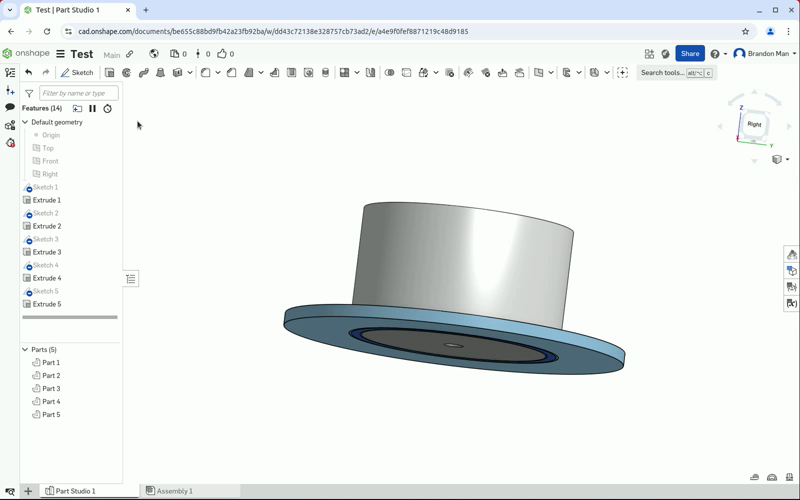
key(right, 3)
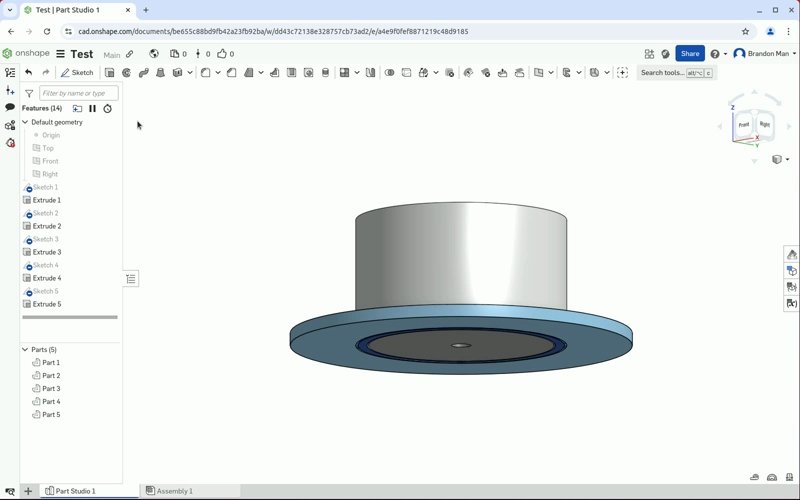
key(down, 3)
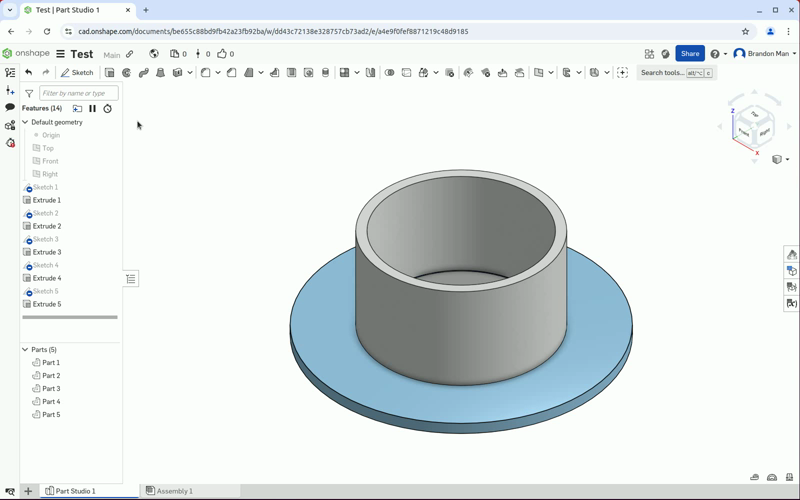
mouse_move(73, 189)
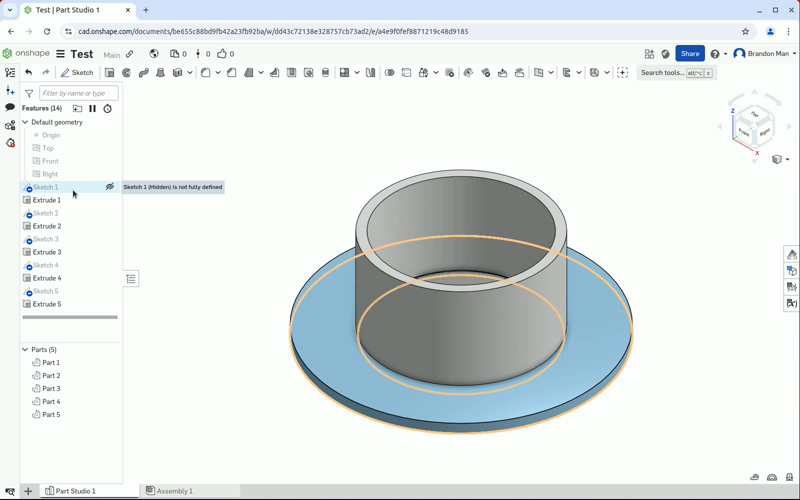
click(73, 189)